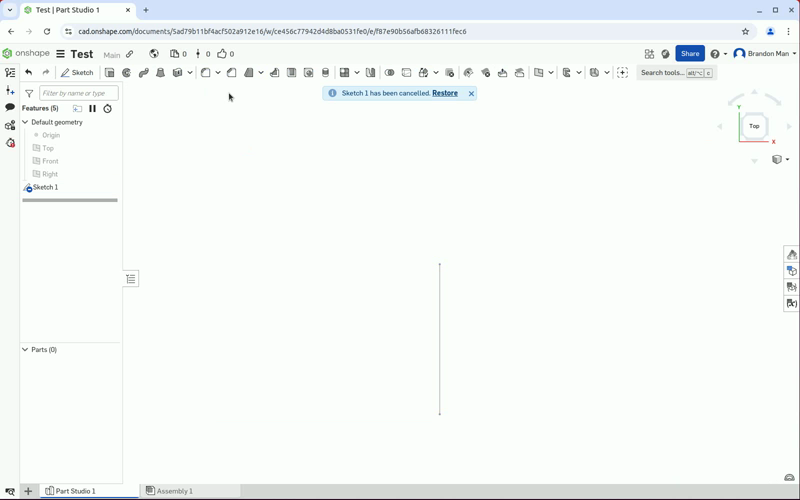
key(shift+h)
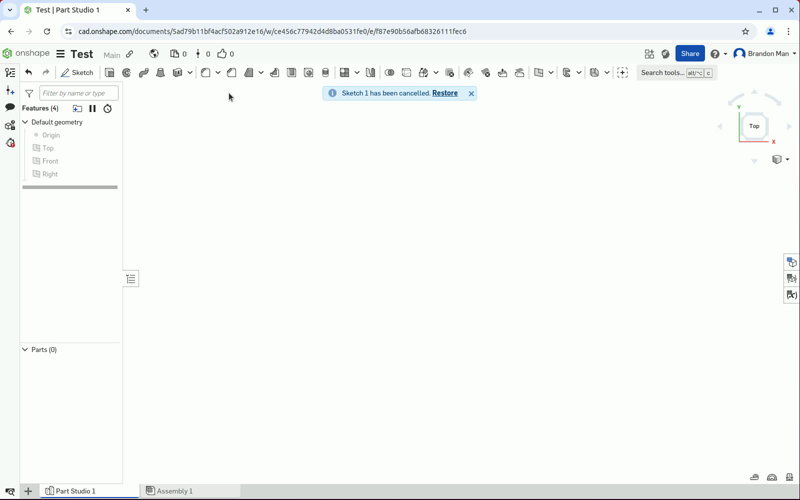
mouse_move(73, 352)
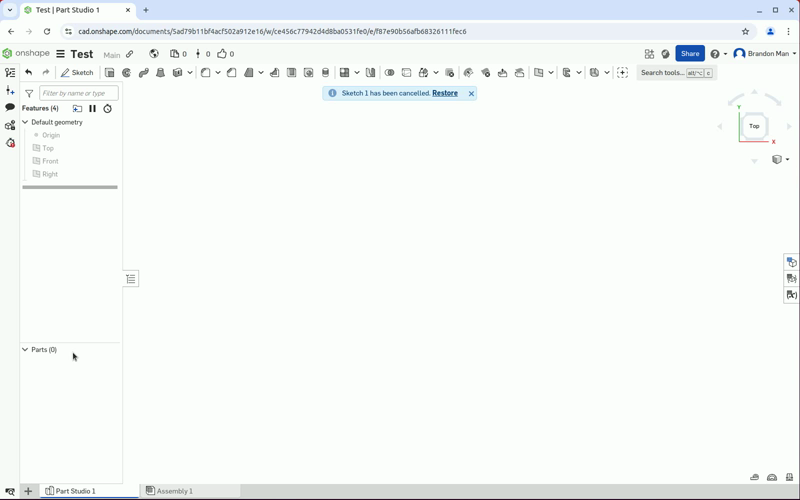
key(y)
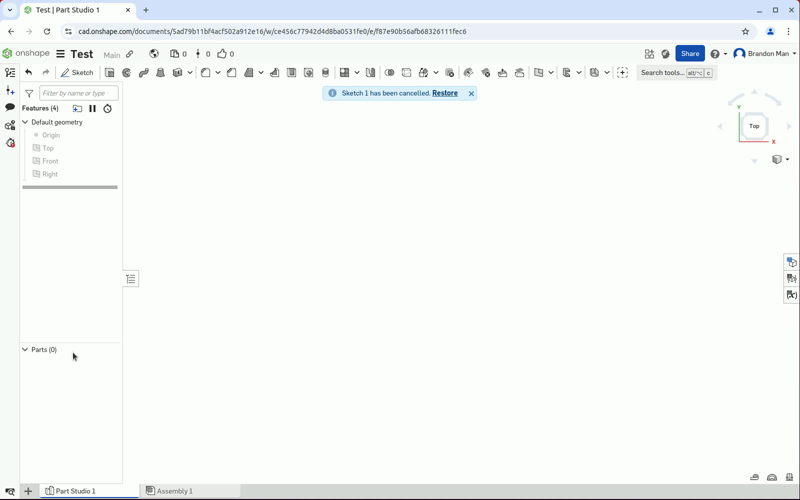
key(shift+p)
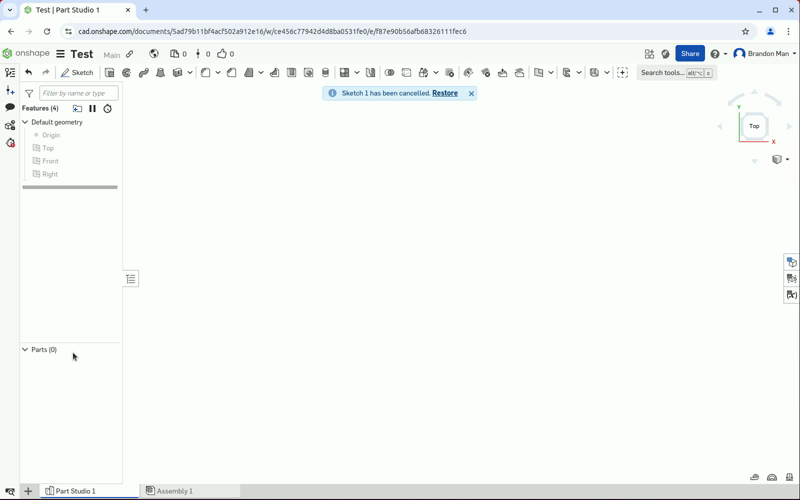
key(space)
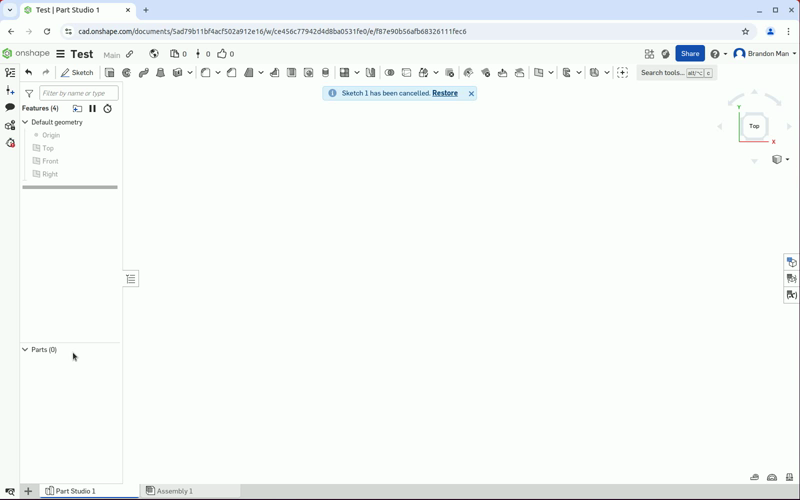
key_down(shift)
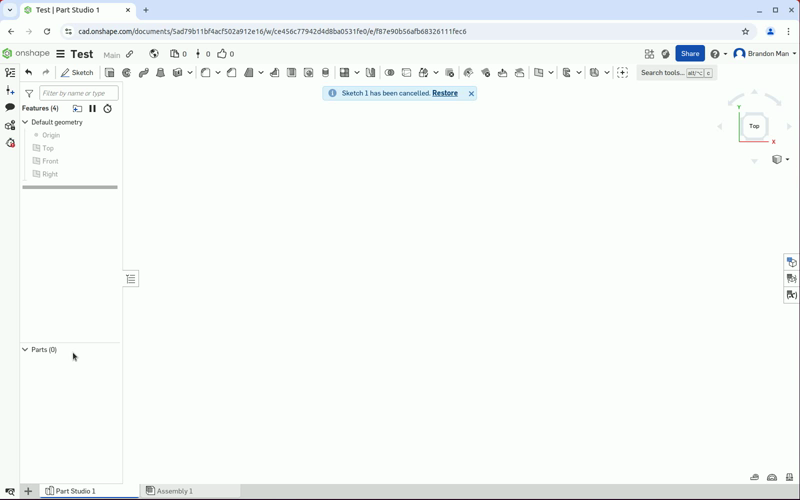
key(up)
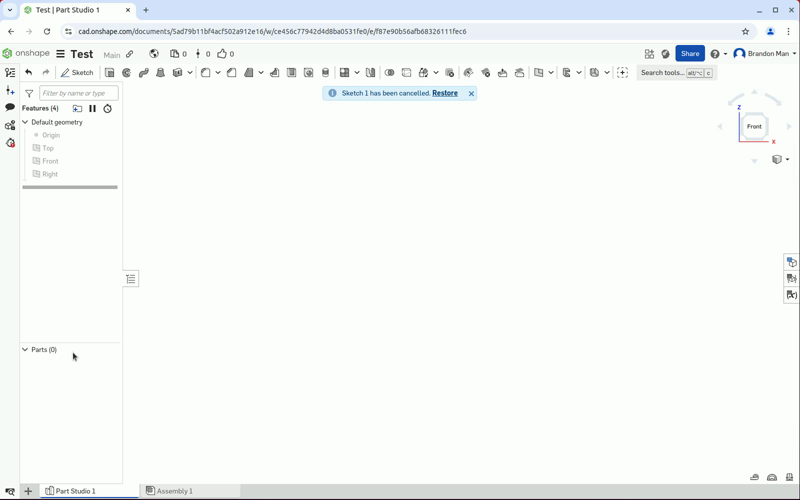
key_up(shift)
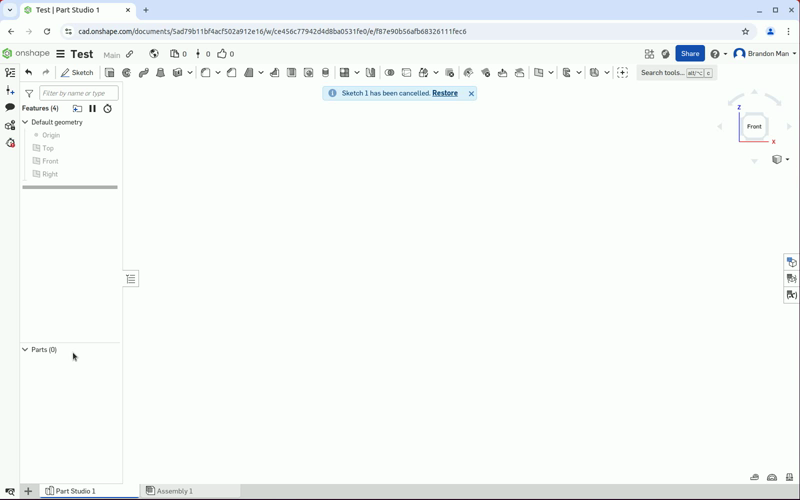
mouse_move(73, 352)
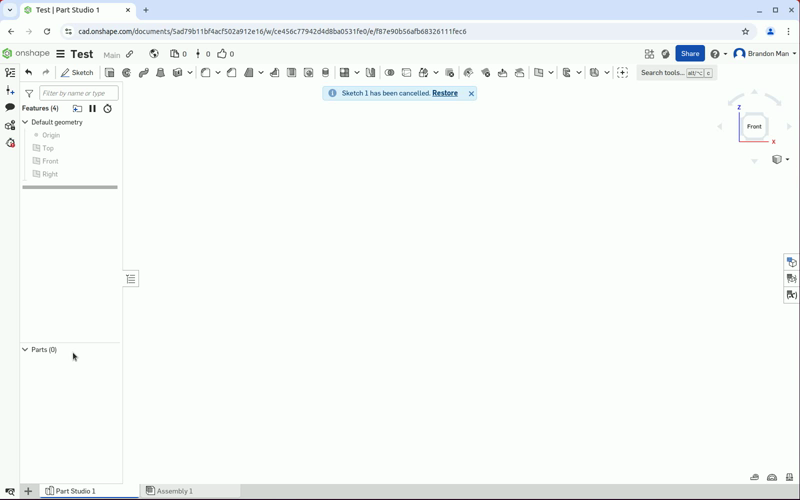
key(shift+y)
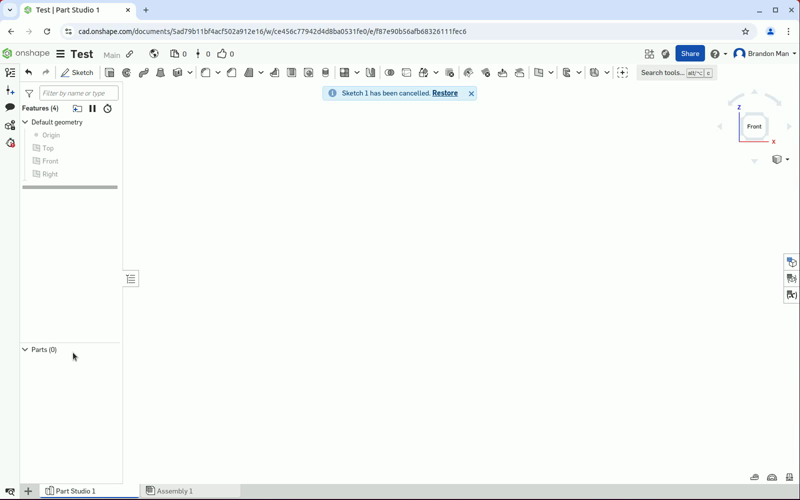
key(shift+s)
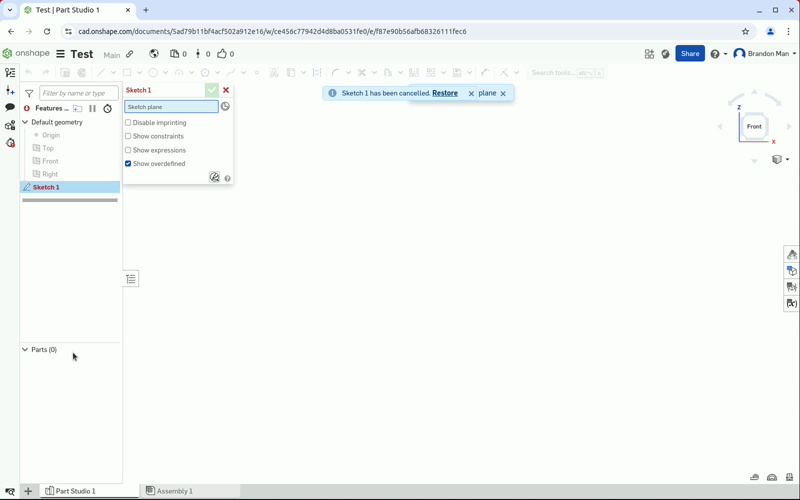
mouse_move(73, 163)
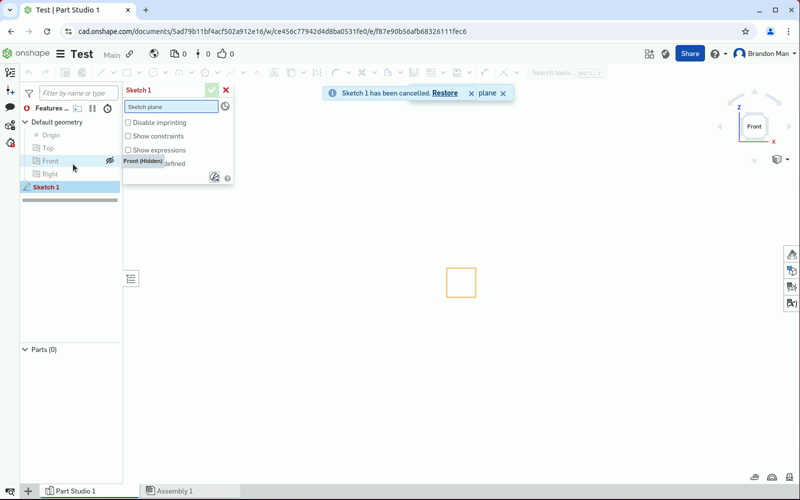
click(73, 163)
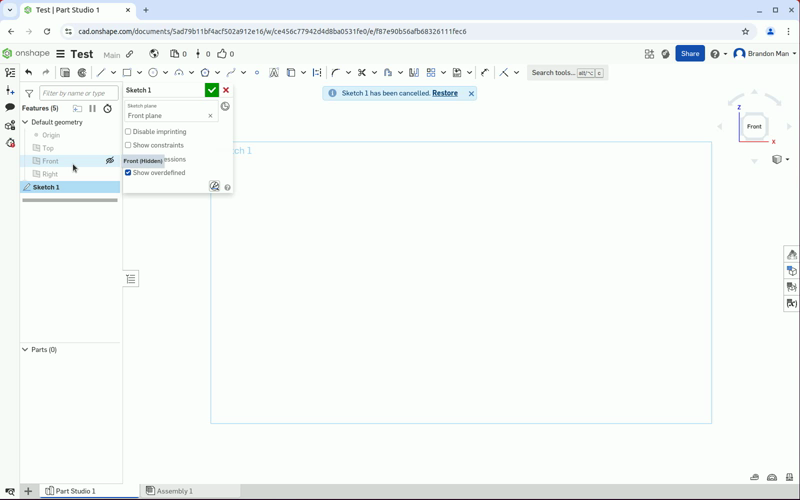
mouse_move(73, 352)
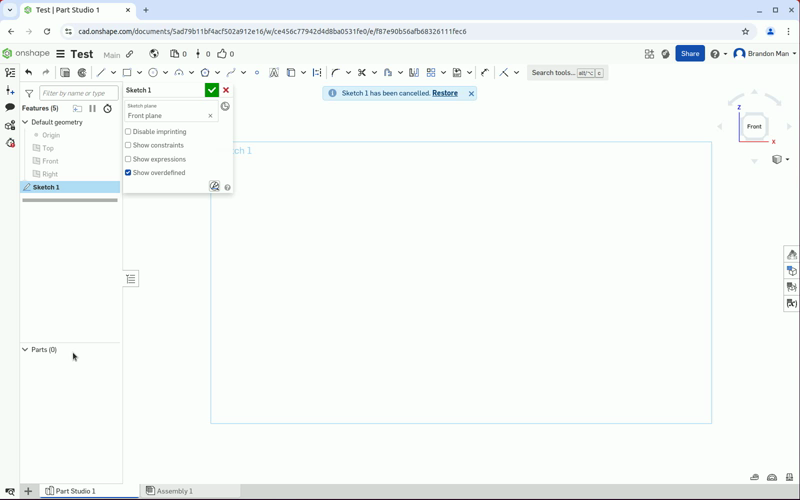
key(y)
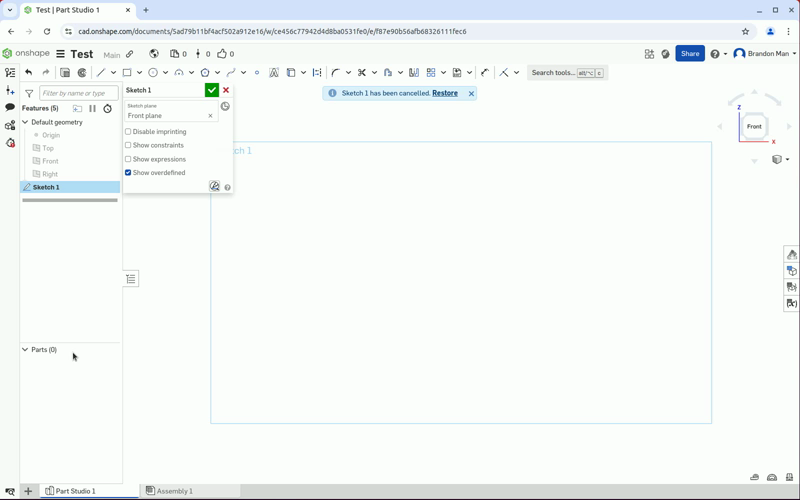
key(c)
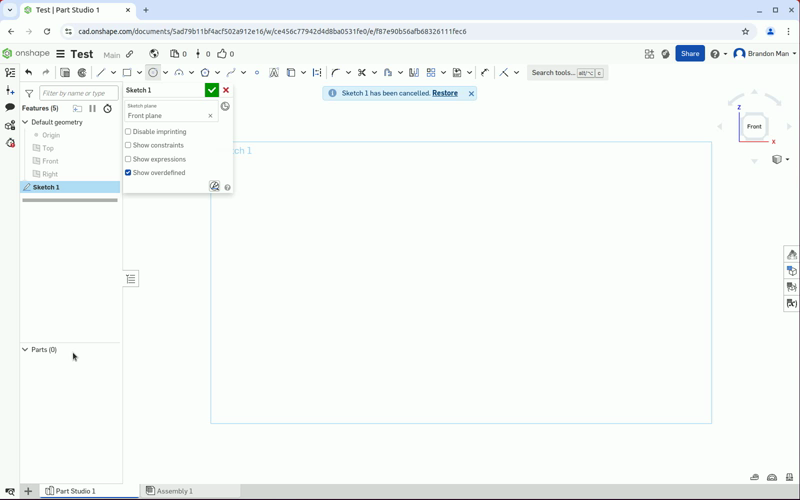
key_down(shift)
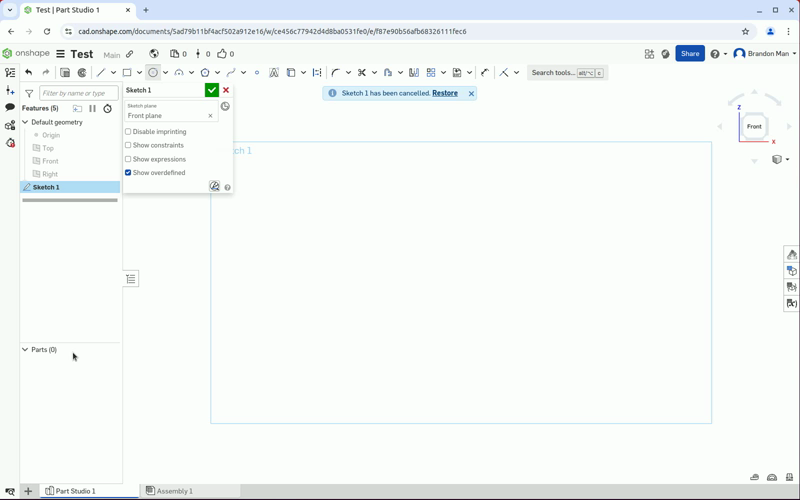
mouse_move(446, 282)
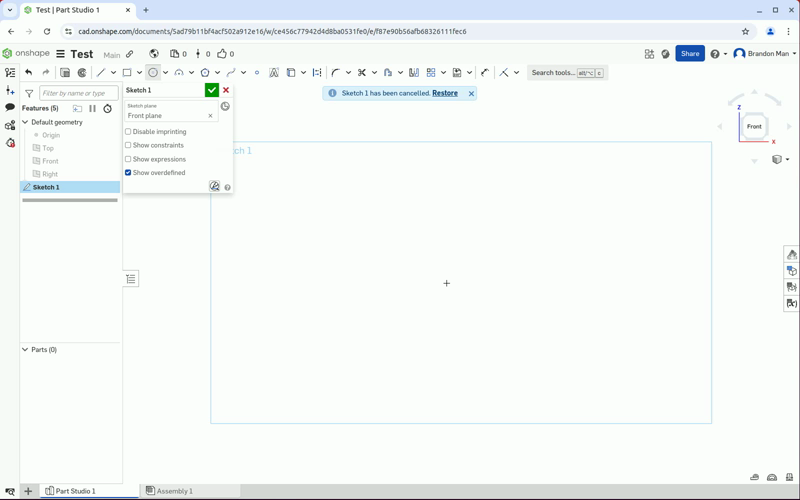
click(446, 282)
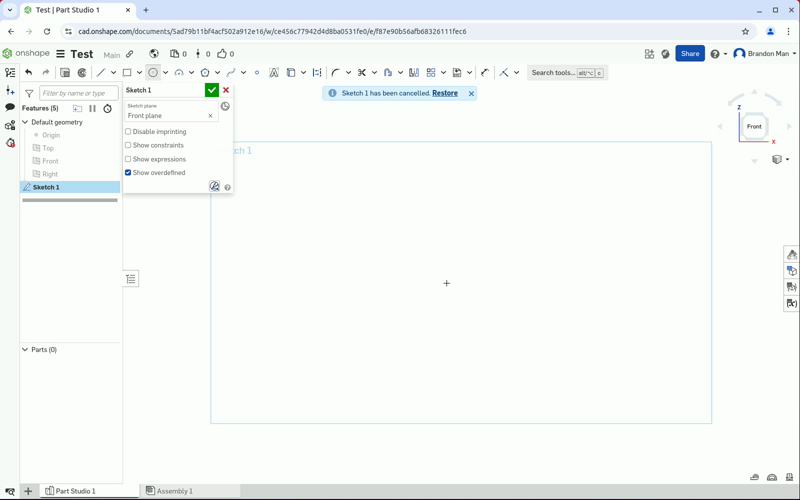
key_up(shift)
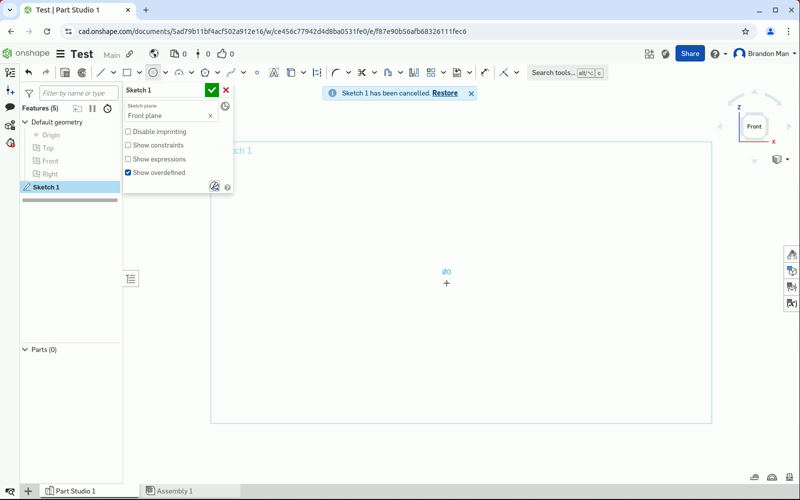
mouse_move(454, 282)
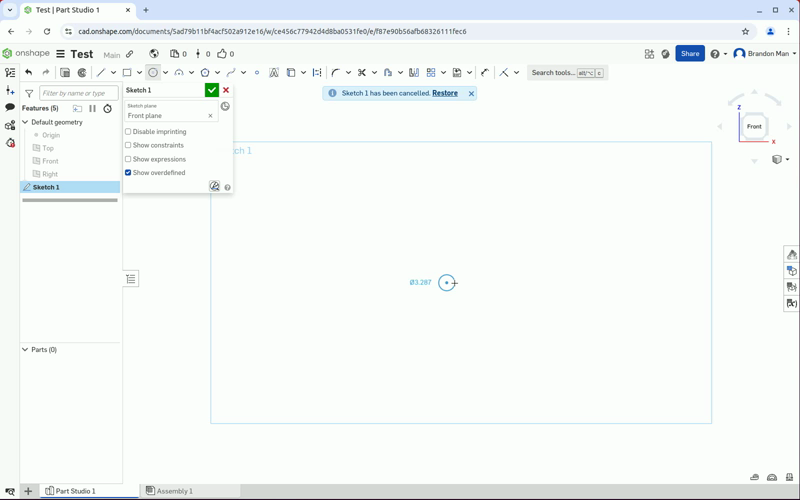
click(454, 282)
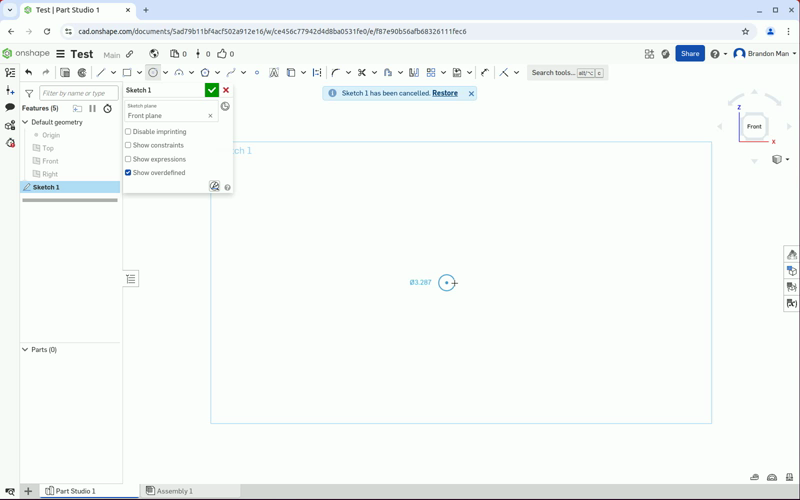
key(esc)
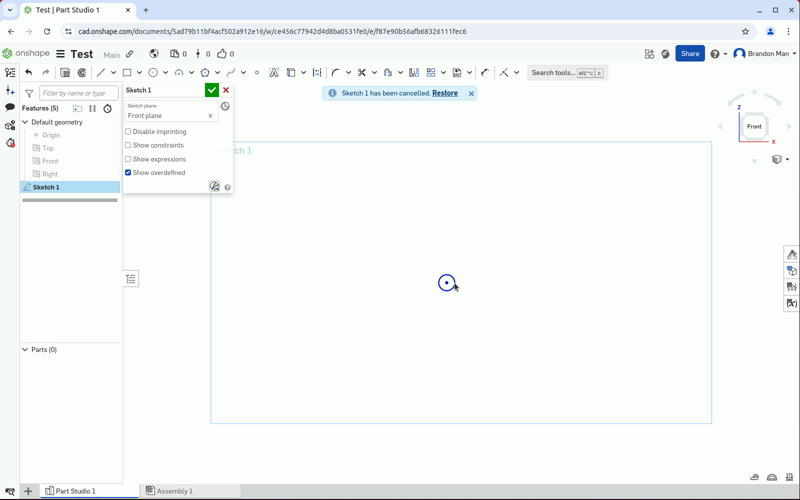
mouse_move(440, 282)
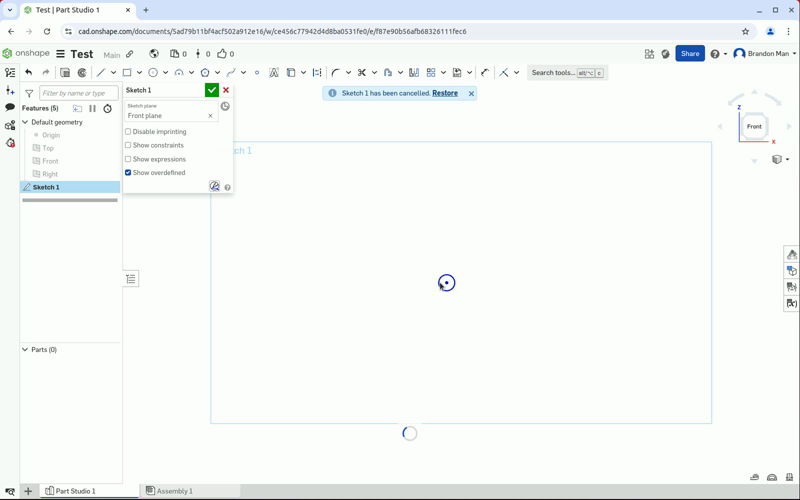
scroll(6)
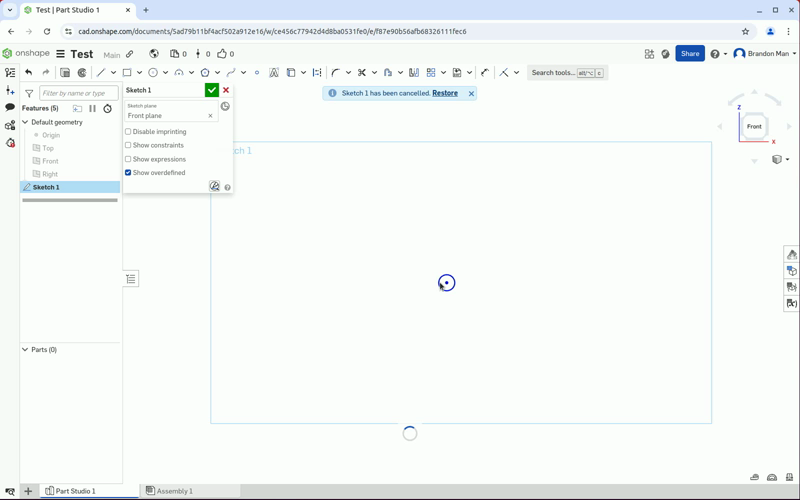
scroll(6)
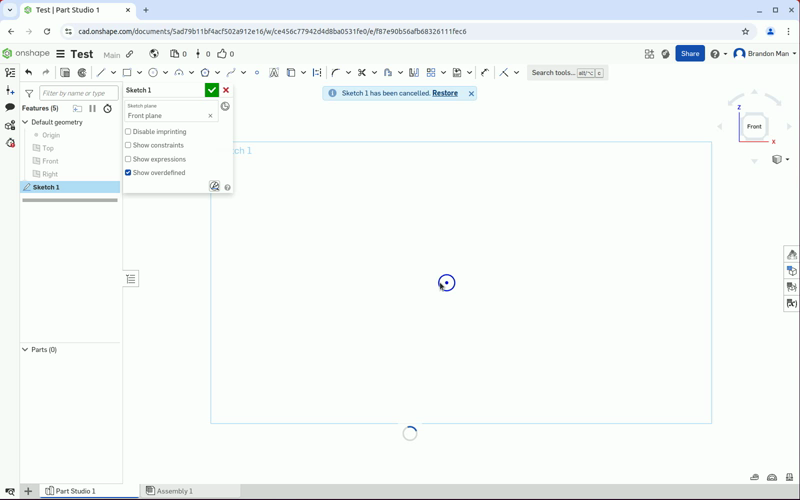
scroll(6)
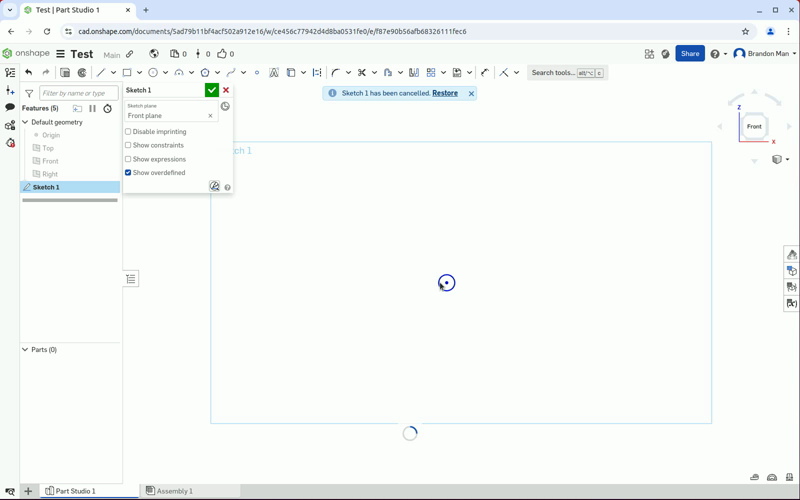
scroll(6)
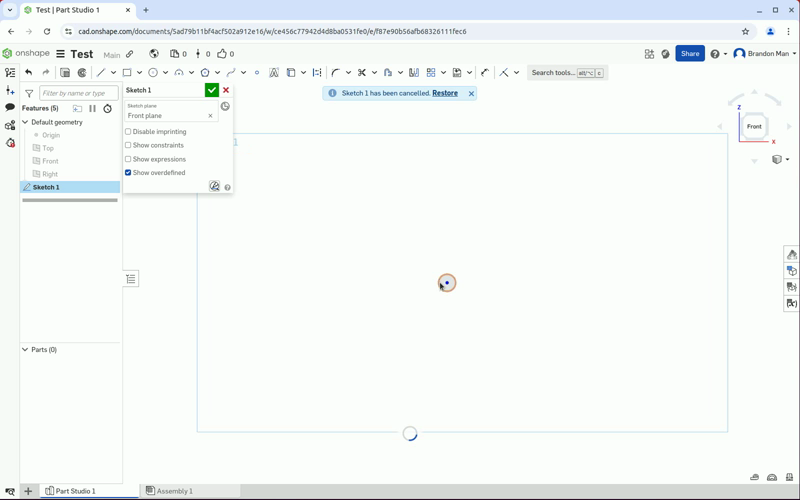
scroll(6)
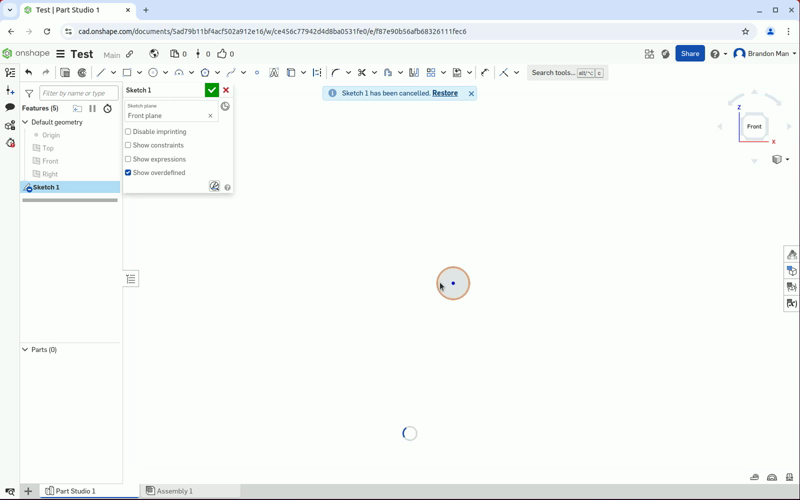
scroll(6)
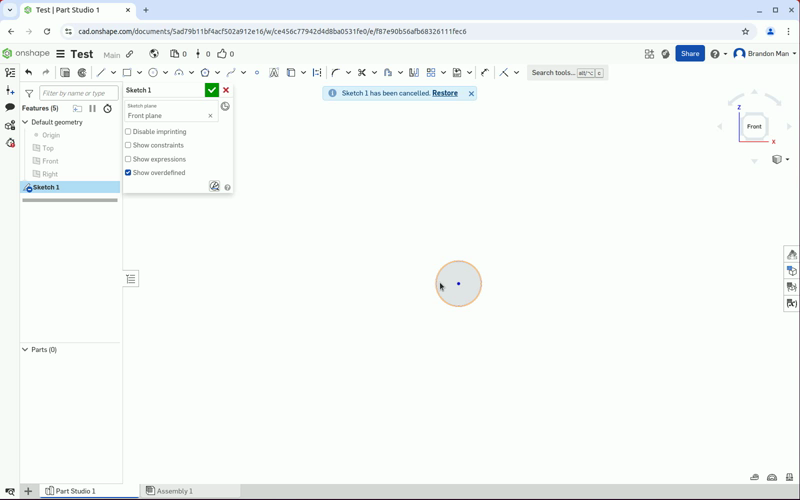
scroll(6)
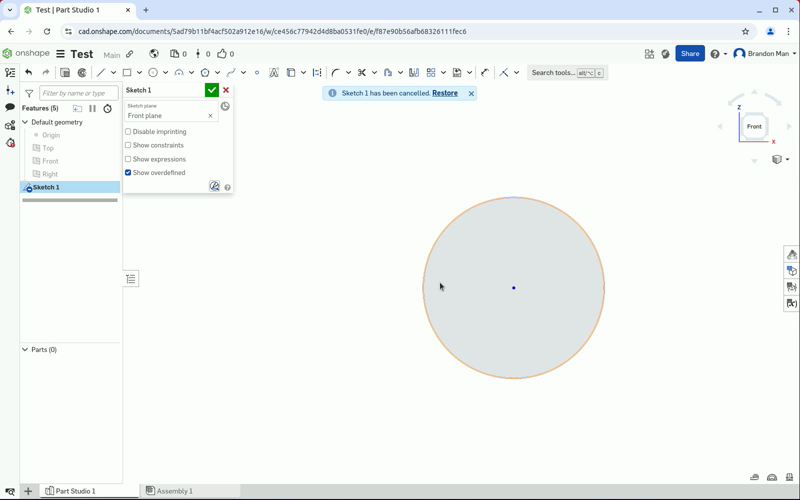
click(440, 282)
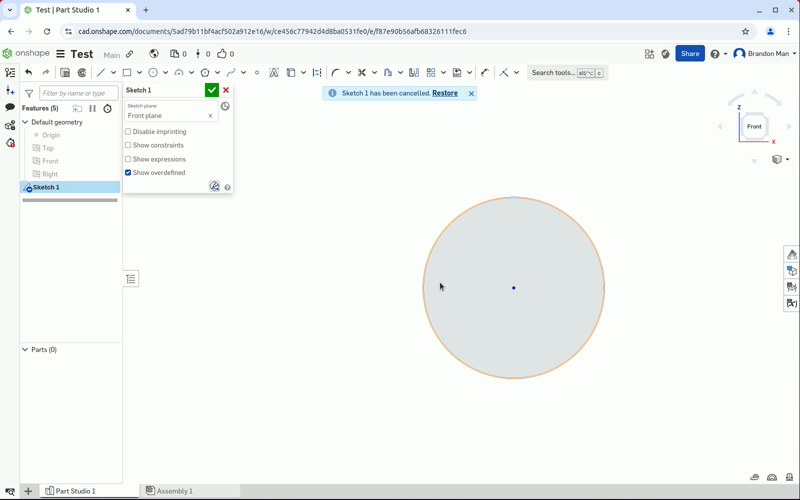
scroll(-6)
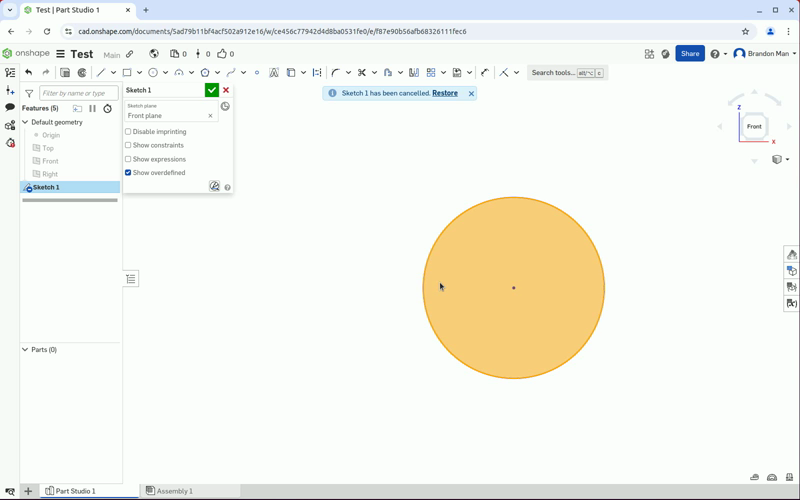
scroll(-6)
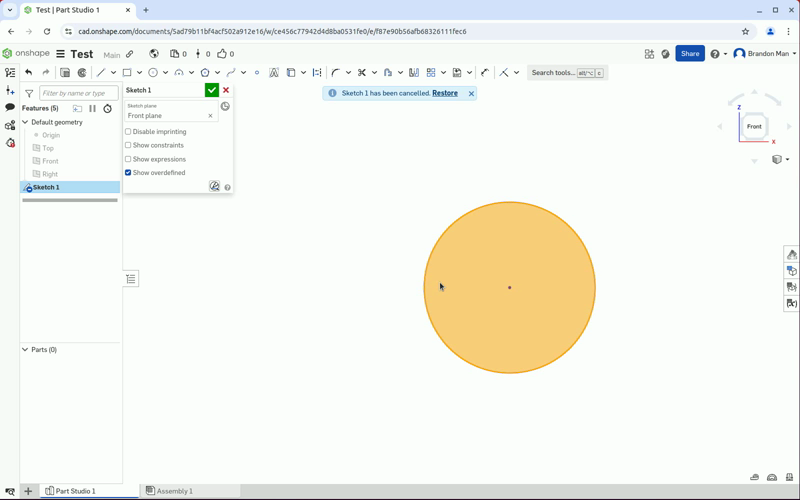
scroll(-6)
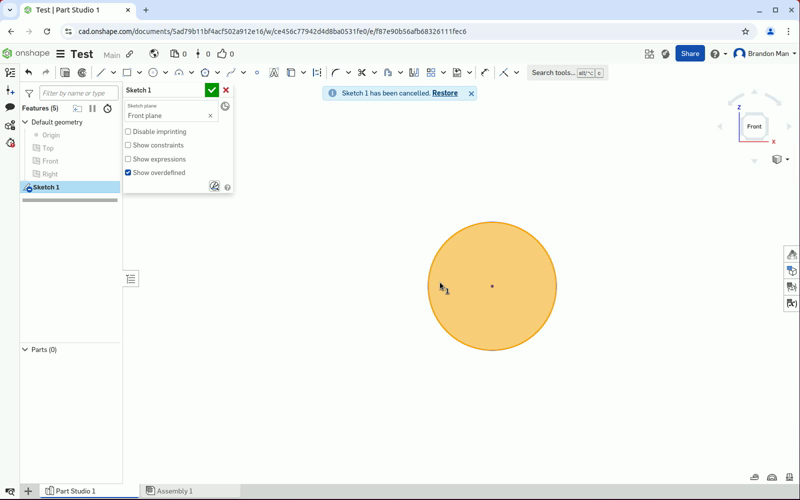
scroll(-6)
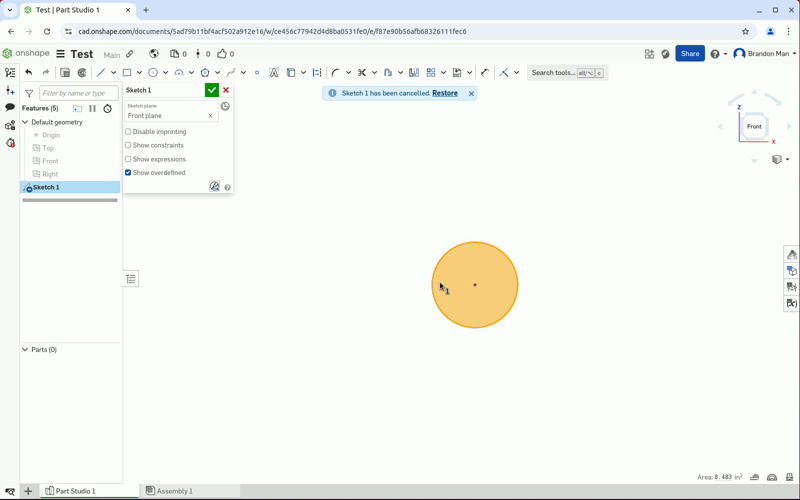
scroll(-6)
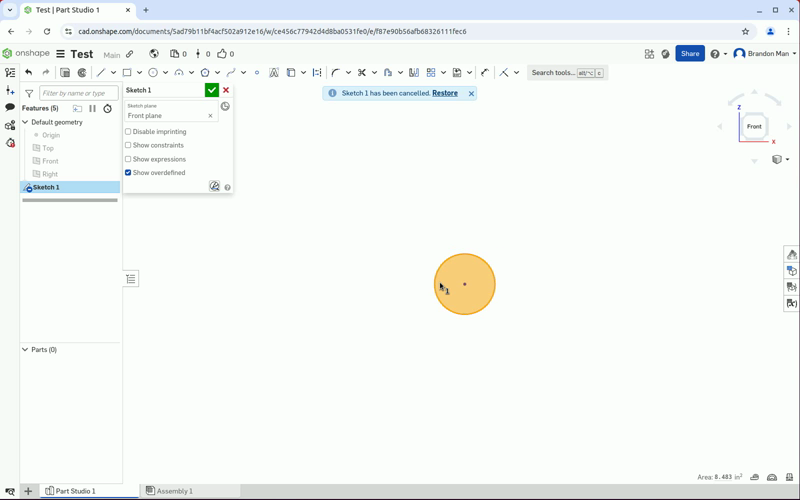
scroll(-6)
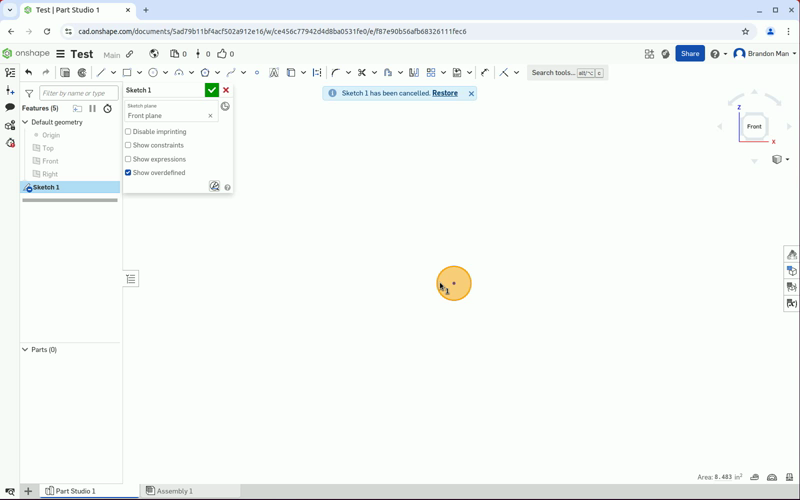
scroll(-6)
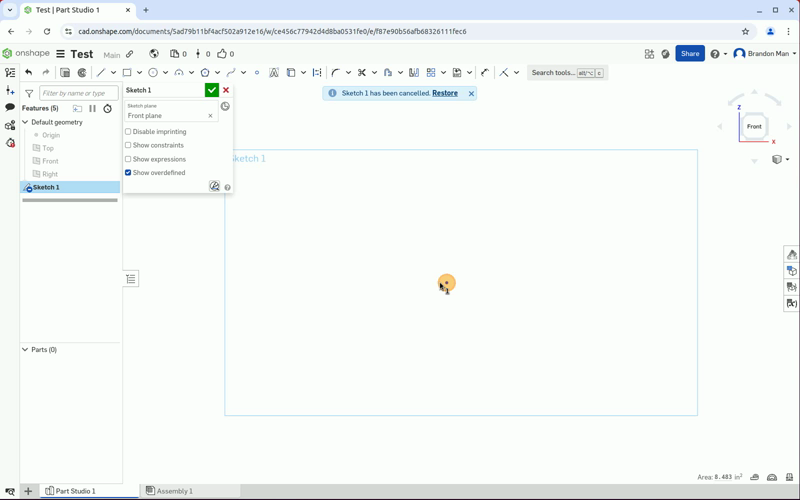
mouse_move(73, 352)
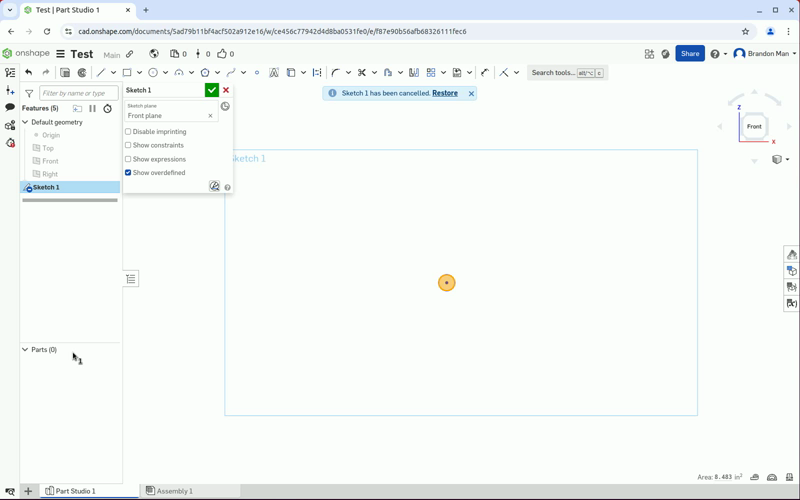
key(shift+y)
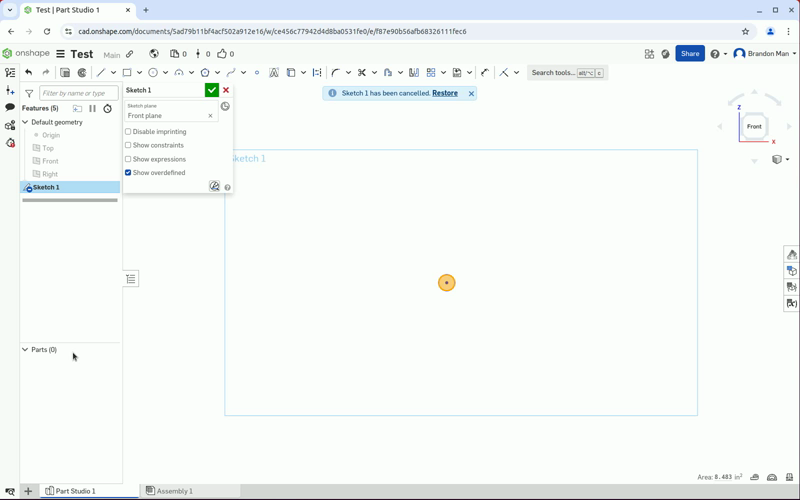
key(shift+e)
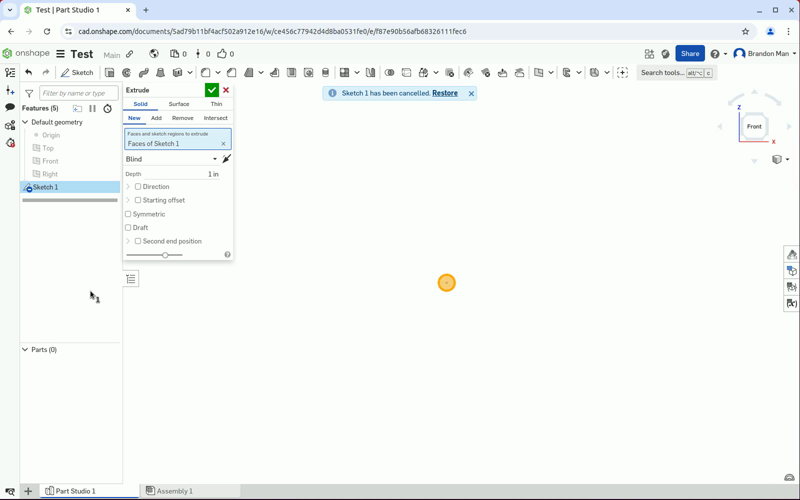
mouse_move(143, 106)
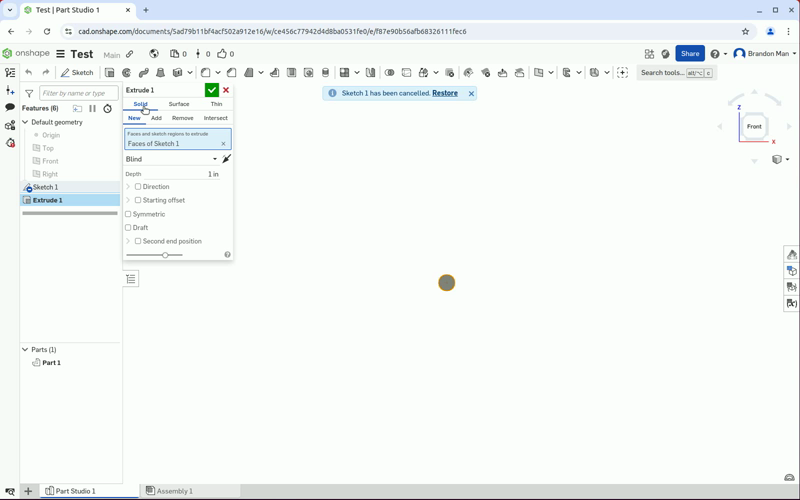
click(143, 106)
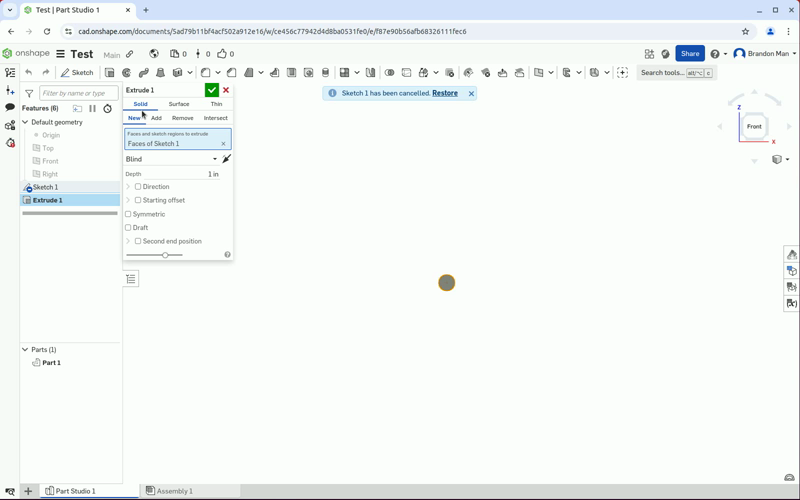
mouse_move(137, 120)
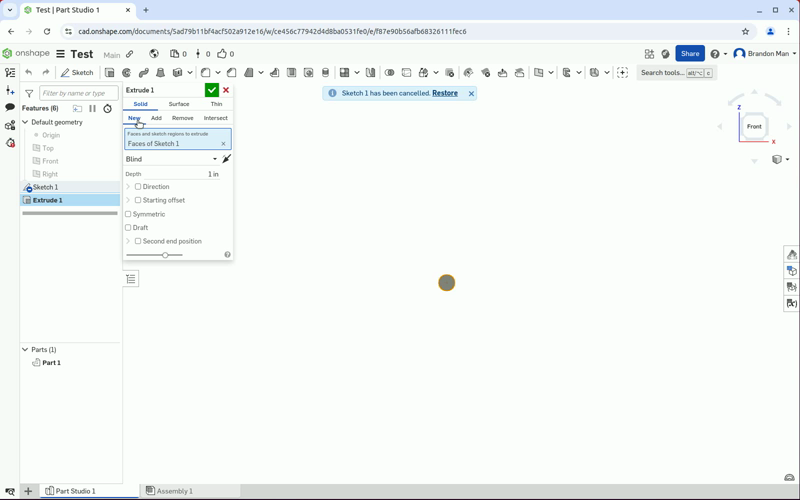
click(137, 120)
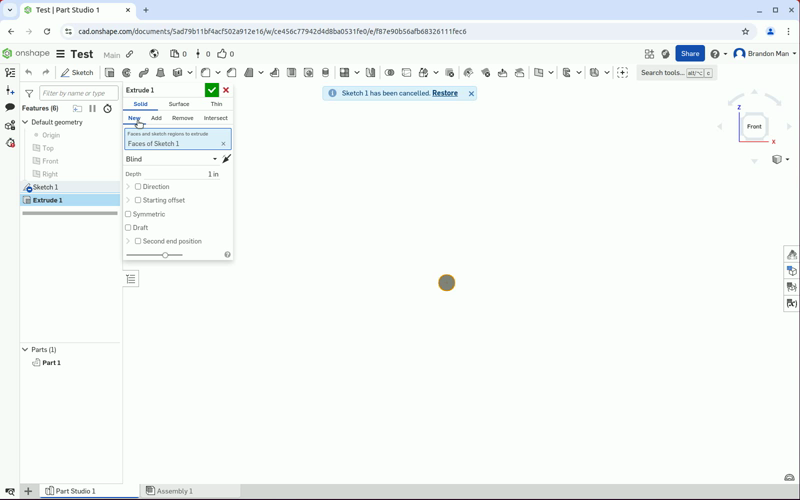
key(tab, 4)
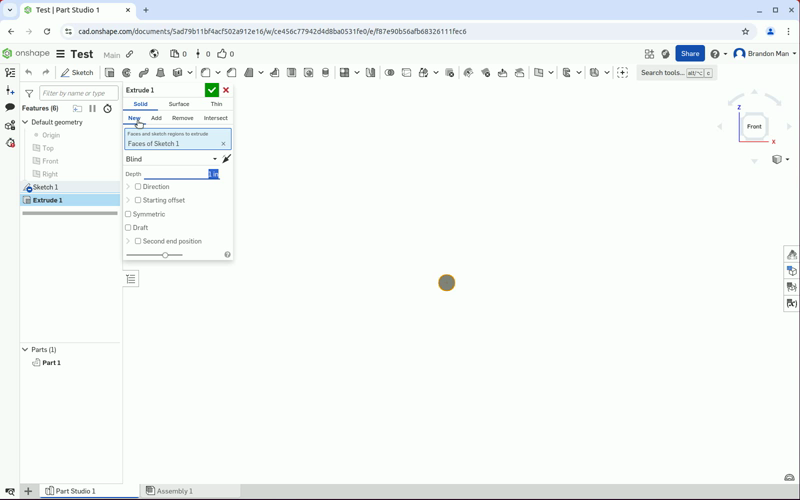
text(3.37)
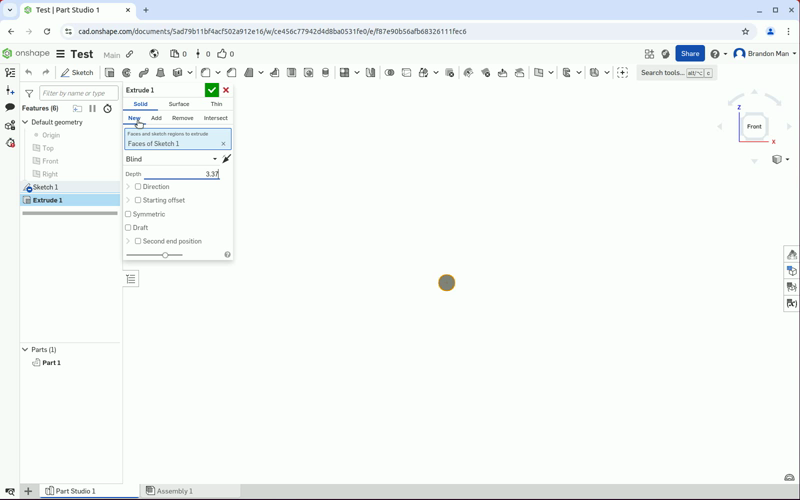
key(enter)
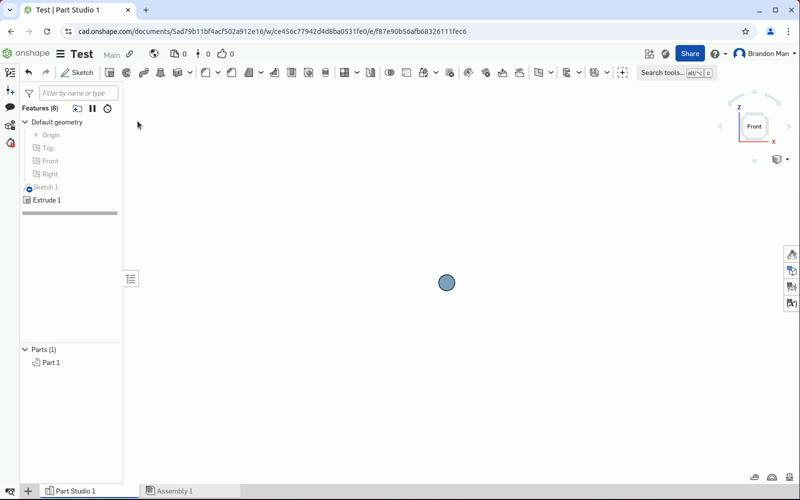
key(shift+h)
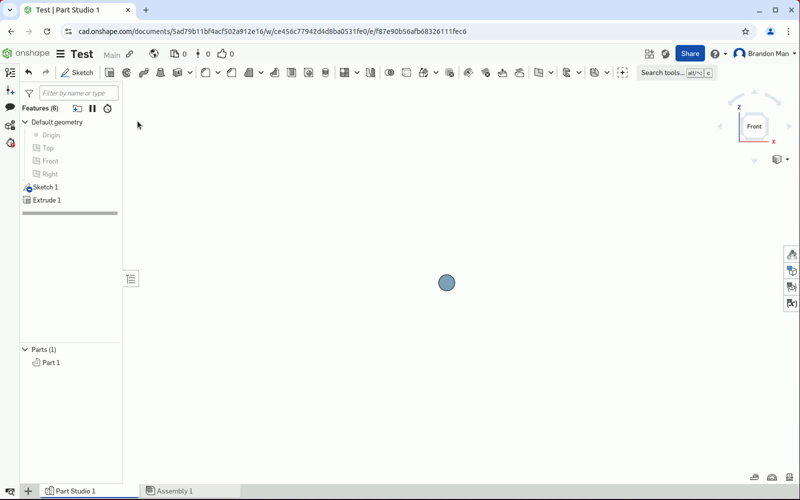
key(shift+h)
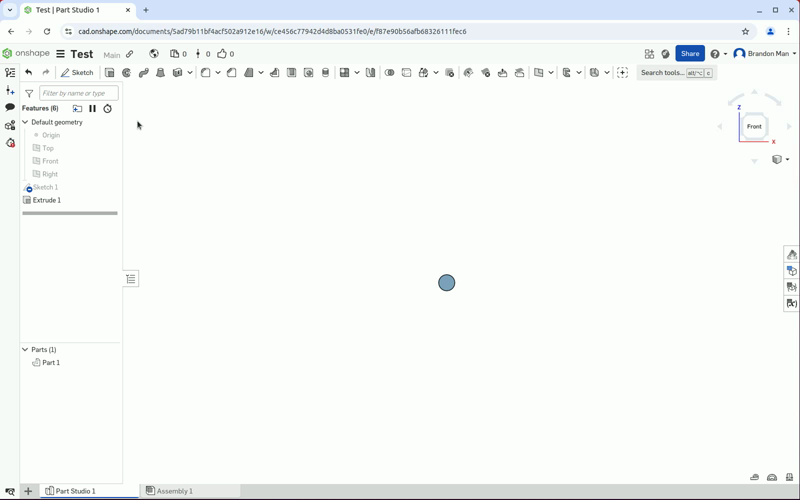
mouse_move(73, 189)
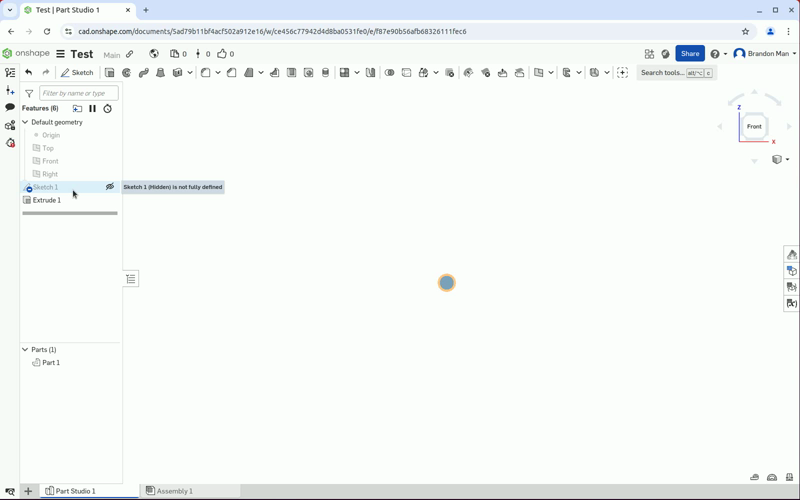
click(73, 189)
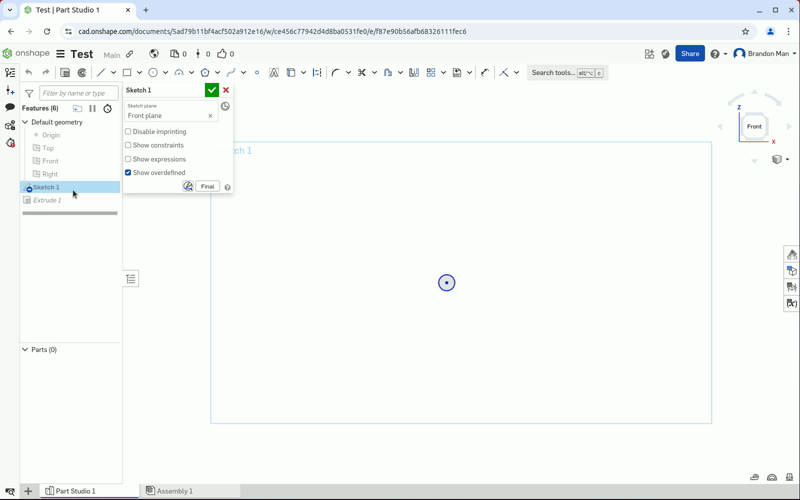
mouse_move(229, 92)
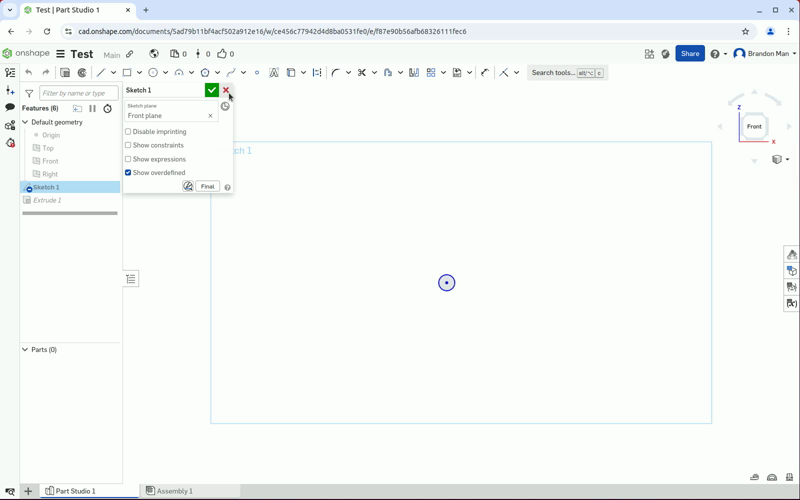
click(229, 92)
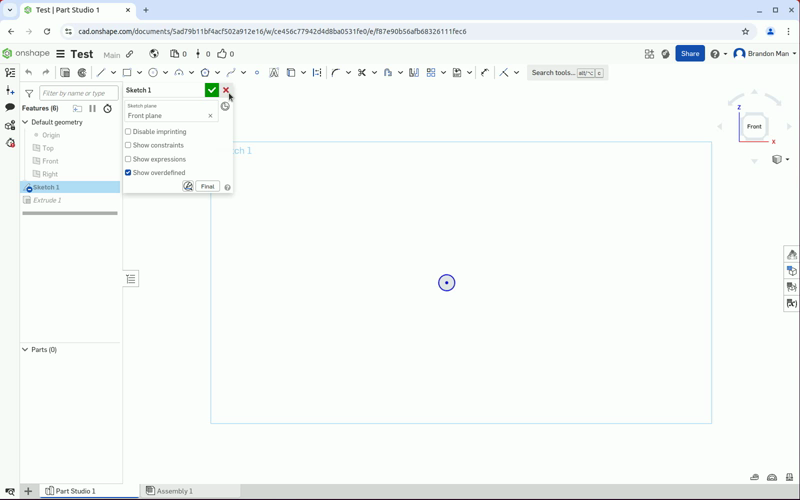
key(shift+s)
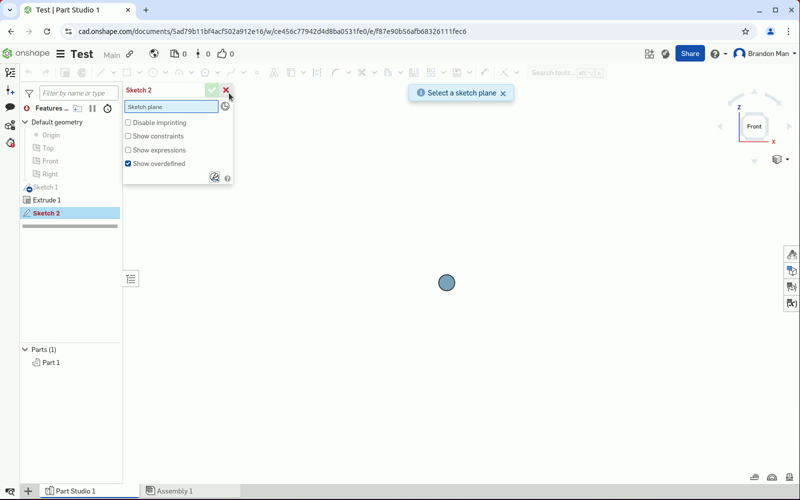
mouse_move(73, 163)
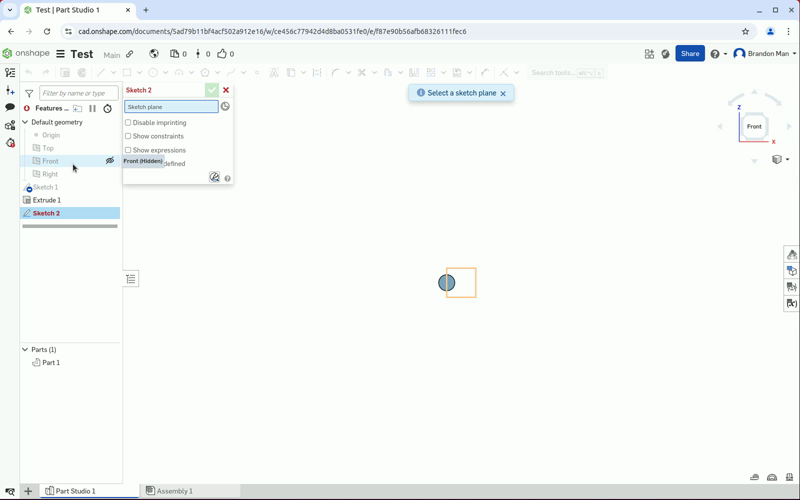
click(73, 163)
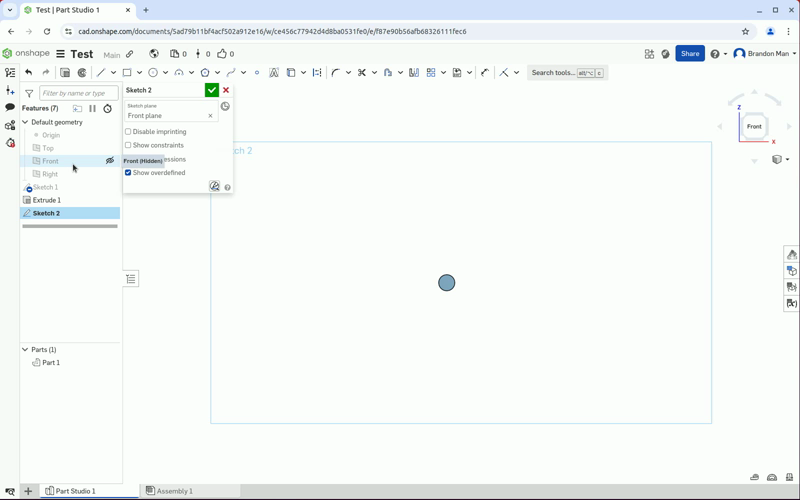
mouse_move(73, 352)
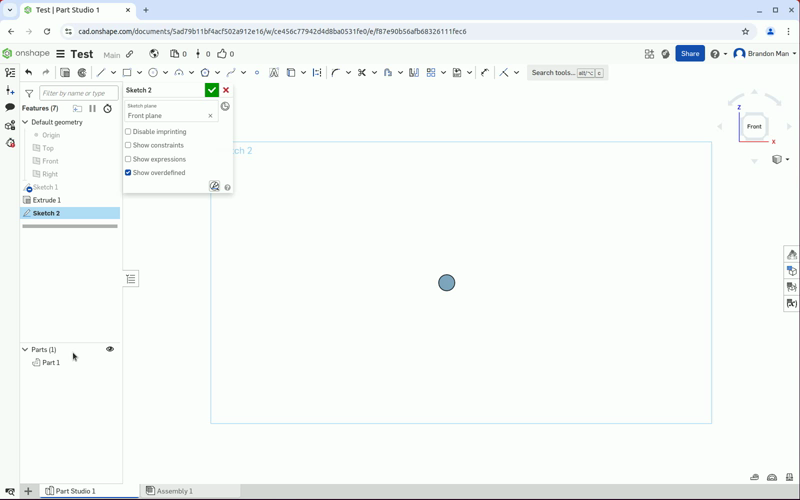
key(y)
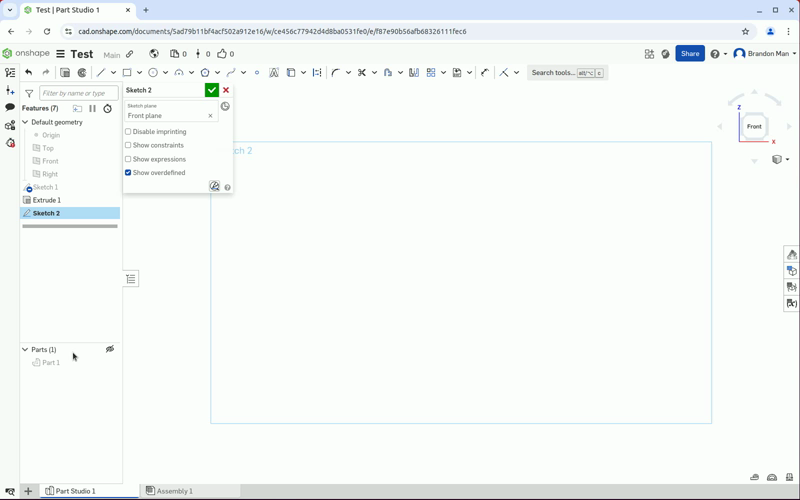
key(c)
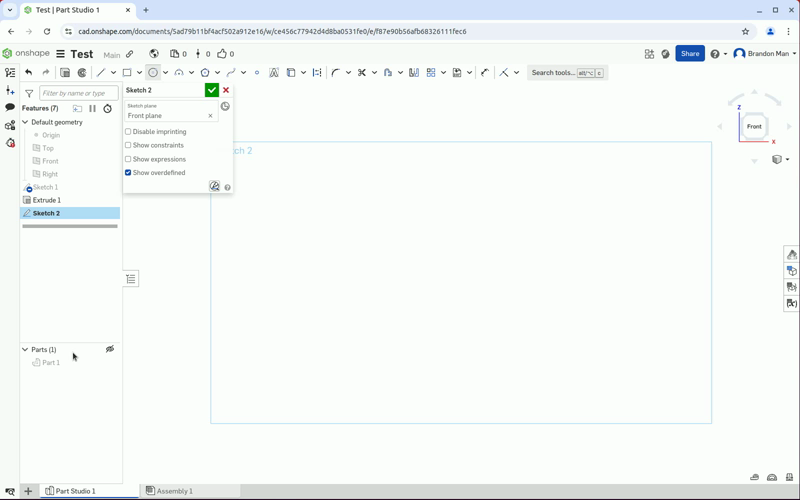
key_down(shift)
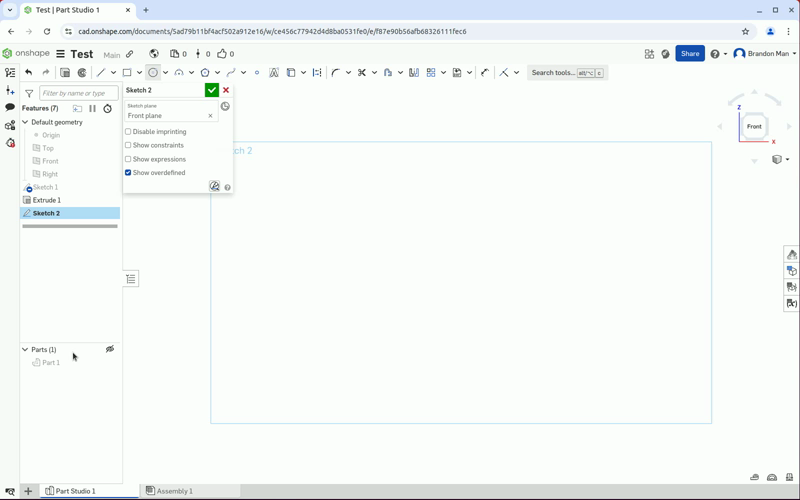
mouse_move(474, 282)
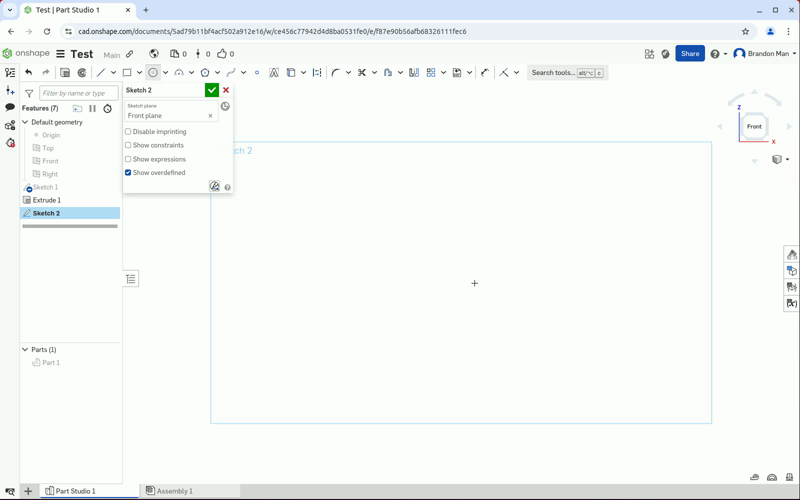
click(474, 282)
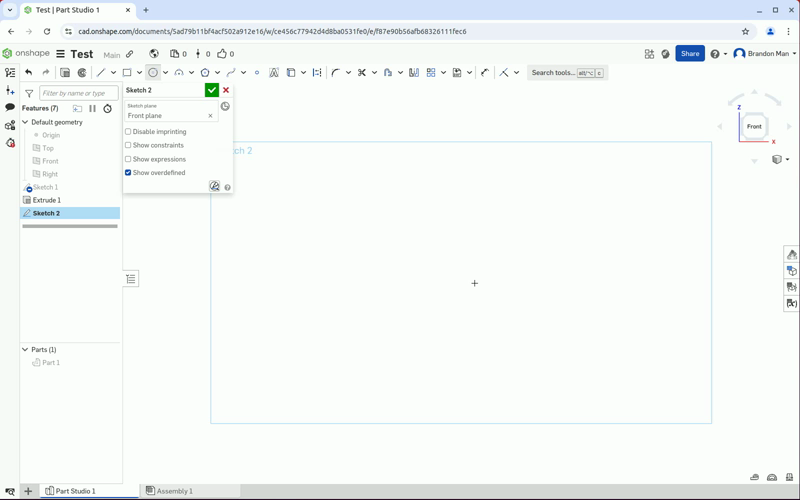
key_up(shift)
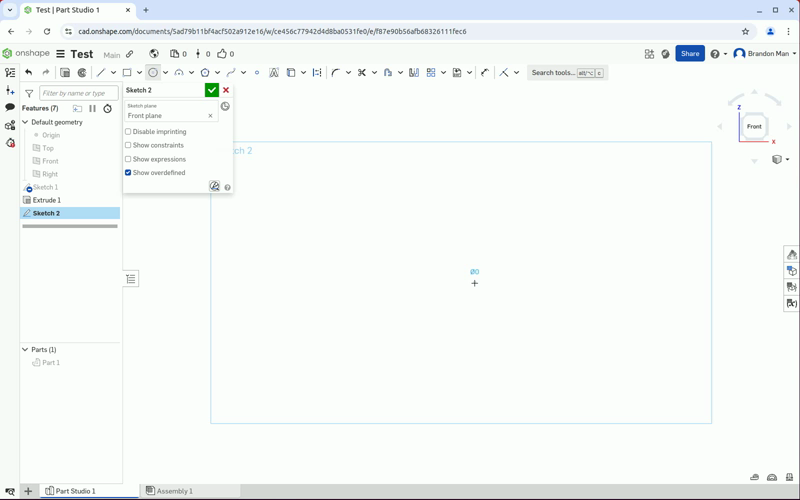
mouse_move(483, 282)
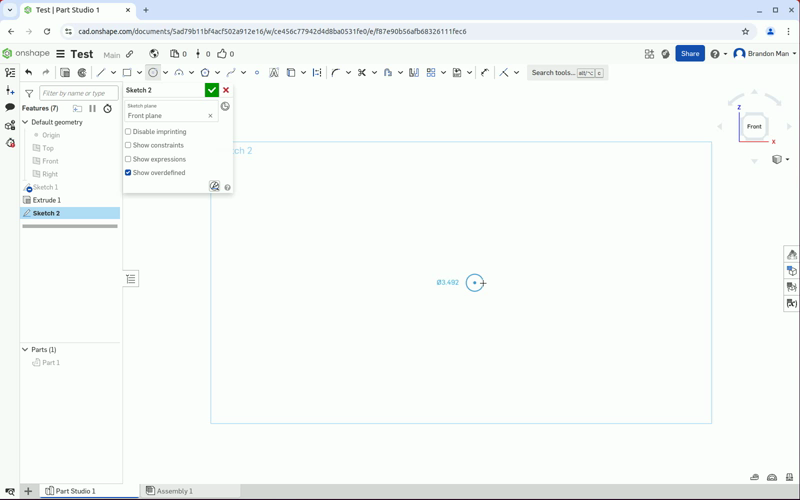
click(483, 282)
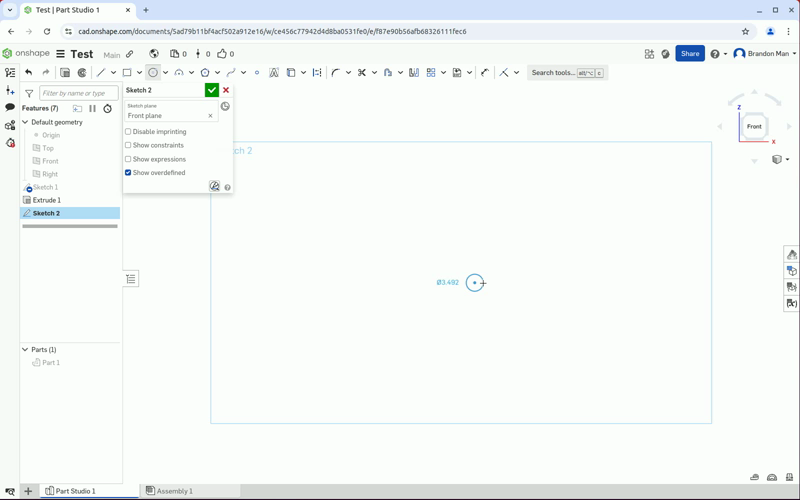
key(esc)
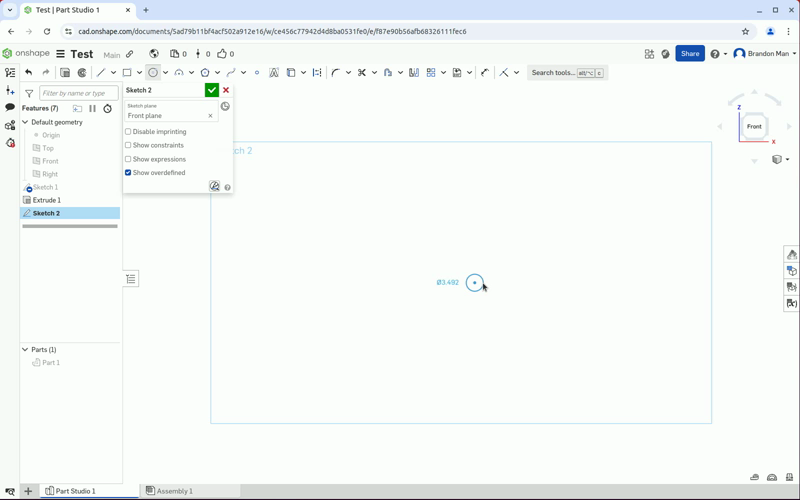
mouse_move(470, 288)
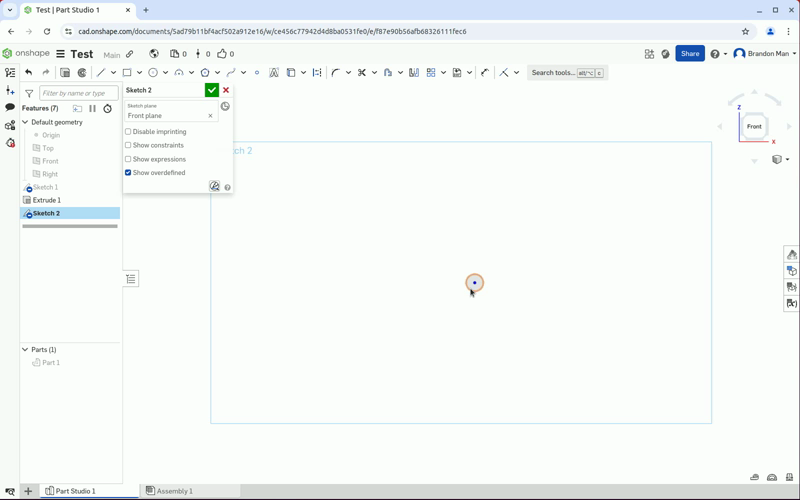
scroll(6)
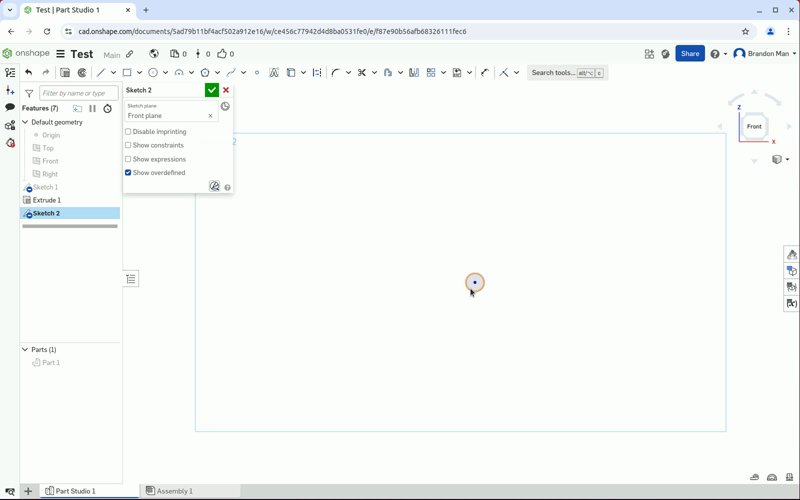
scroll(6)
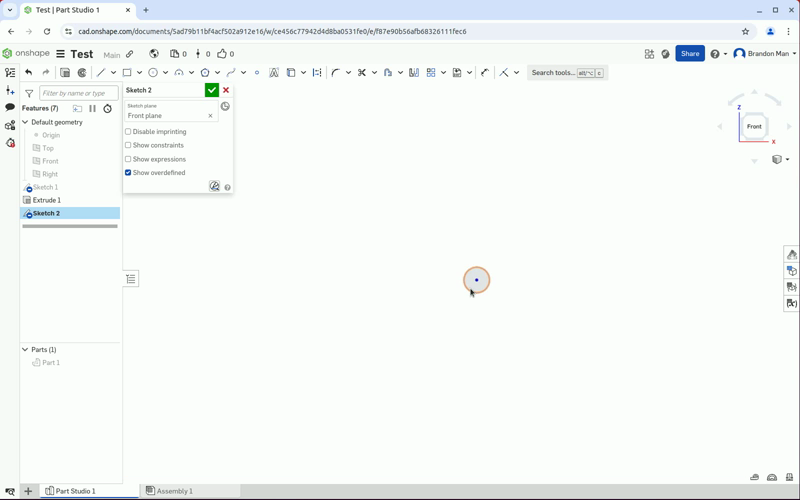
scroll(6)
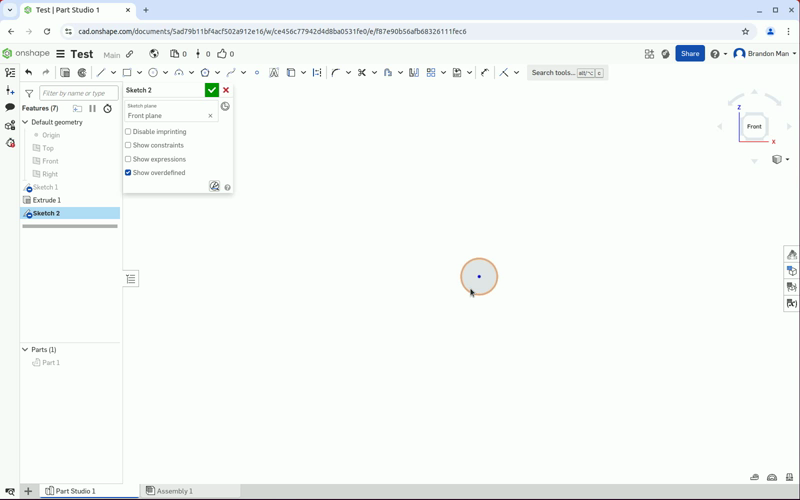
scroll(6)
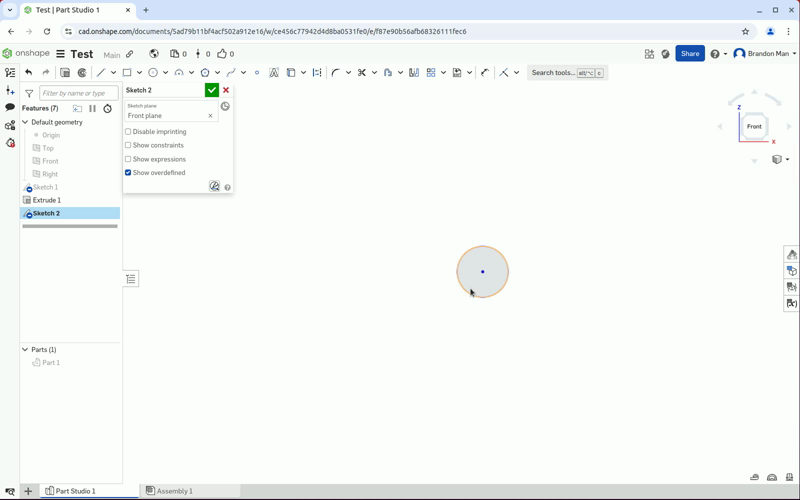
scroll(6)
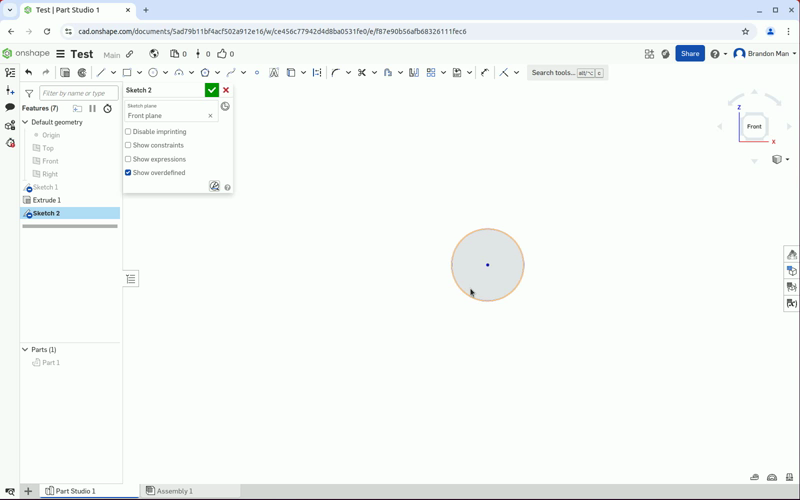
scroll(6)
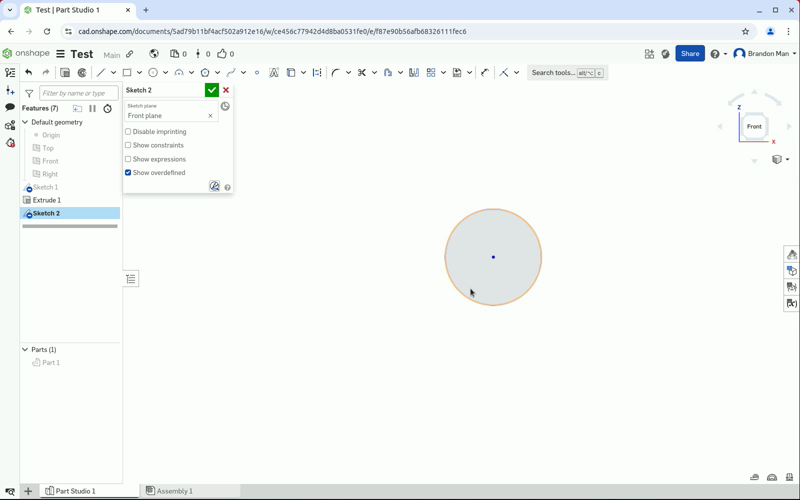
scroll(6)
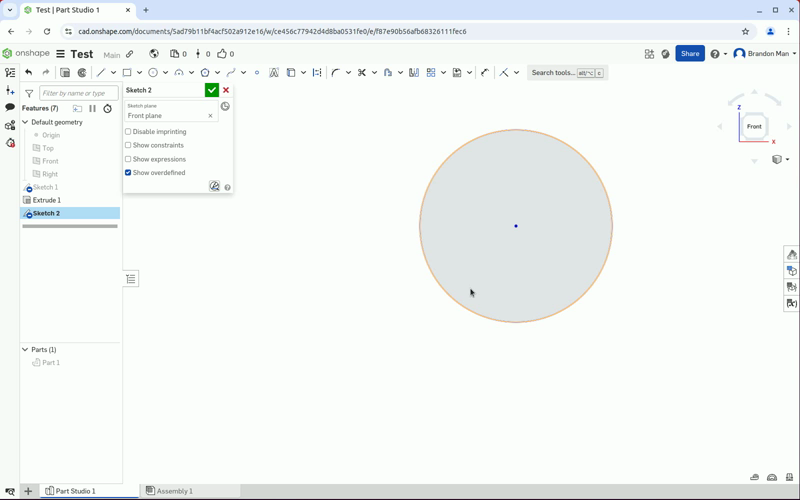
click(470, 288)
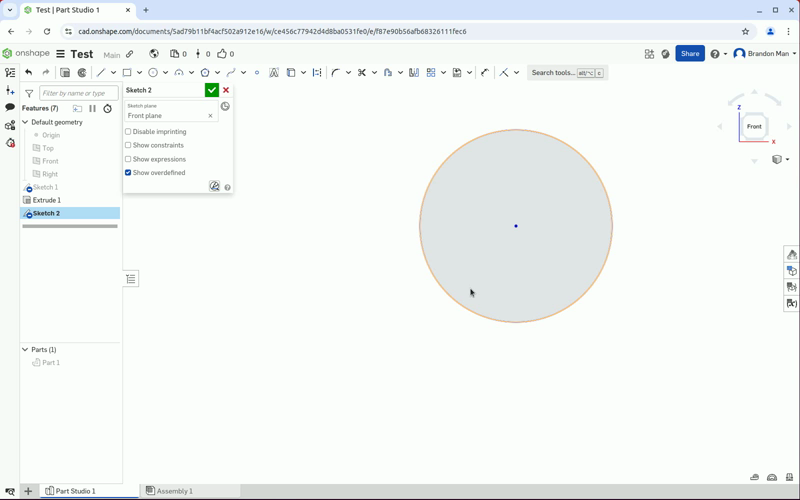
scroll(-6)
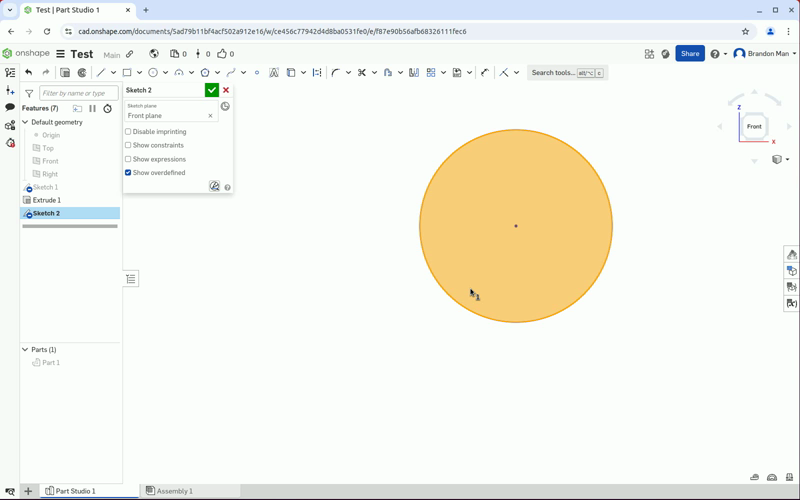
scroll(-6)
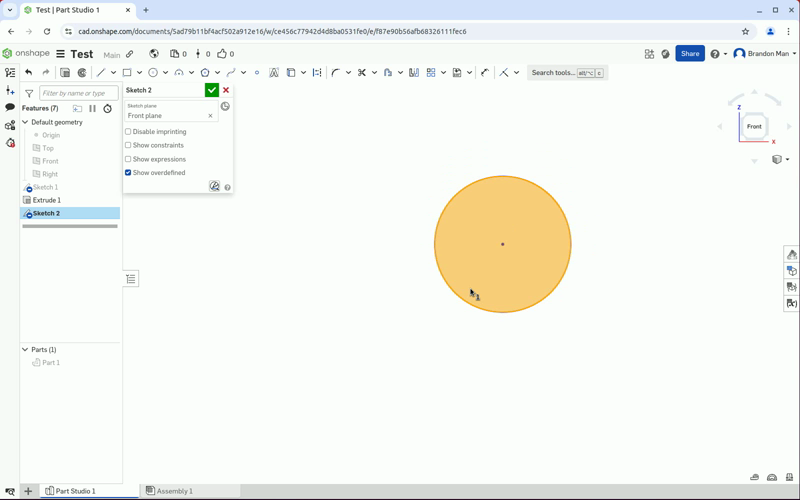
scroll(-6)
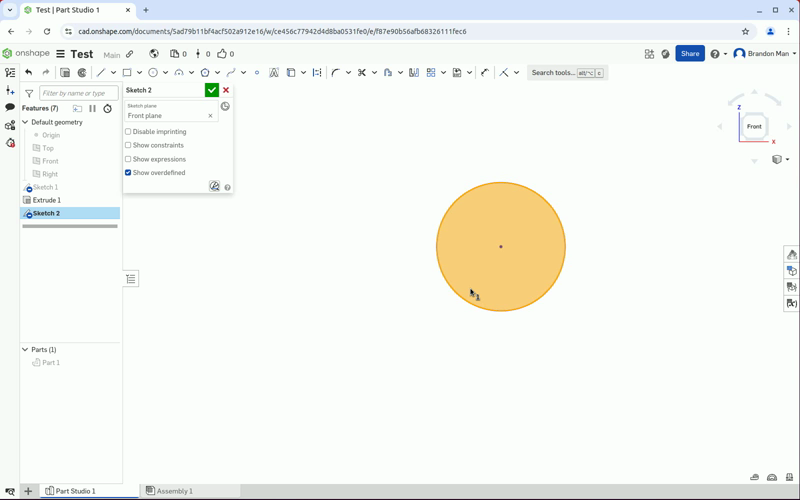
scroll(-6)
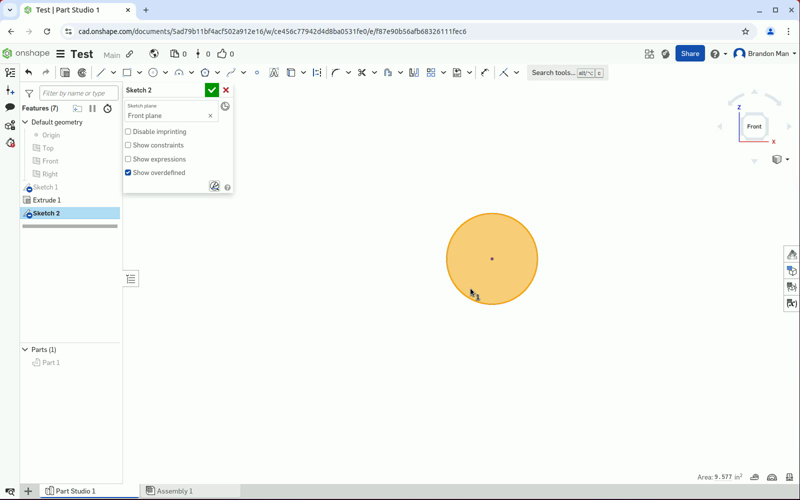
scroll(-6)
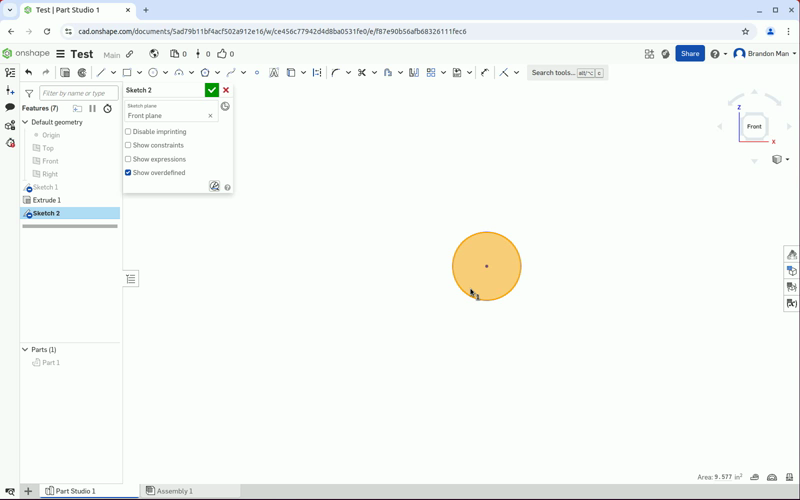
scroll(-6)
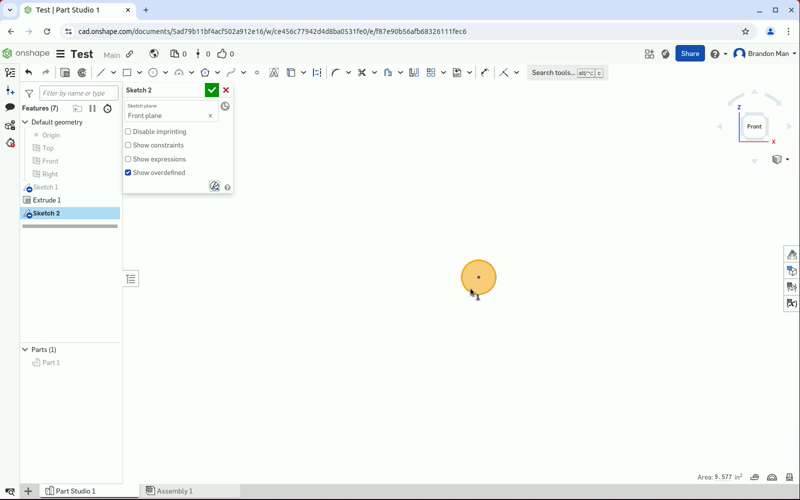
scroll(-6)
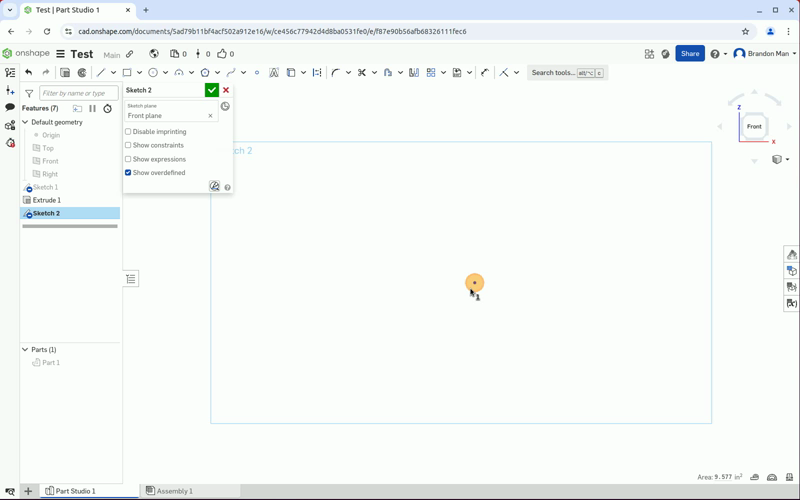
mouse_move(73, 352)
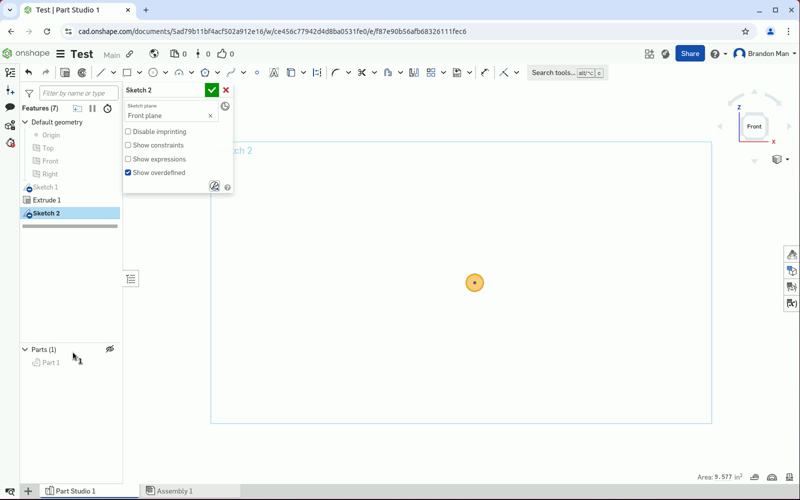
key(shift+y)
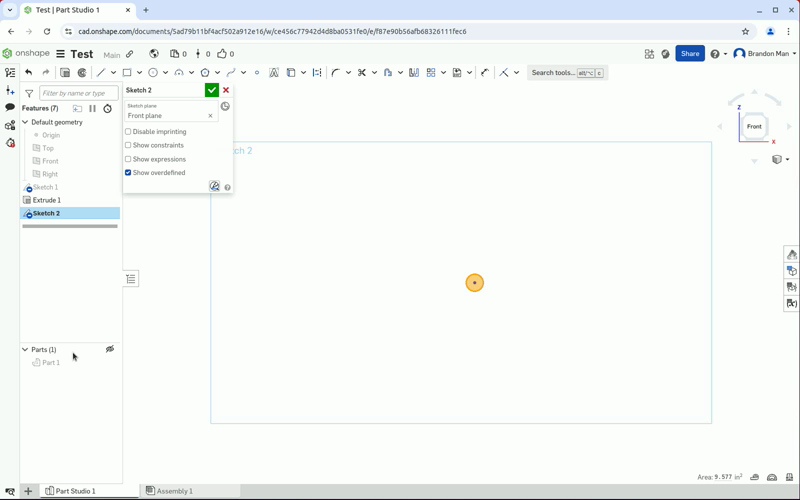
key(shift+e)
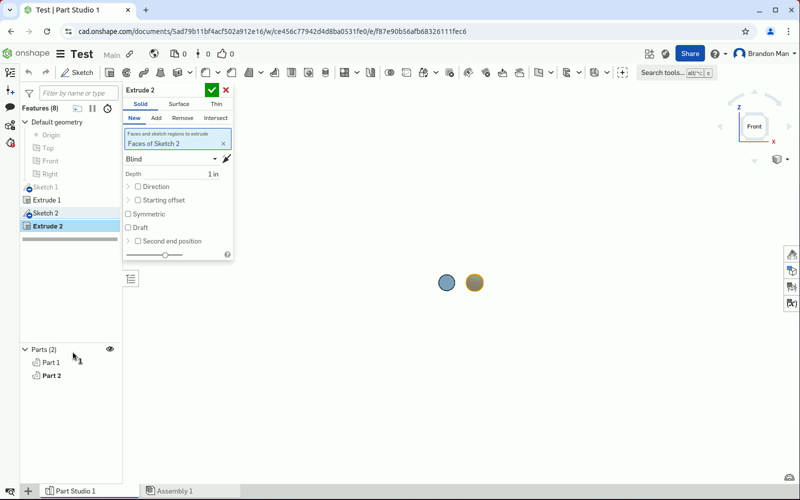
mouse_move(143, 106)
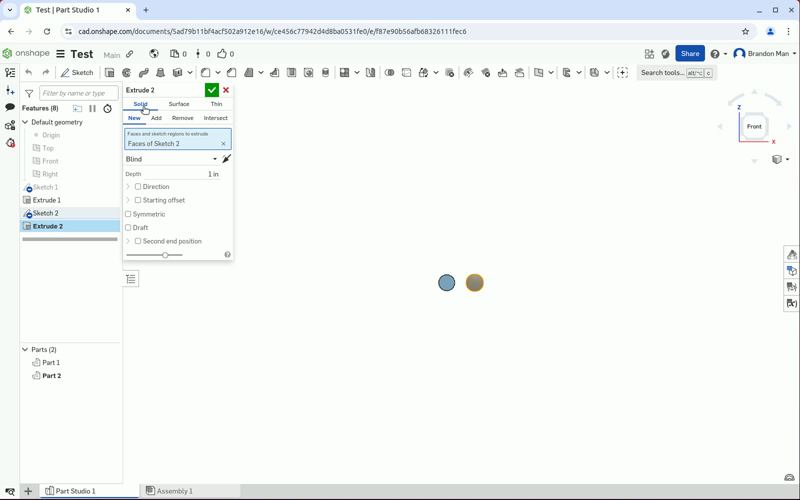
click(143, 106)
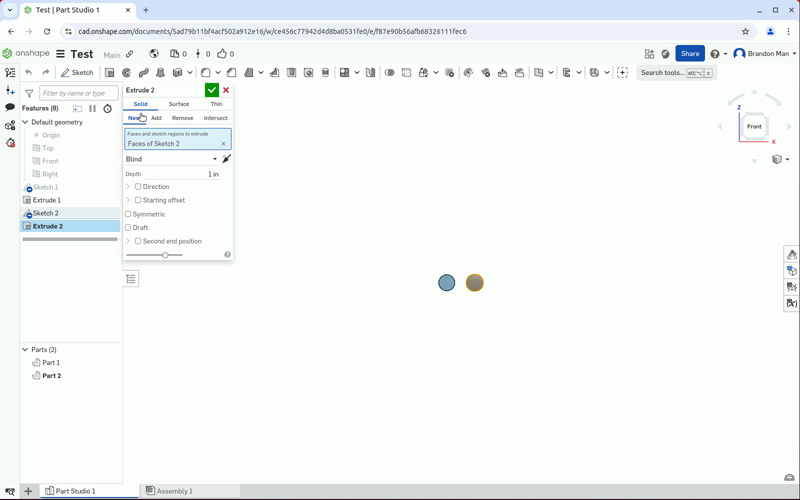
mouse_move(137, 120)
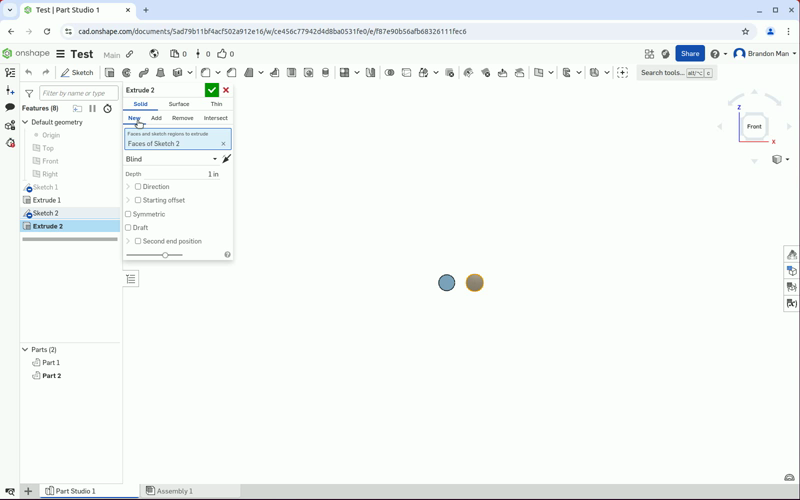
click(137, 120)
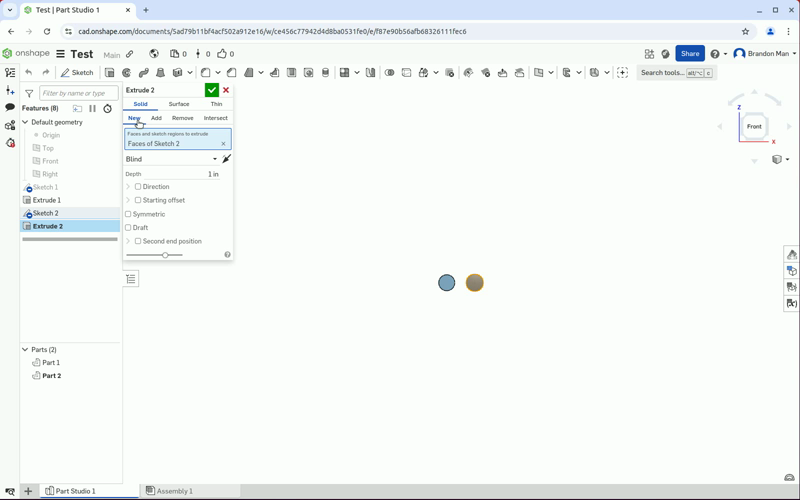
key(tab, 4)
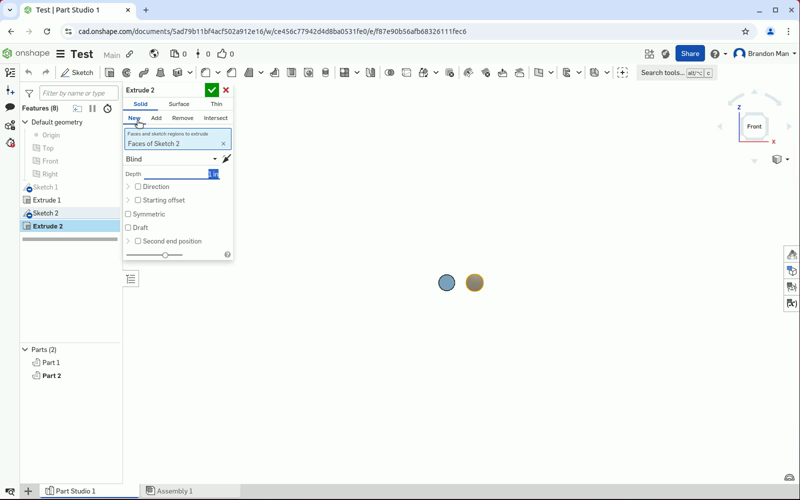
text(3.37)
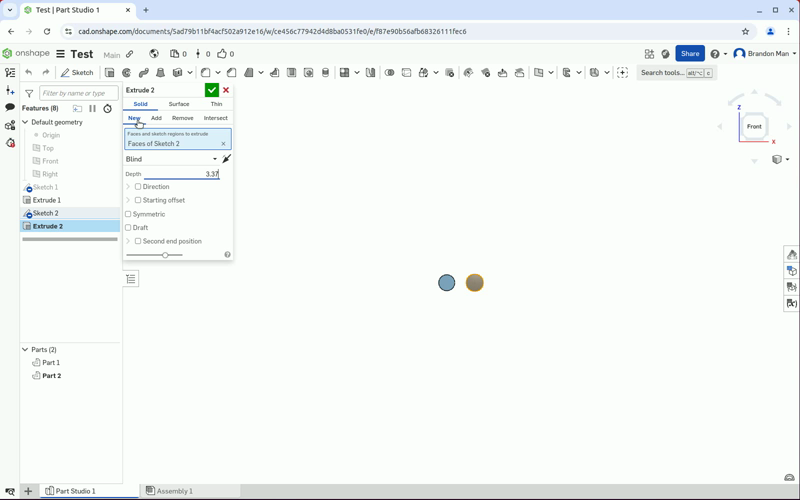
key(enter)
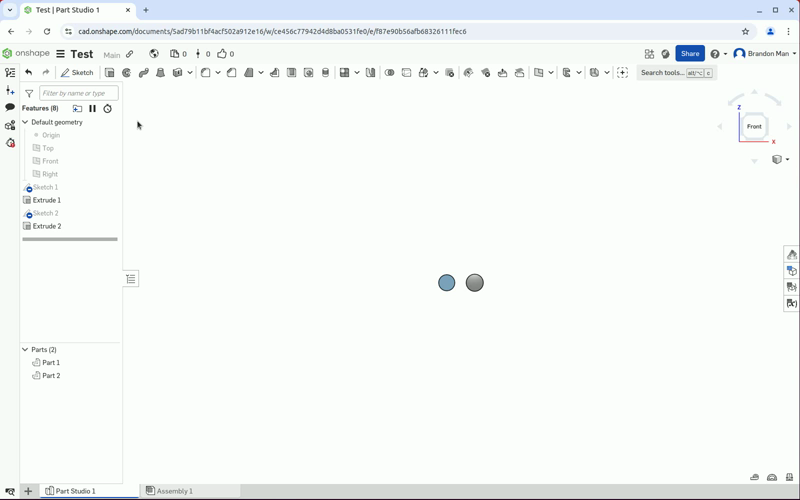
key(shift+h)
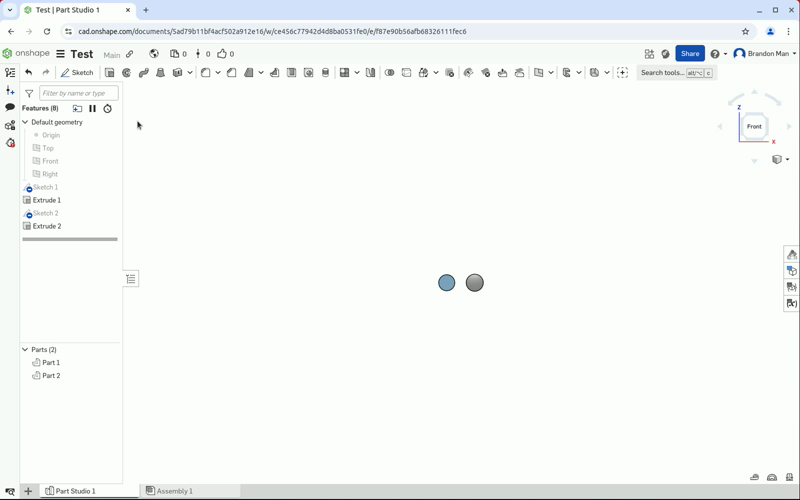
key(shift+h)
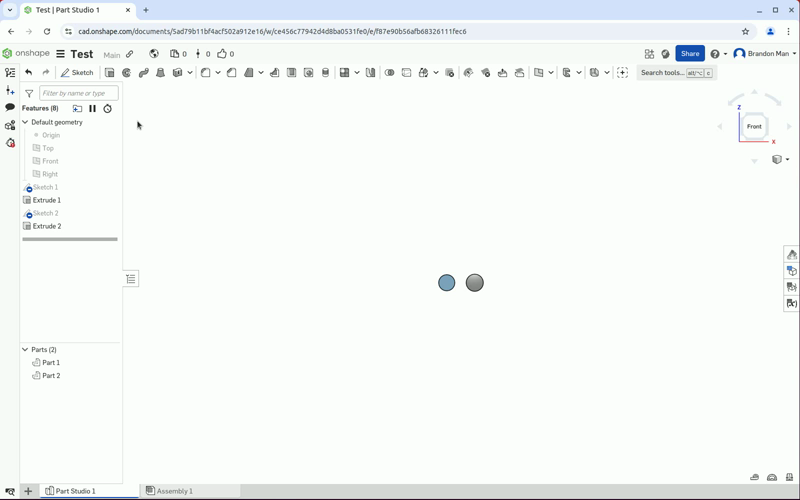
mouse_move(73, 189)
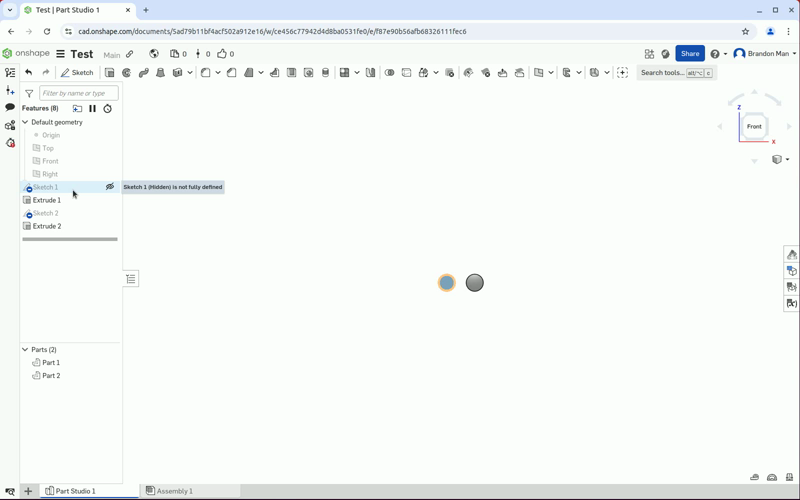
click(73, 189)
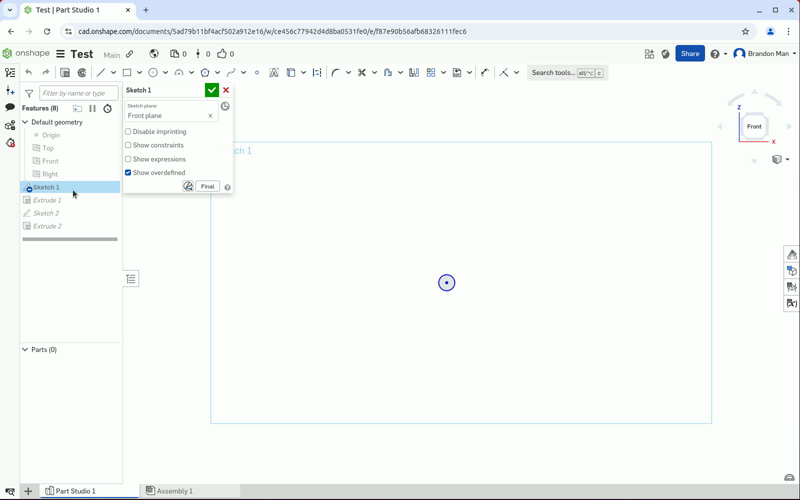
mouse_move(229, 92)
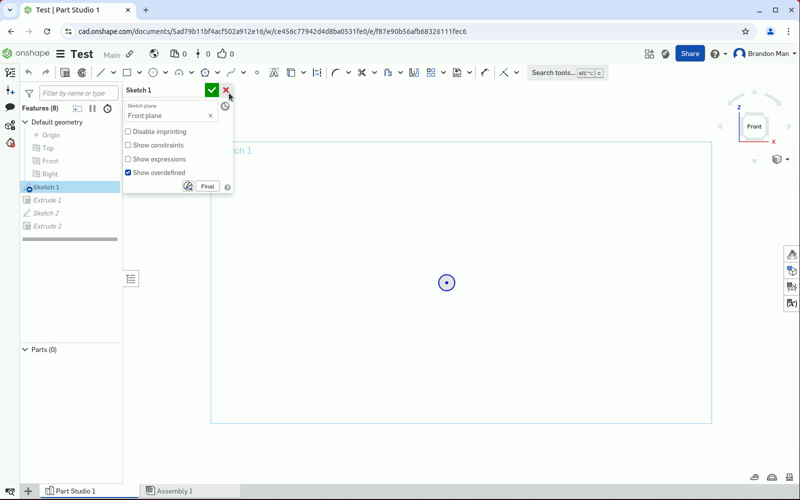
click(229, 92)
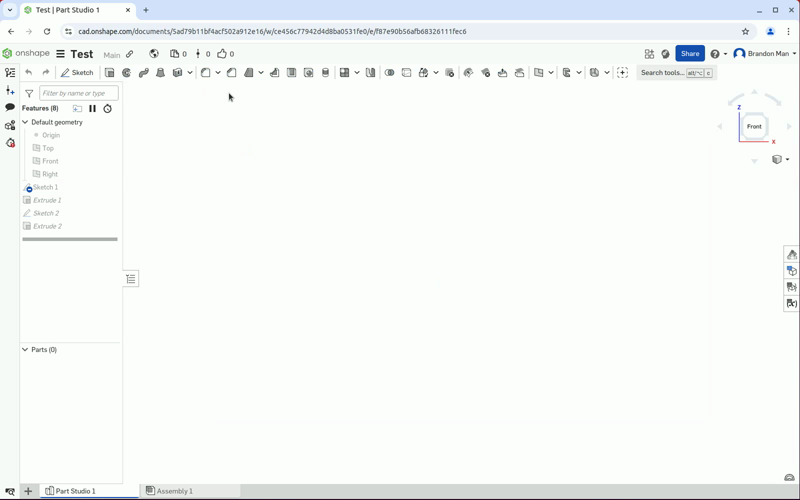
mouse_move(541, 75)
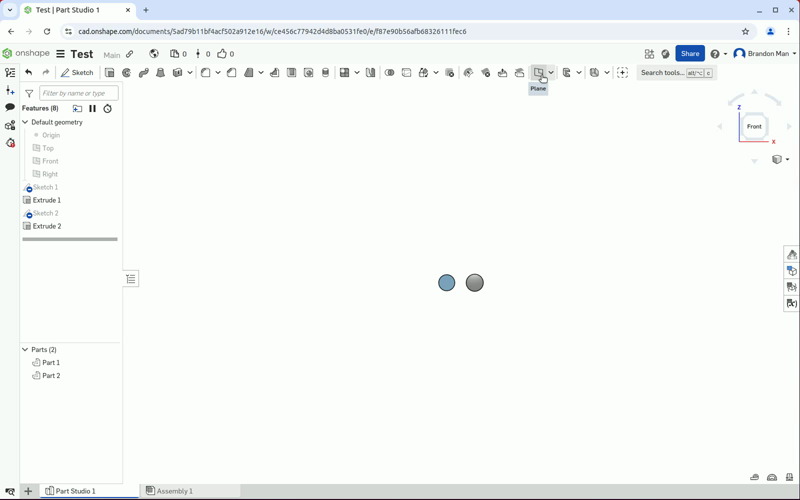
click(541, 75)
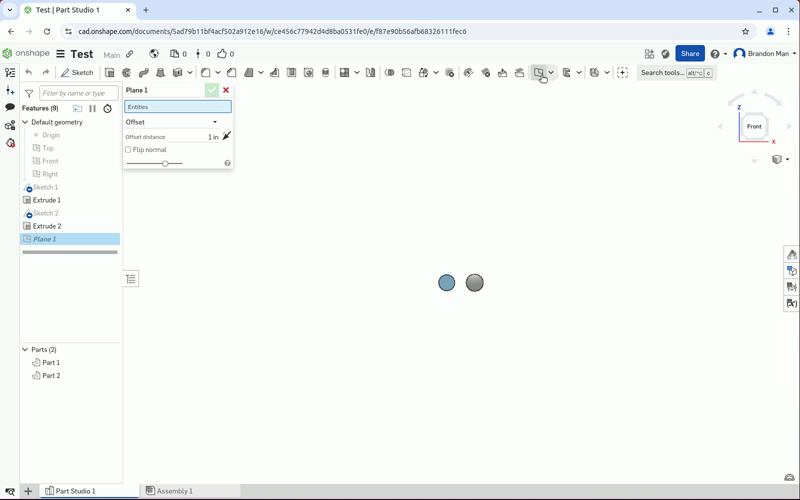
mouse_move(73, 163)
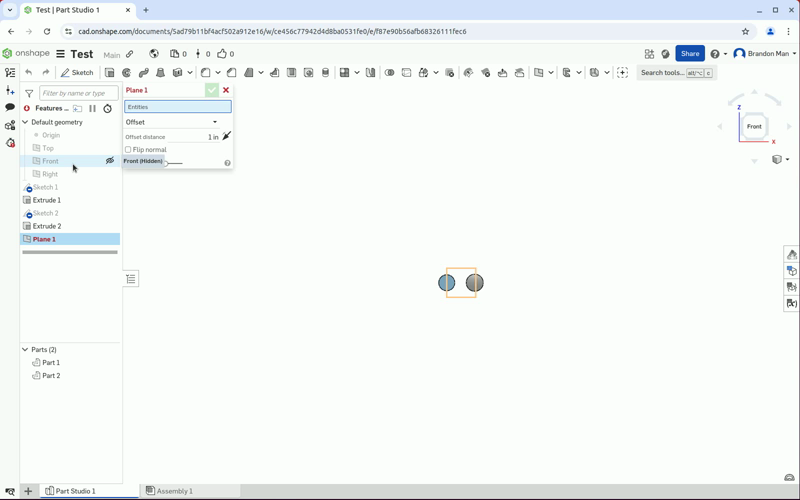
click(73, 163)
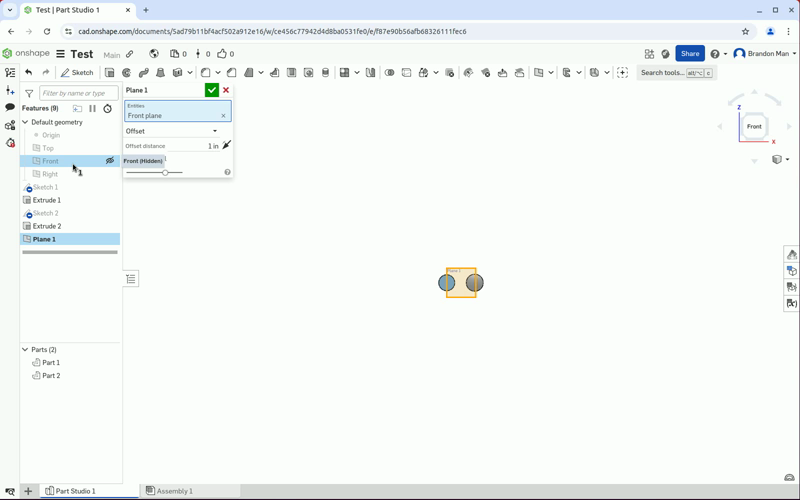
key(tab, 2)
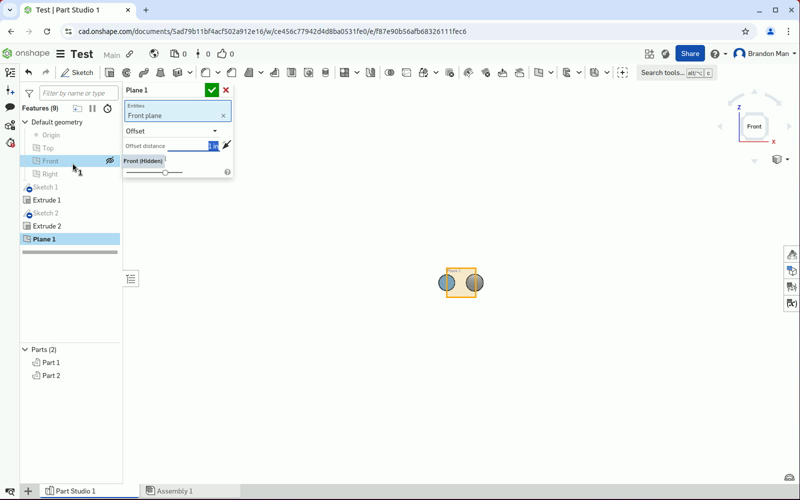
text(3.358)
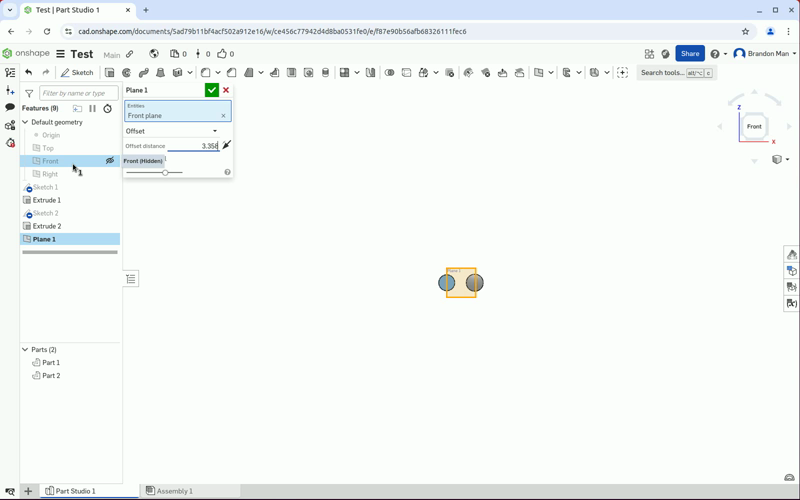
key(enter, 2)
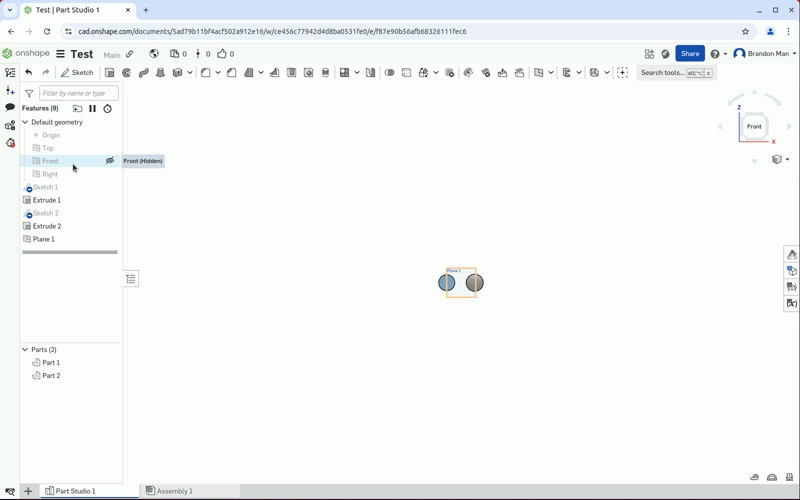
key(shift+s)
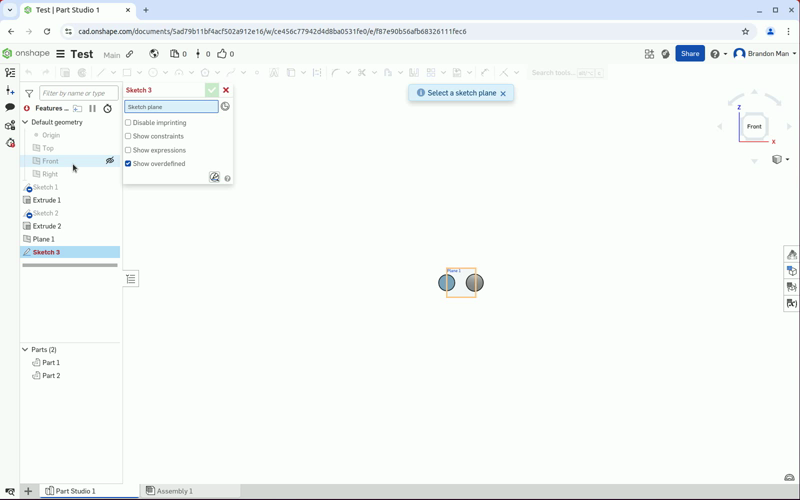
mouse_move(73, 241)
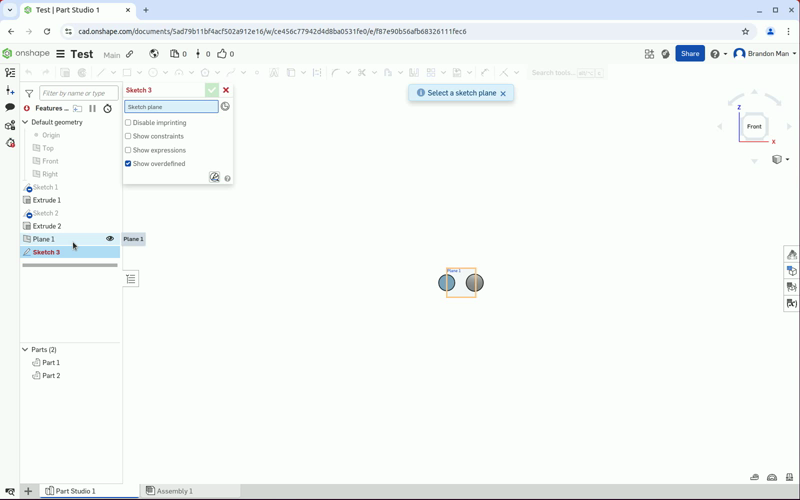
click(73, 241)
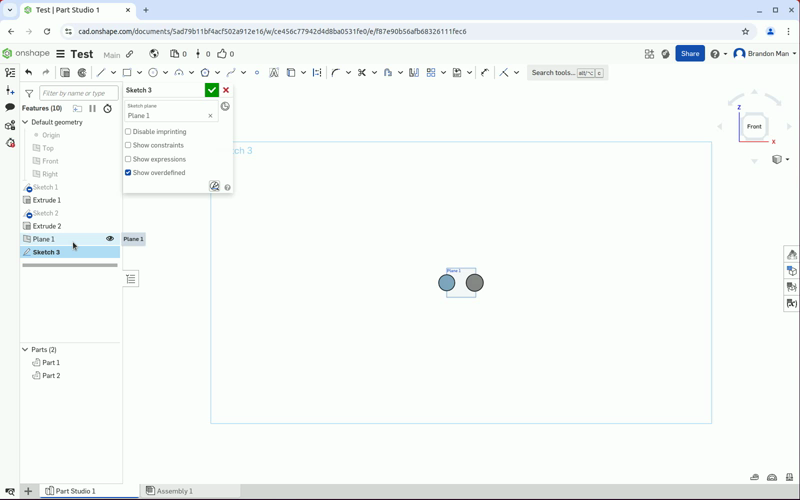
mouse_move(73, 352)
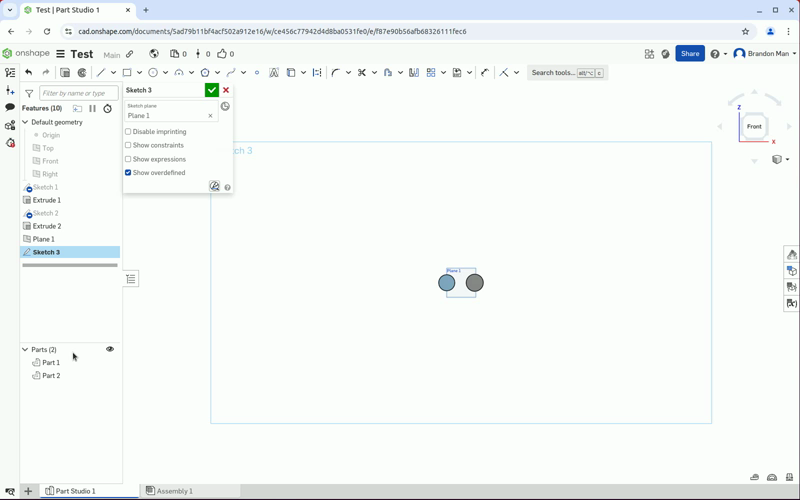
key(y)
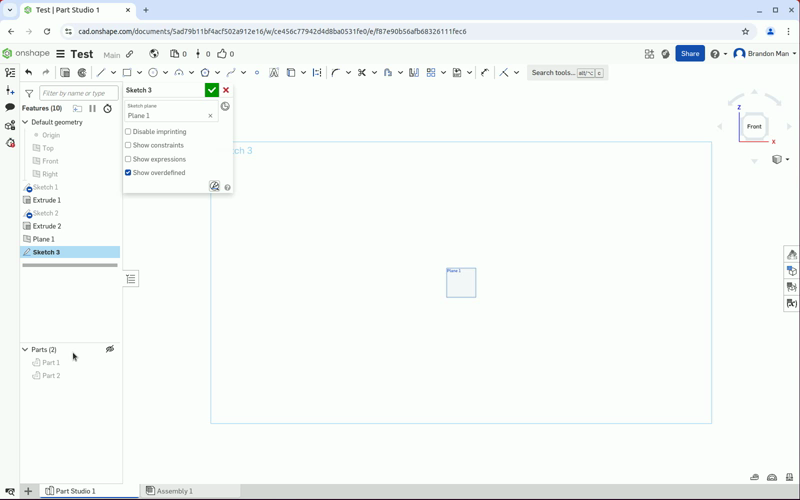
key(l)
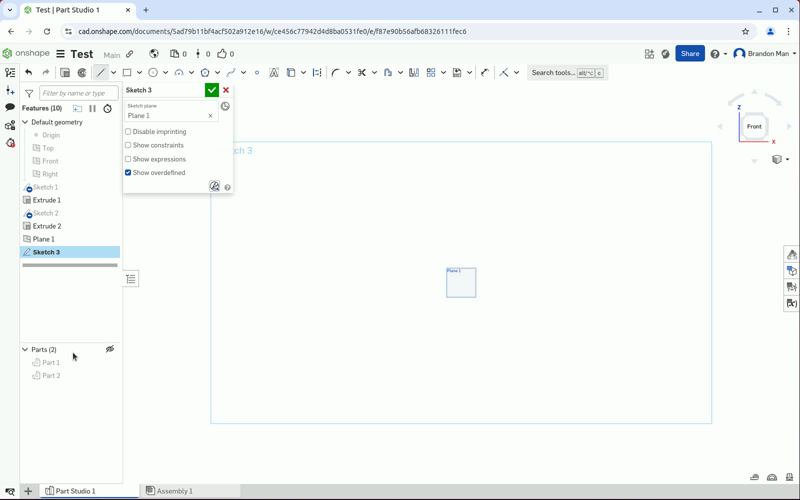
key_down(shift)
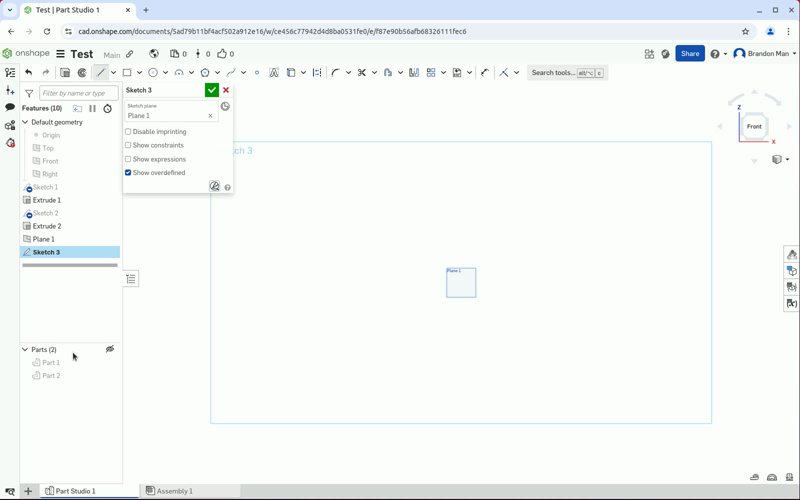
mouse_move(413, 304)
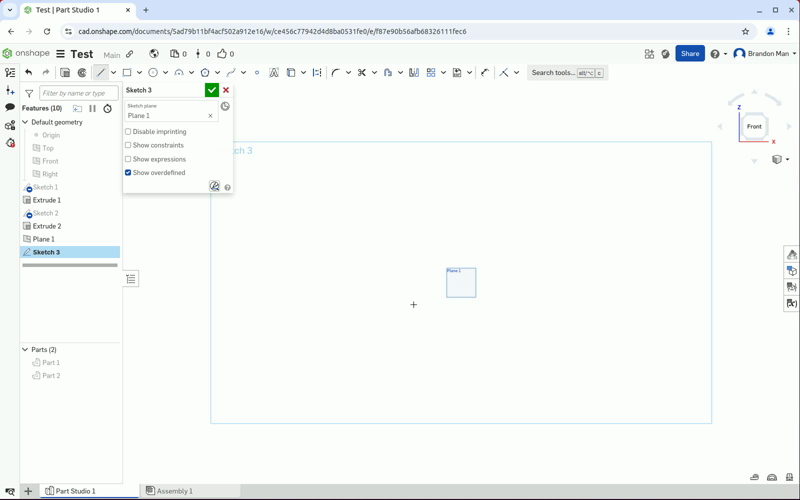
click(413, 304)
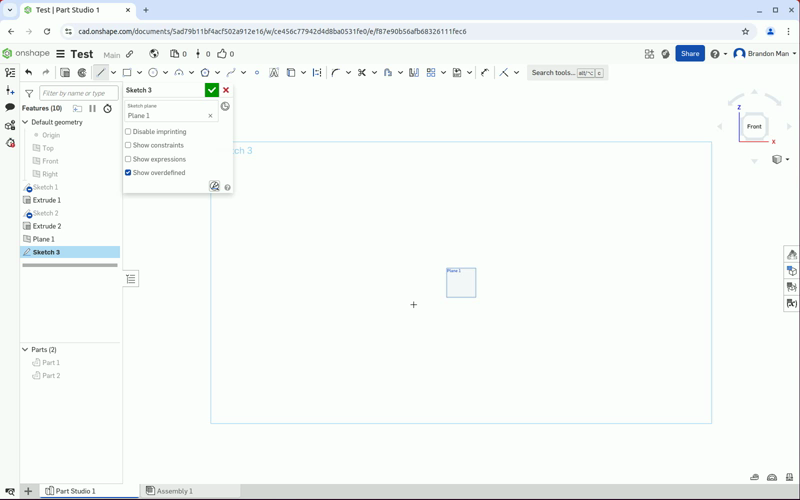
key_up(shift)
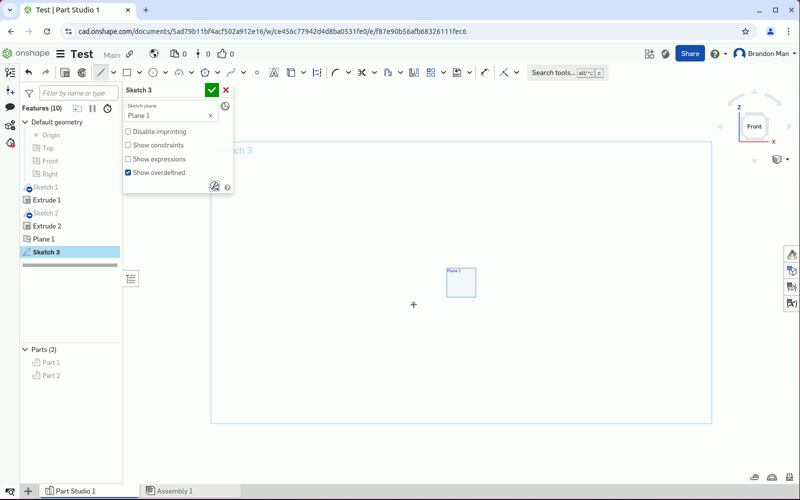
key_down(shift)
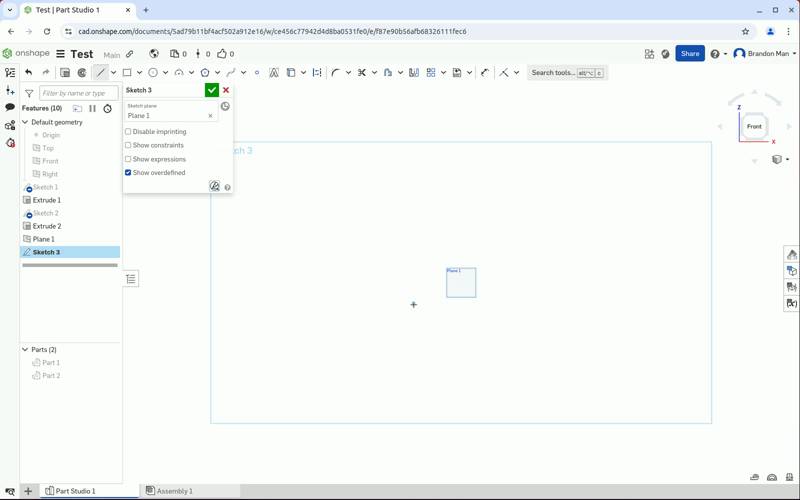
mouse_move(509, 304)
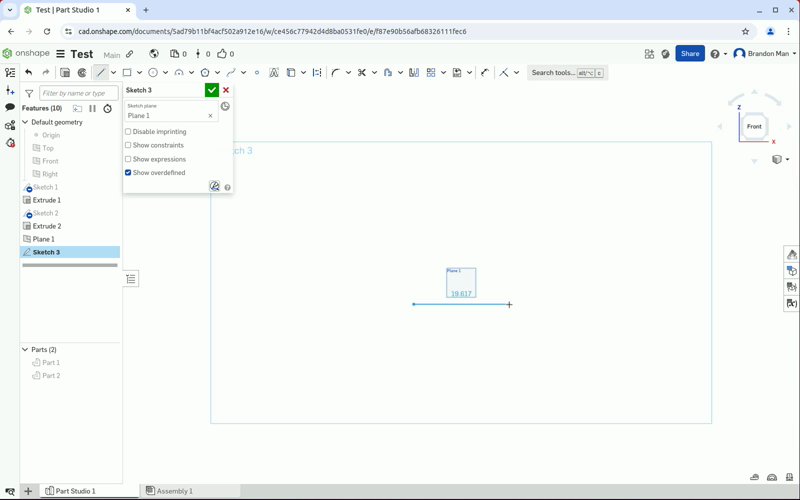
click(509, 304)
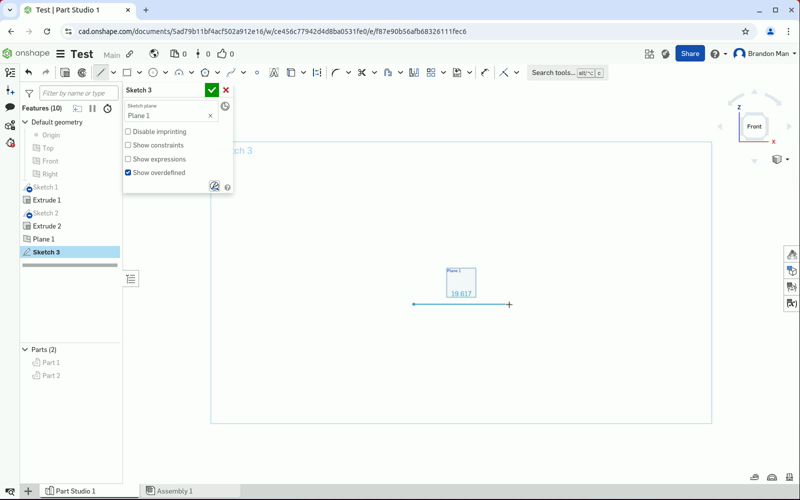
key_up(shift)
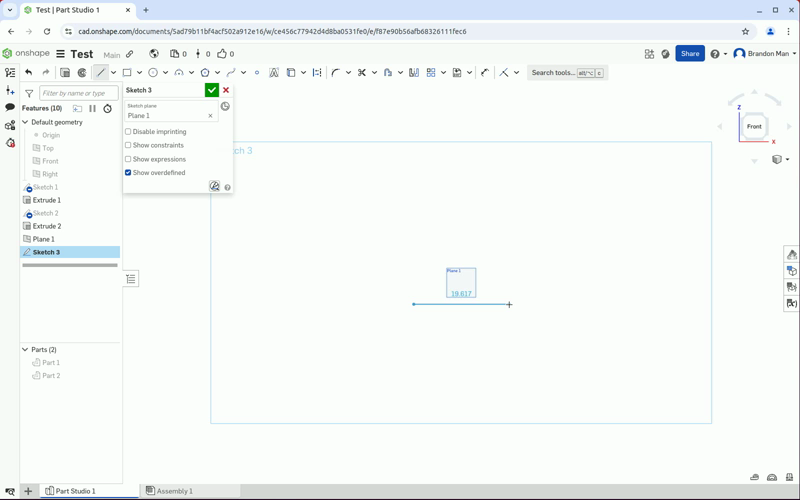
key_down(shift)
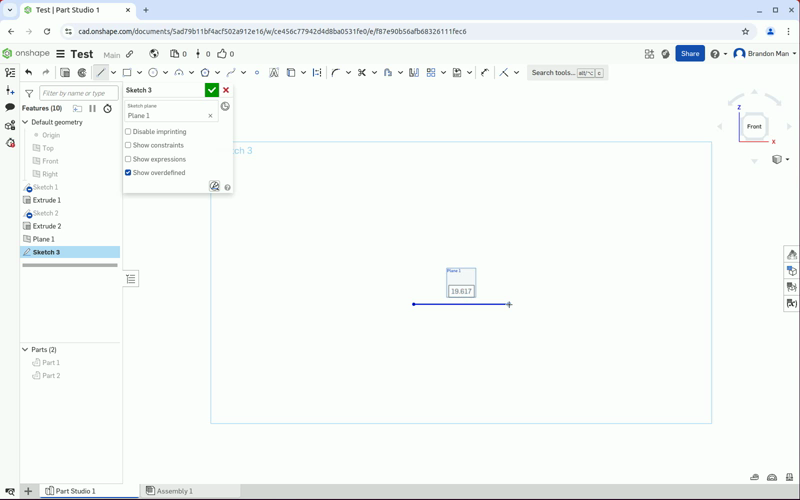
mouse_move(539, 304)
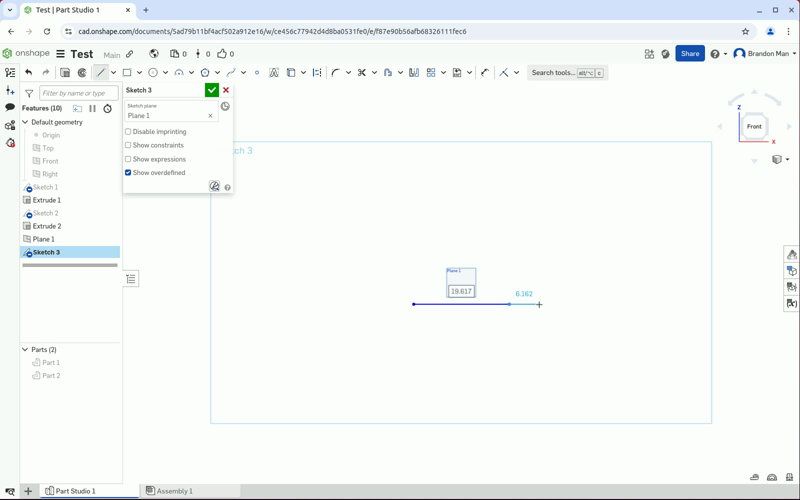
mouse_move(509, 261)
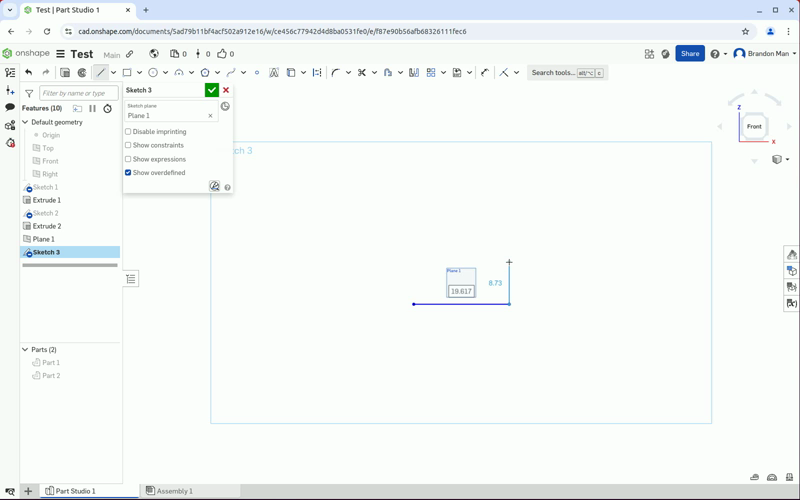
click(509, 261)
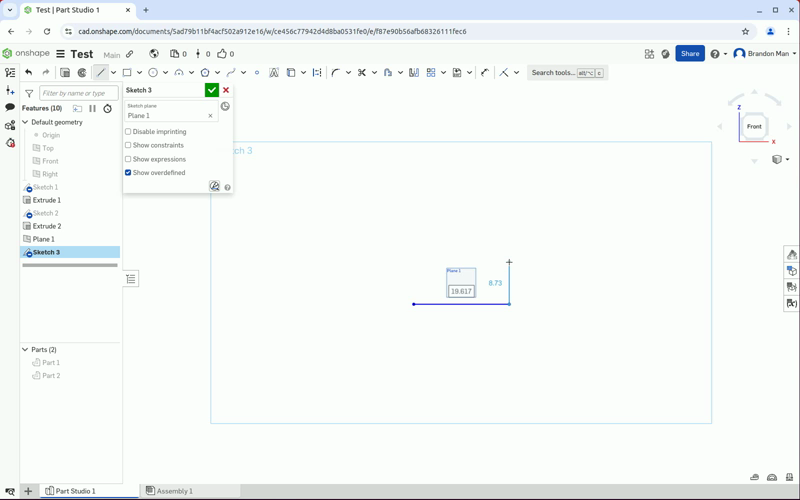
key_up(shift)
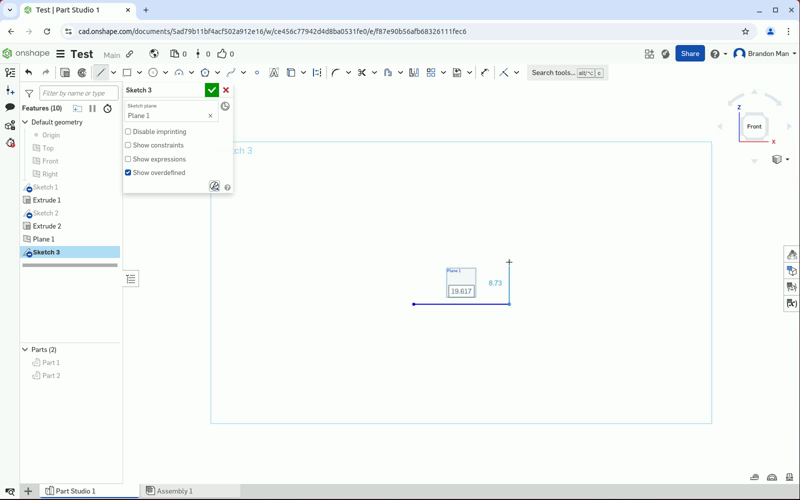
key_down(shift)
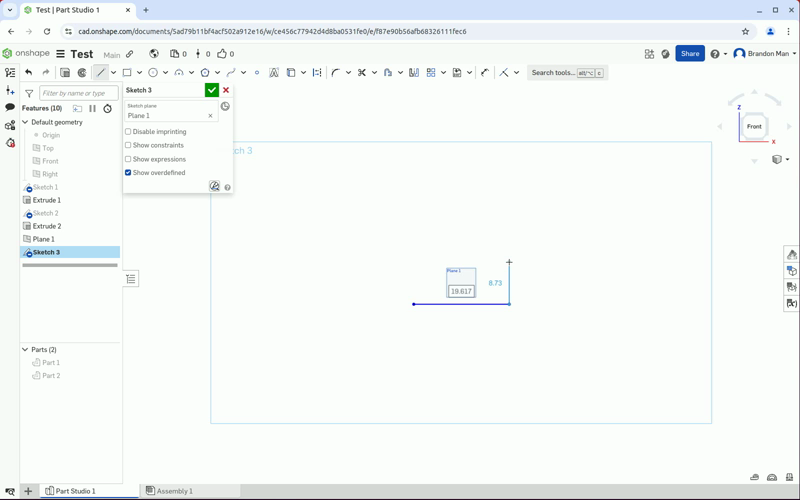
mouse_move(413, 261)
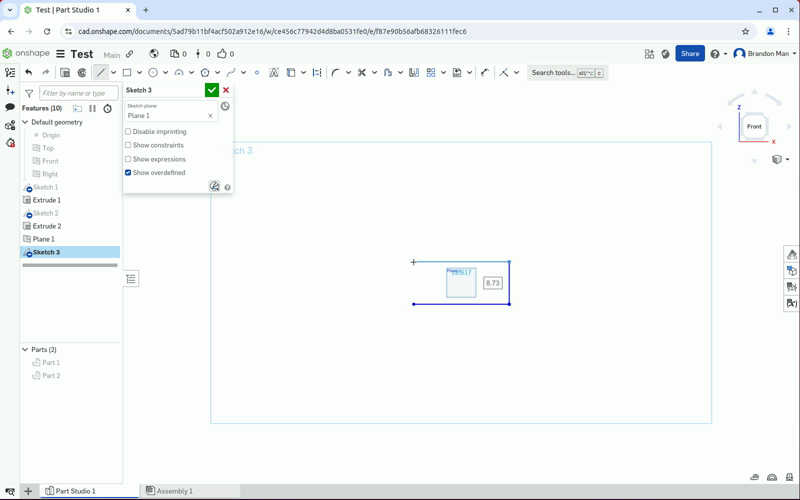
click(413, 261)
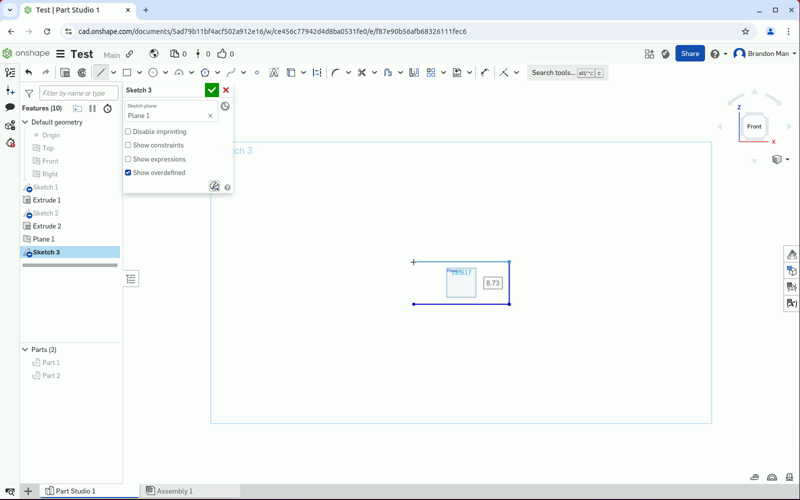
key_up(shift)
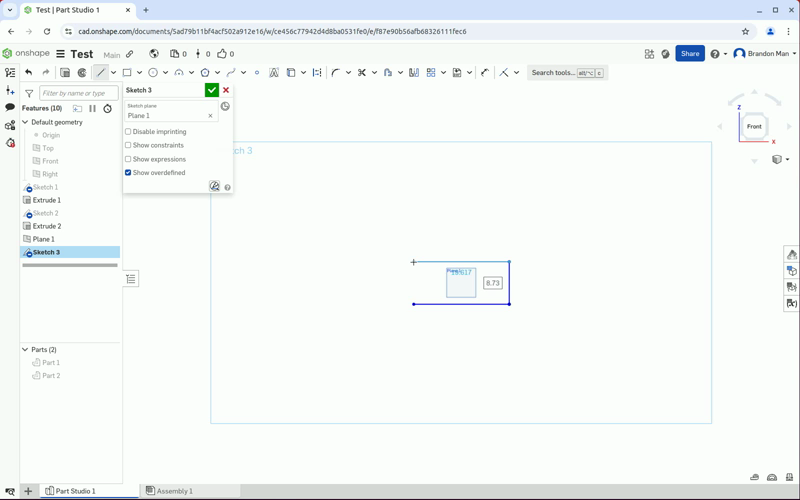
mouse_move(444, 261)
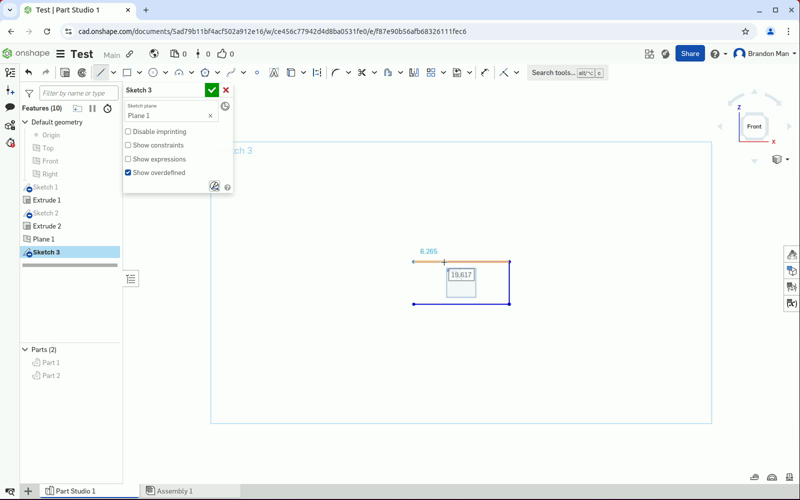
key_down(shift)
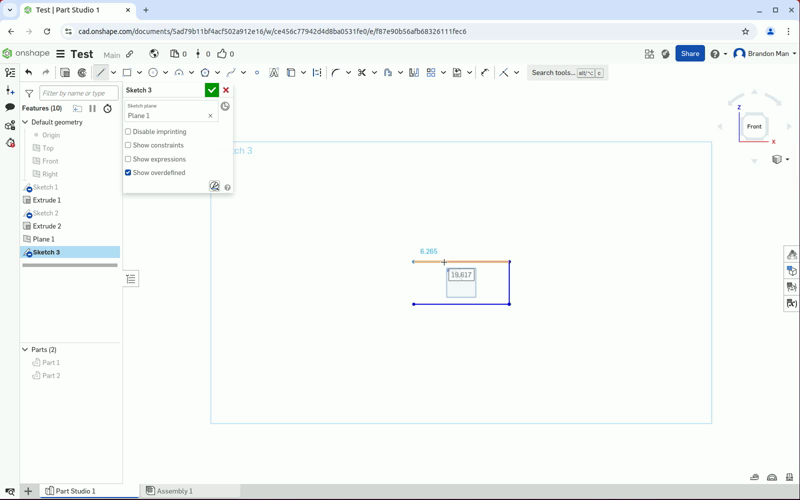
mouse_move(413, 304)
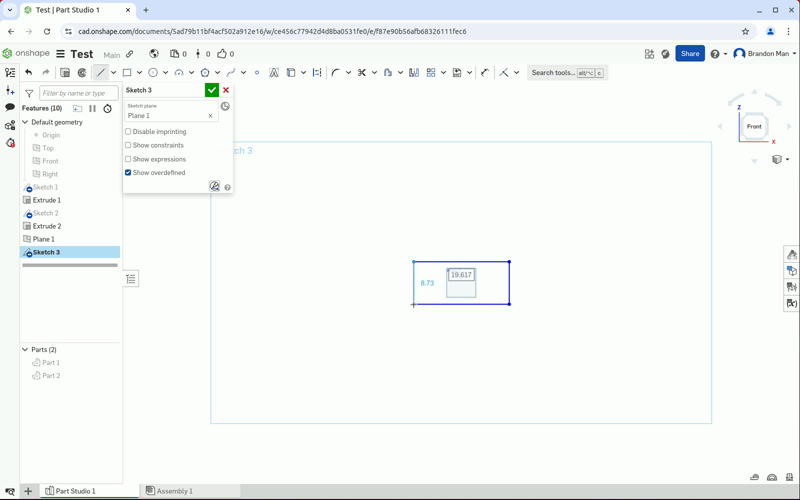
key_up(shift)
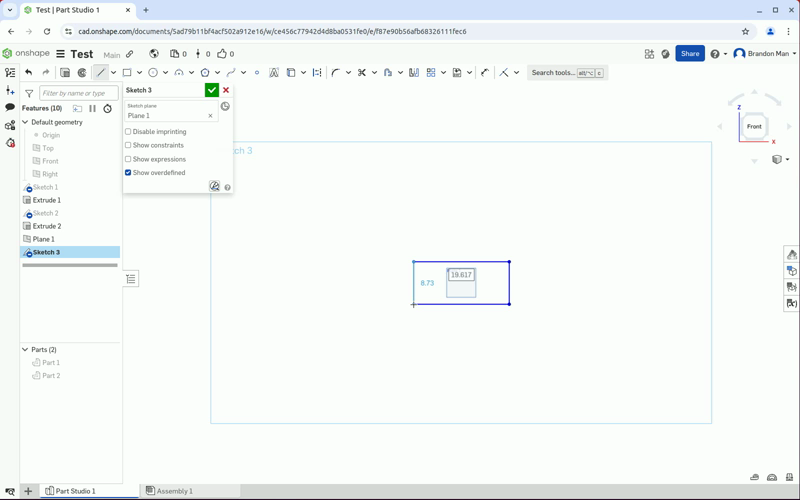
click(413, 304)
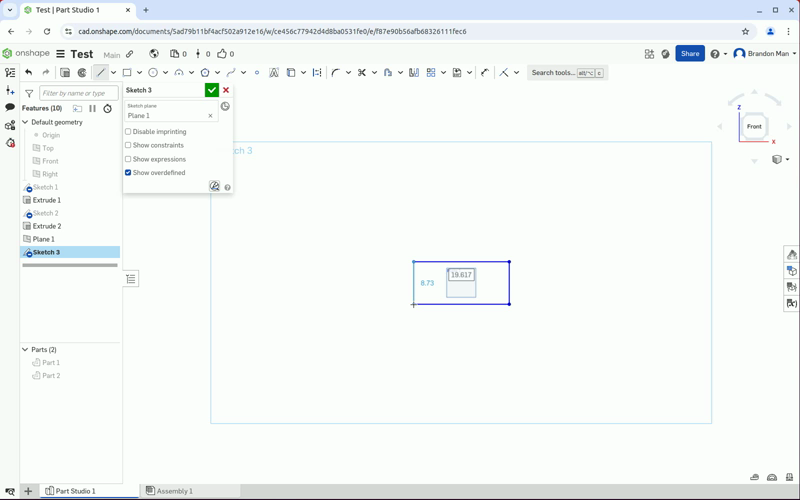
key(esc)
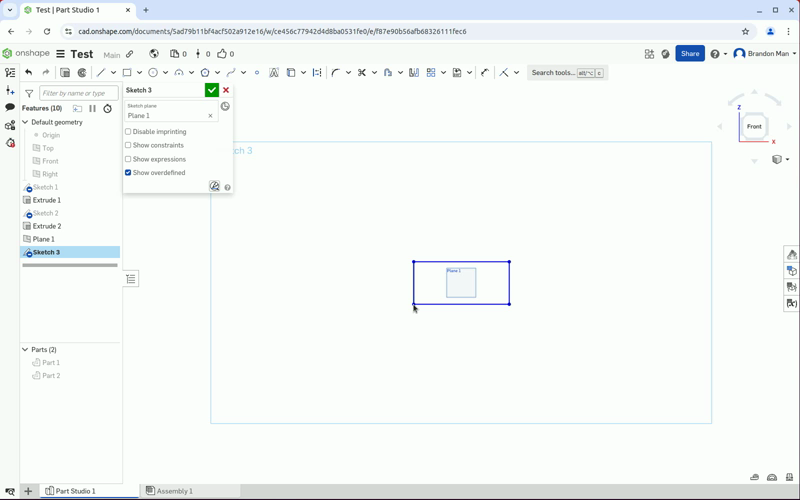
key(c)
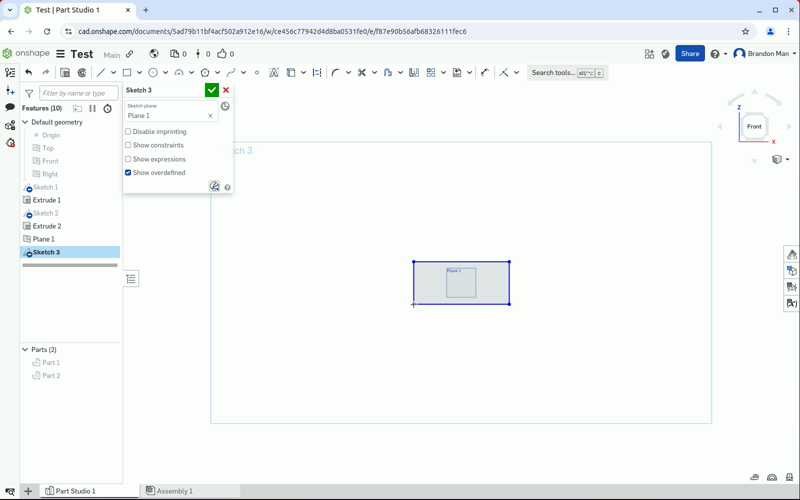
key_down(shift)
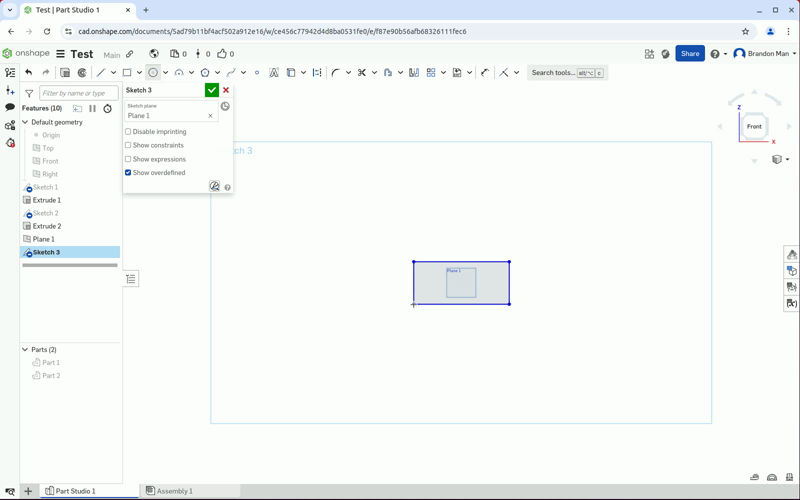
mouse_move(447, 282)
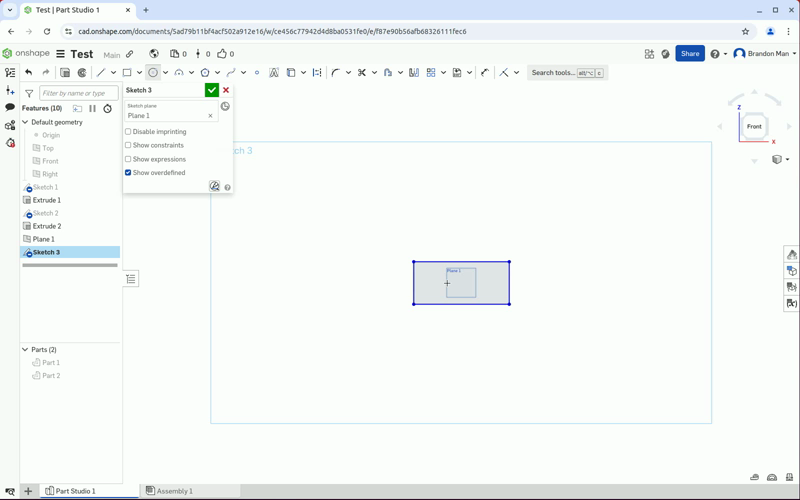
click(447, 282)
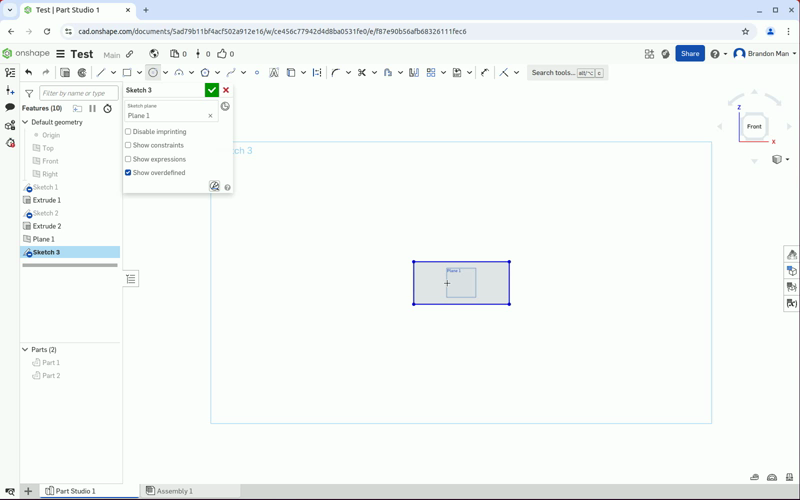
key_up(shift)
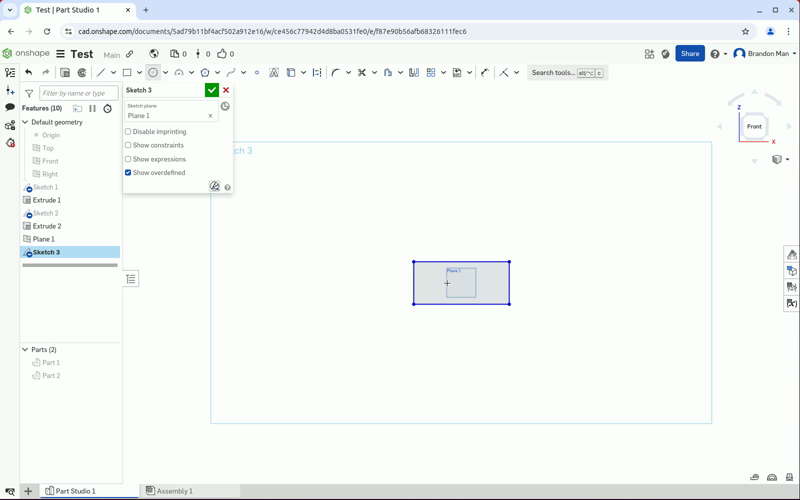
mouse_move(455, 282)
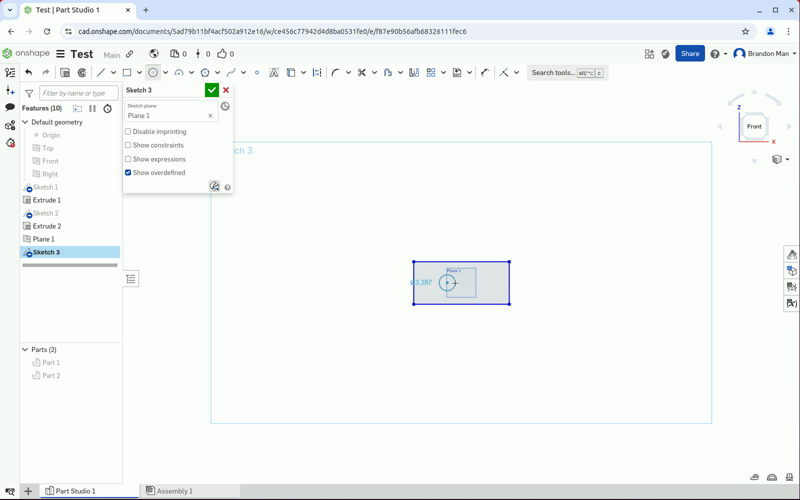
click(455, 282)
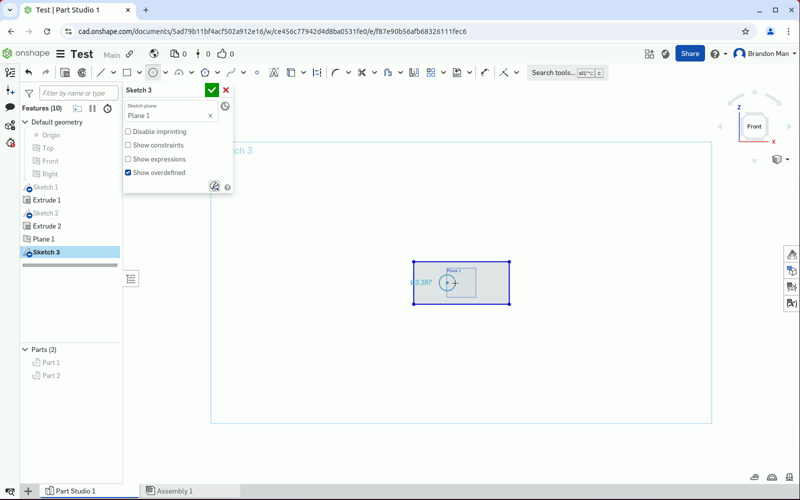
key(esc)
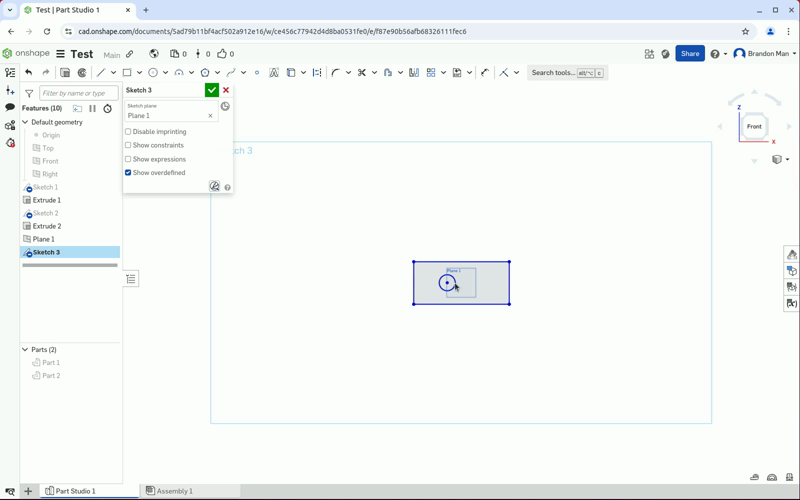
mouse_move(431, 268)
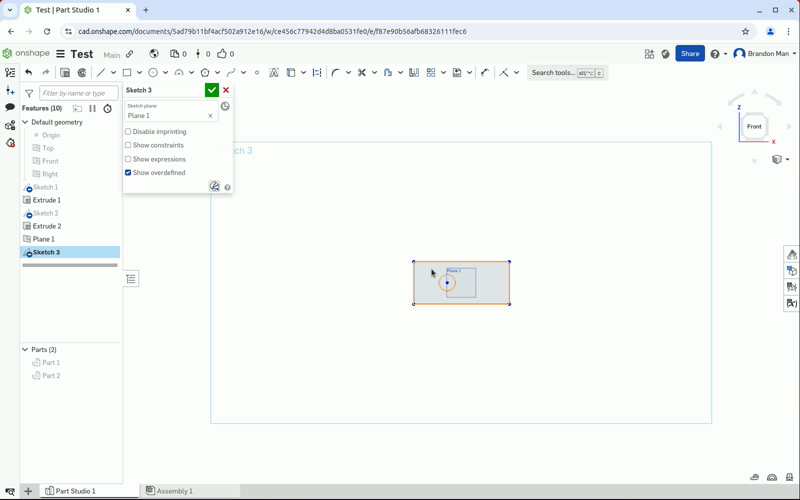
click(431, 268)
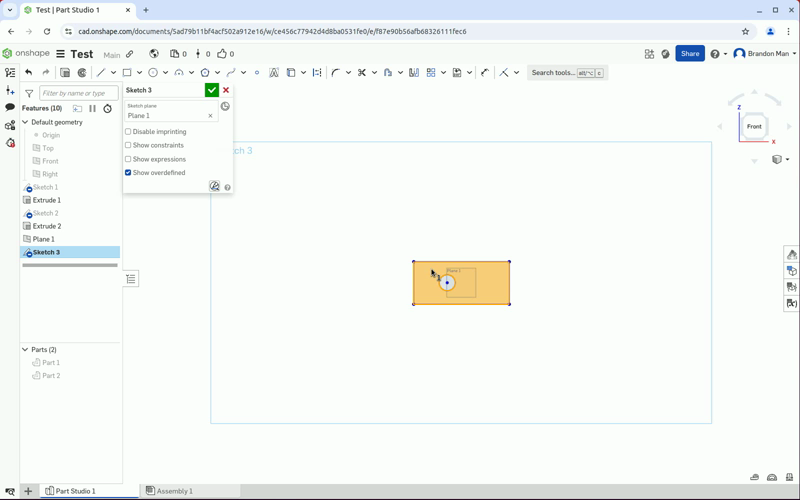
mouse_move(73, 352)
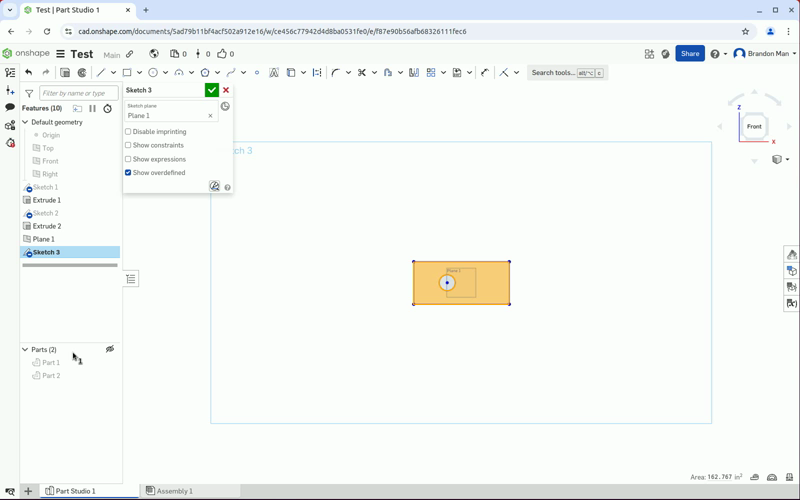
key(shift+y)
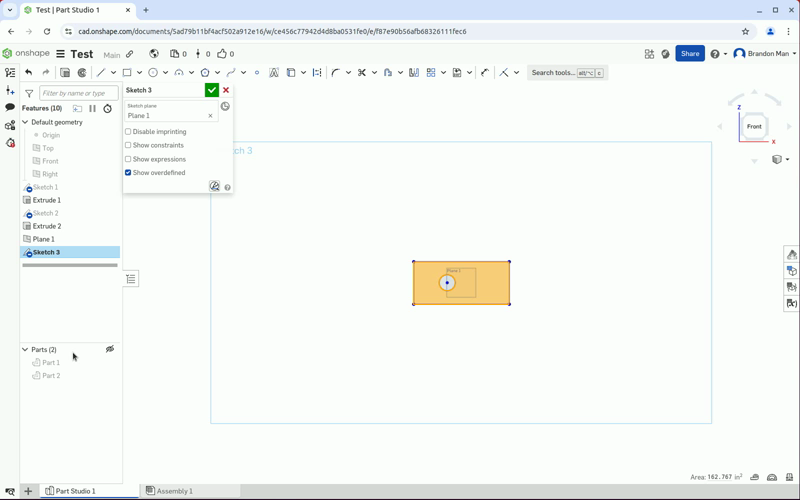
key(shift+e)
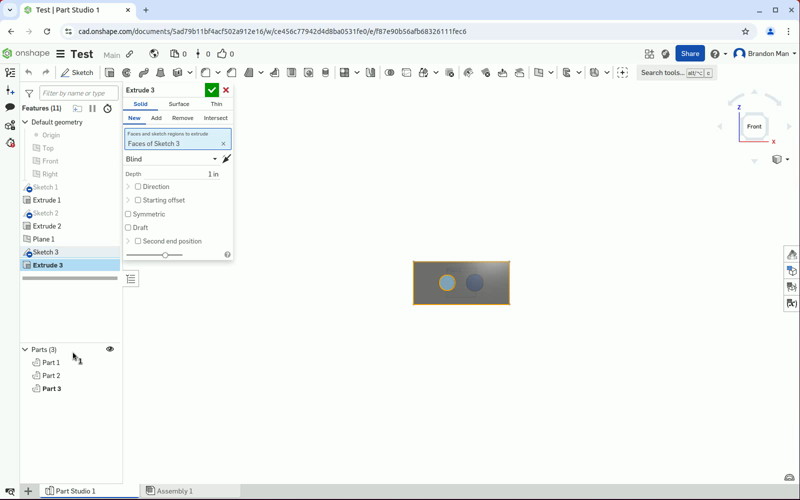
mouse_move(143, 106)
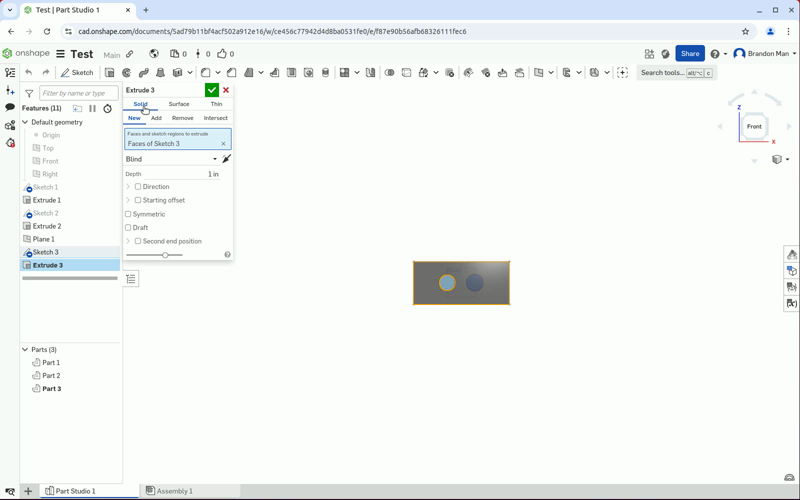
click(143, 106)
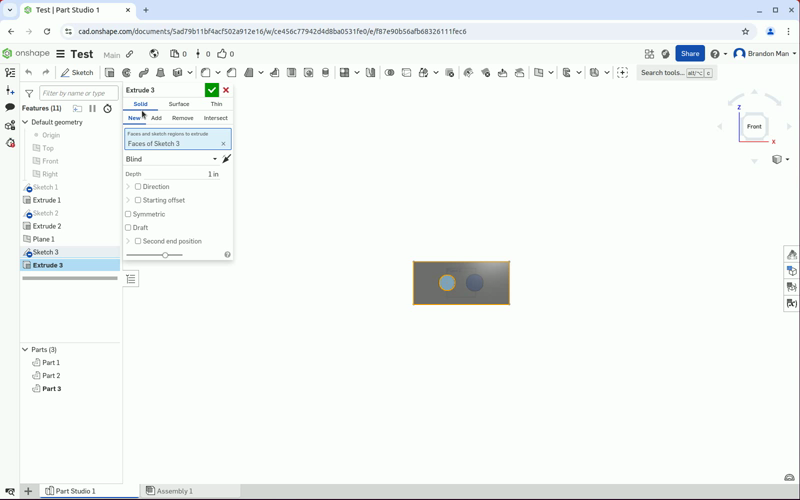
mouse_move(137, 120)
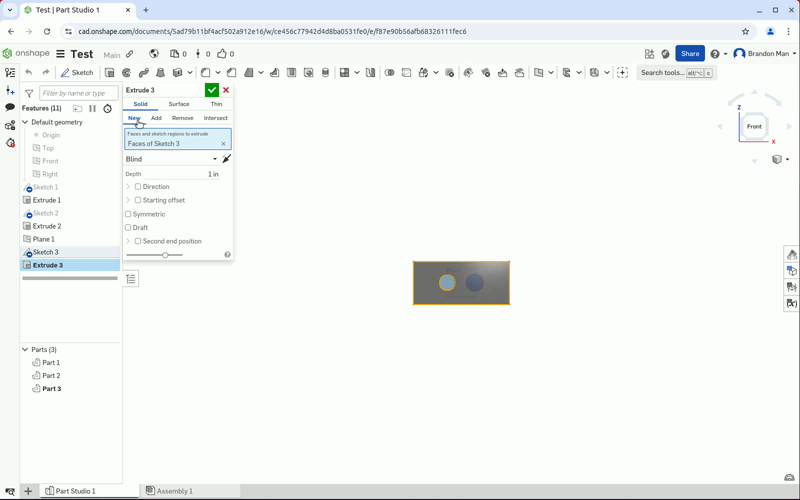
click(137, 120)
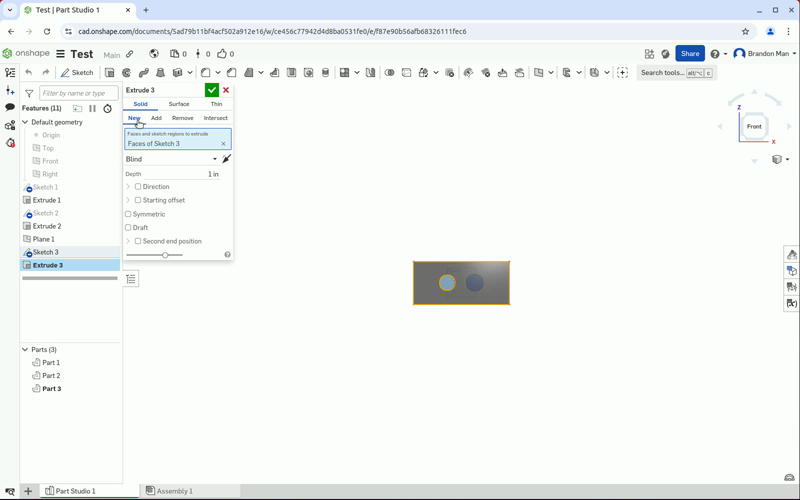
key(tab, 4)
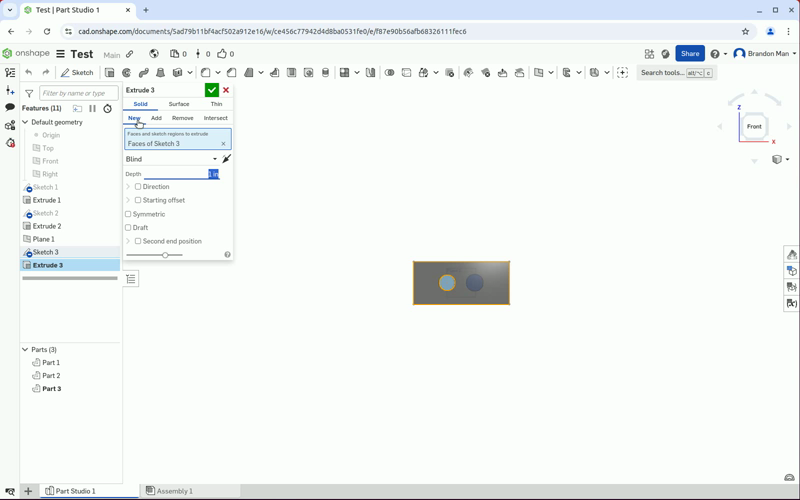
text(19.738)
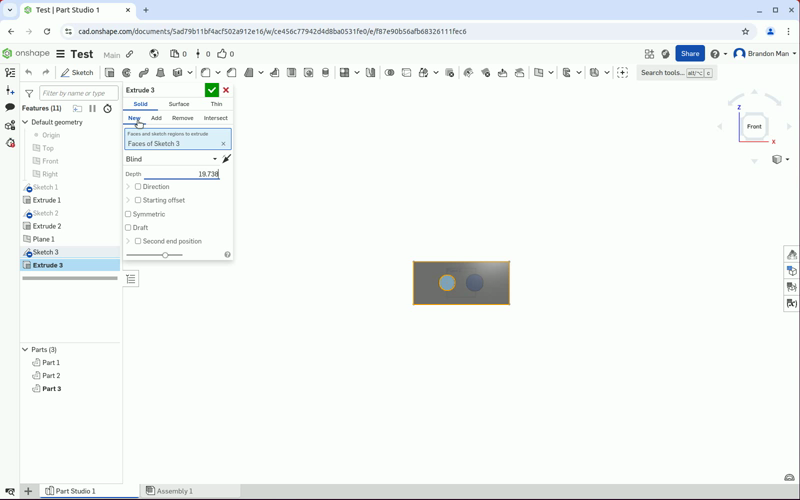
key(enter)
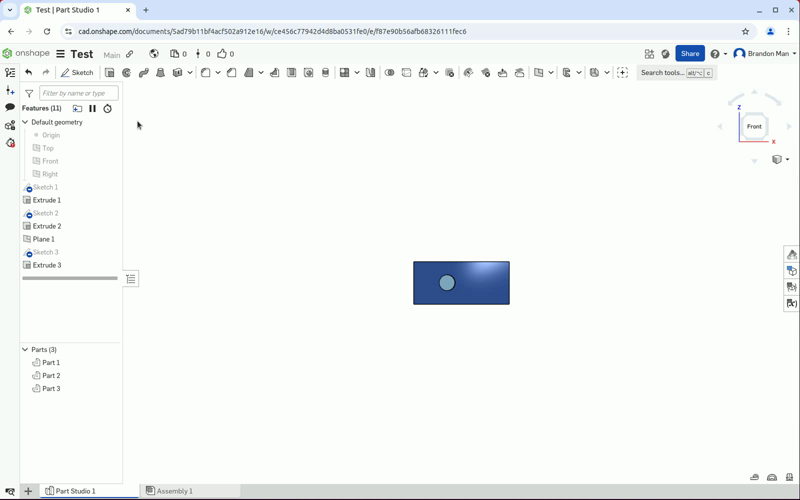
key(shift+h)
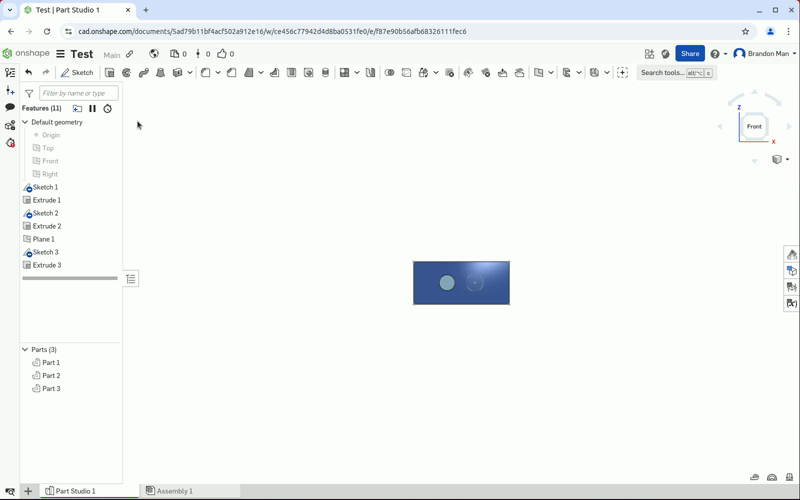
key(shift+h)
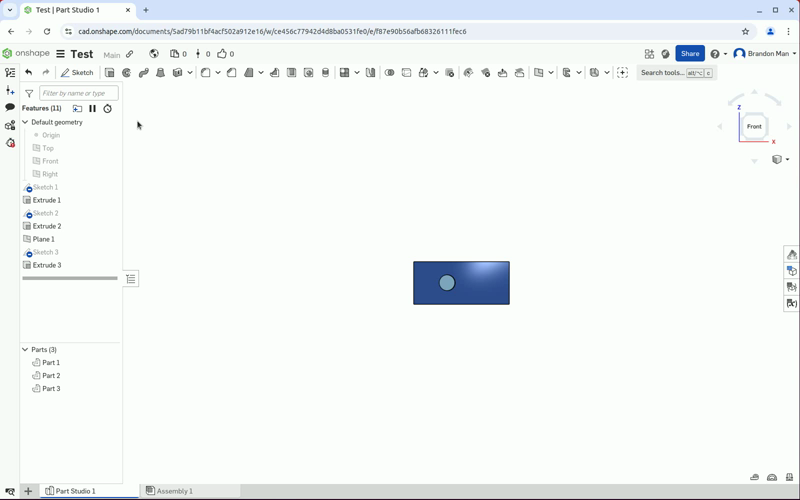
mouse_move(73, 189)
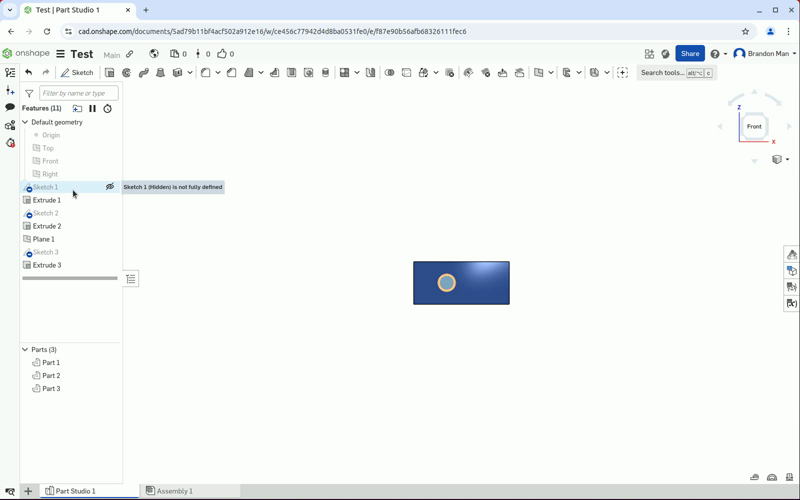
click(73, 189)
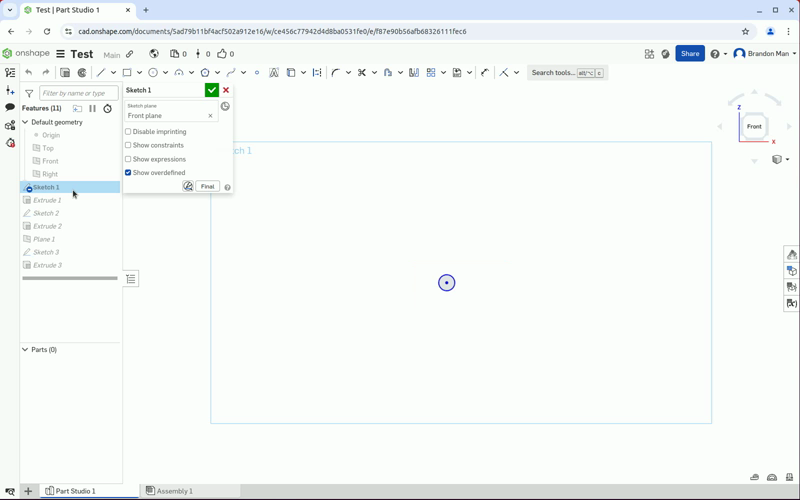
mouse_move(229, 92)
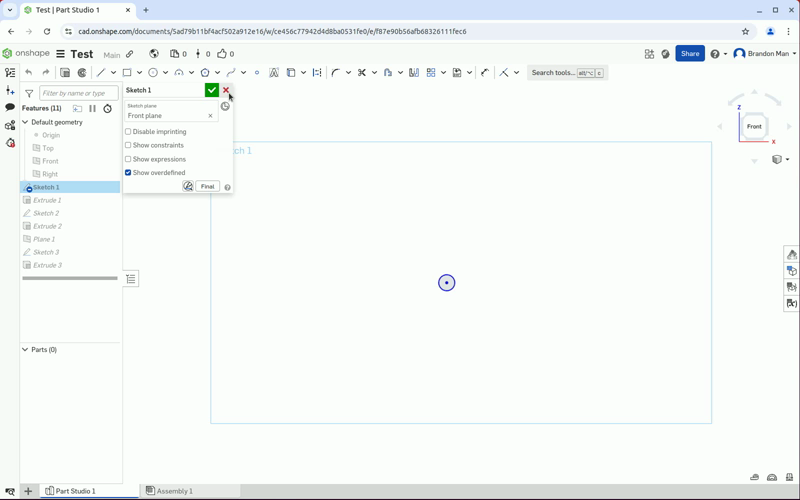
click(229, 92)
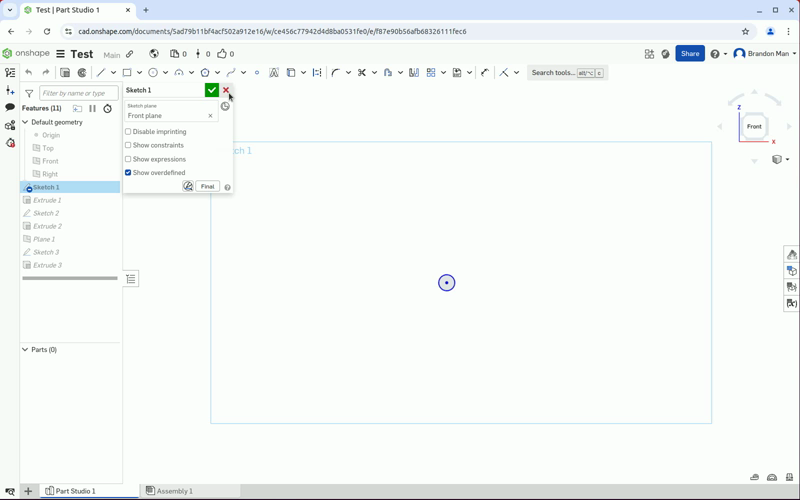
key(shift+s)
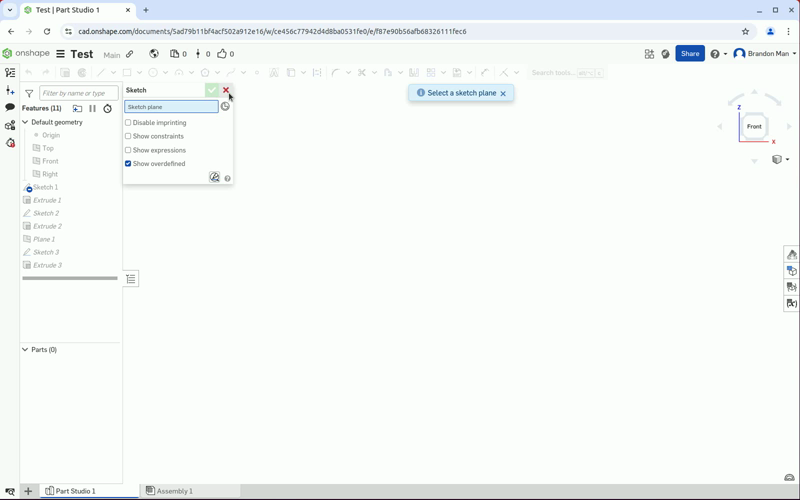
mouse_move(73, 241)
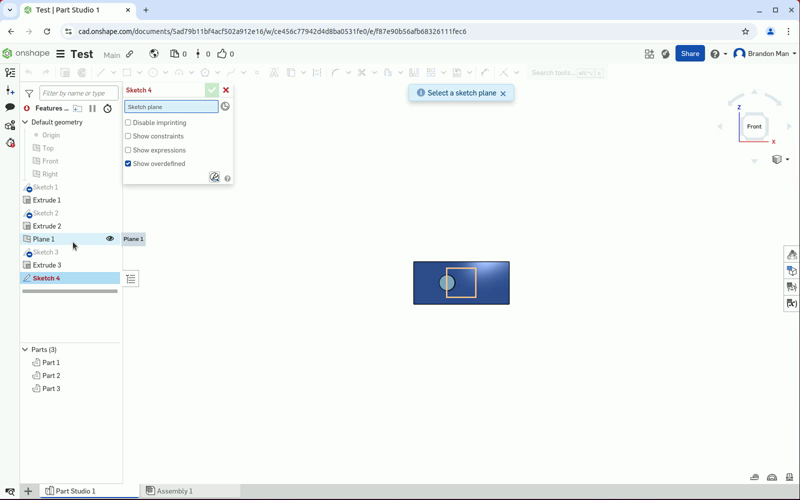
click(73, 241)
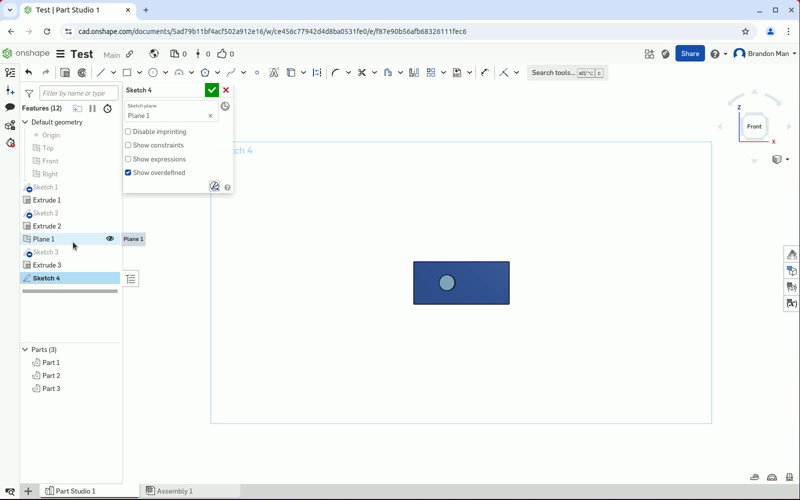
mouse_move(73, 352)
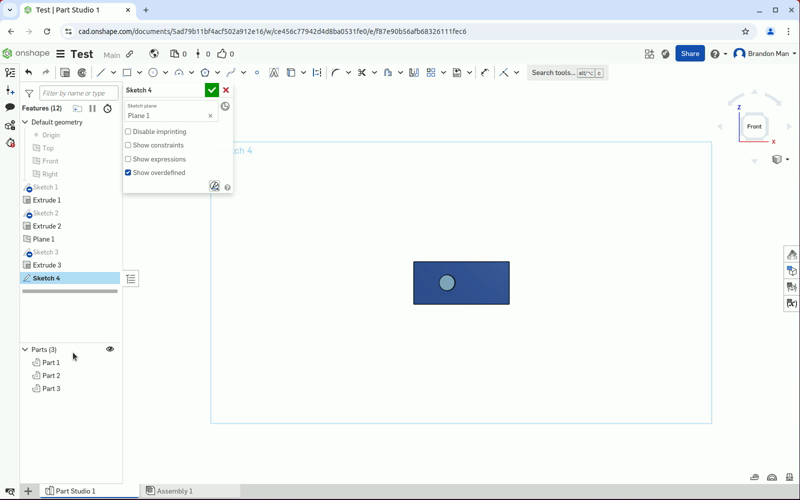
key(y)
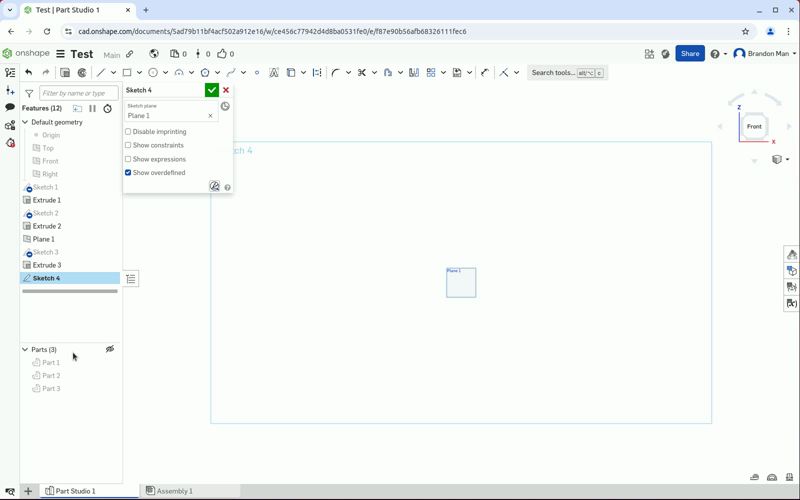
key(c)
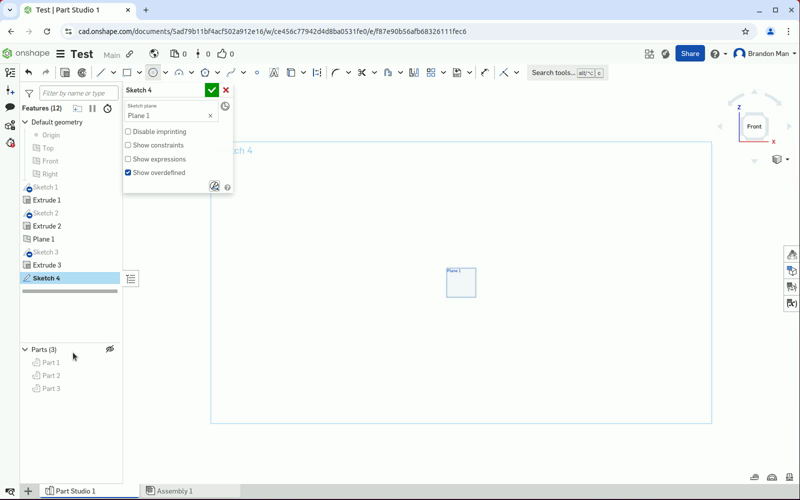
key_down(shift)
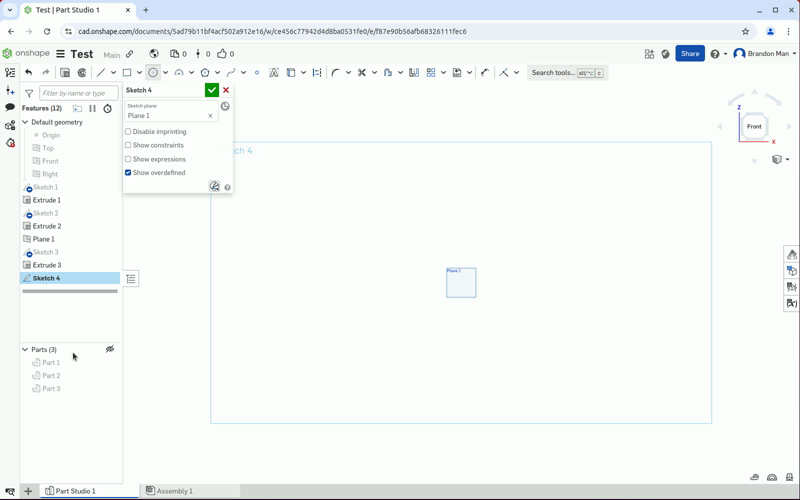
mouse_move(446, 282)
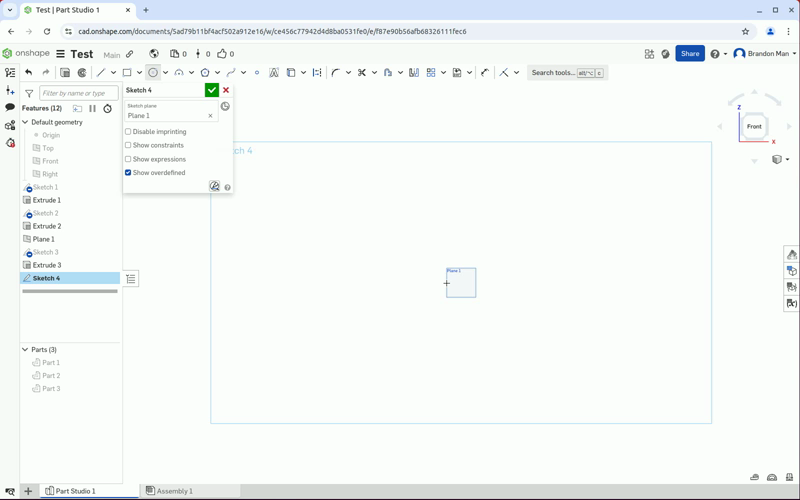
click(446, 282)
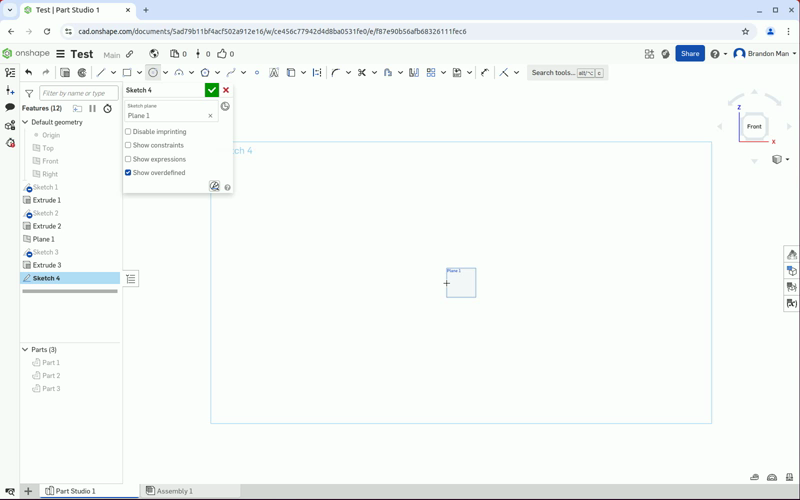
key_up(shift)
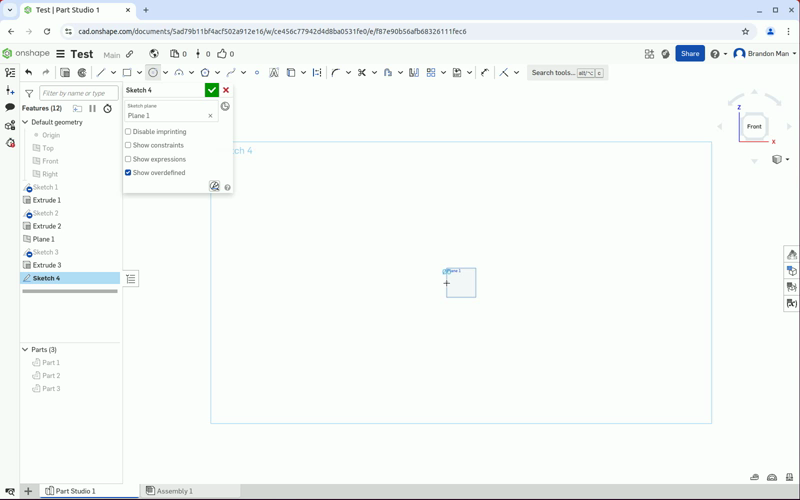
mouse_move(454, 282)
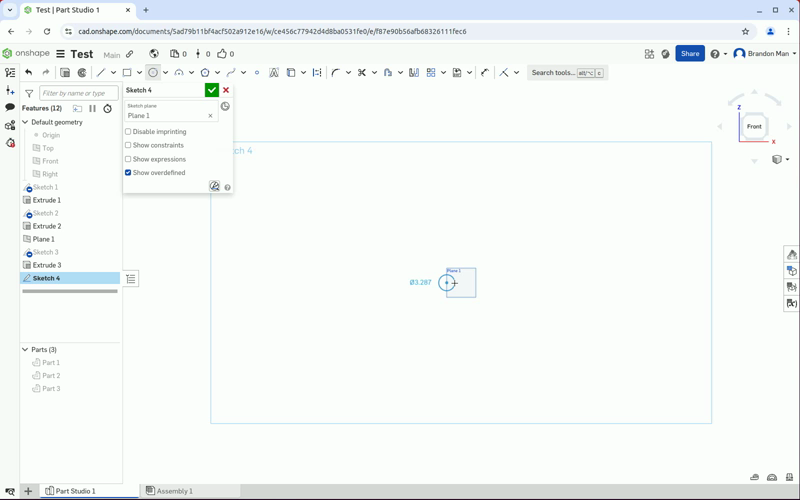
click(454, 282)
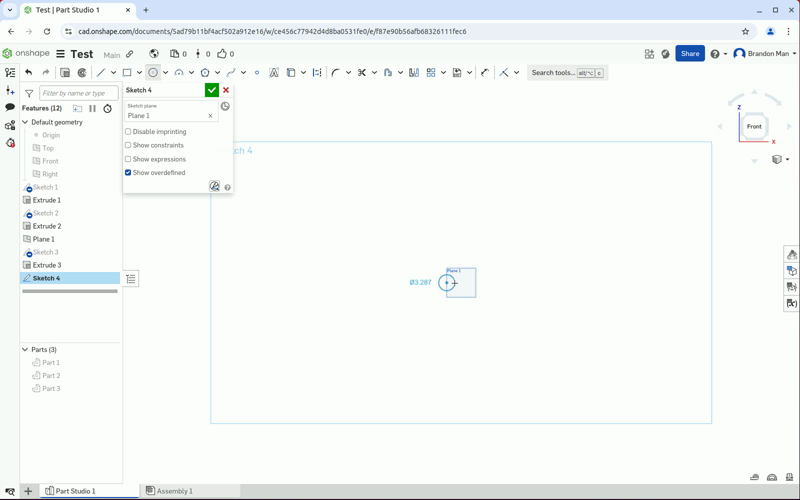
key(esc)
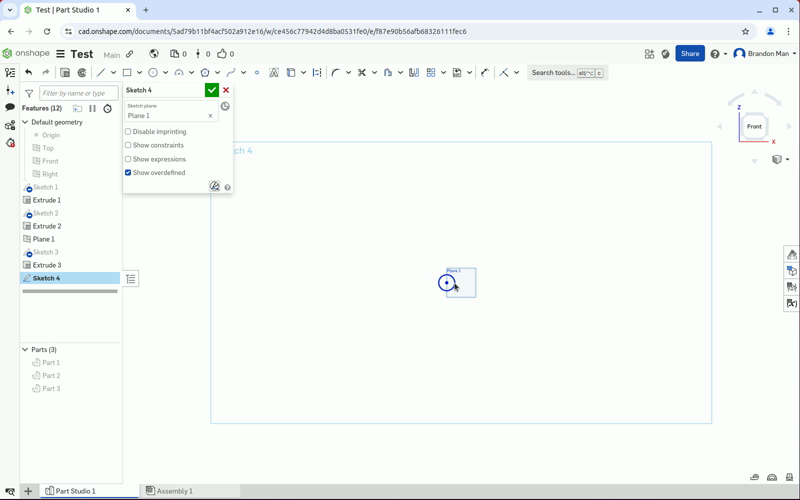
mouse_move(444, 289)
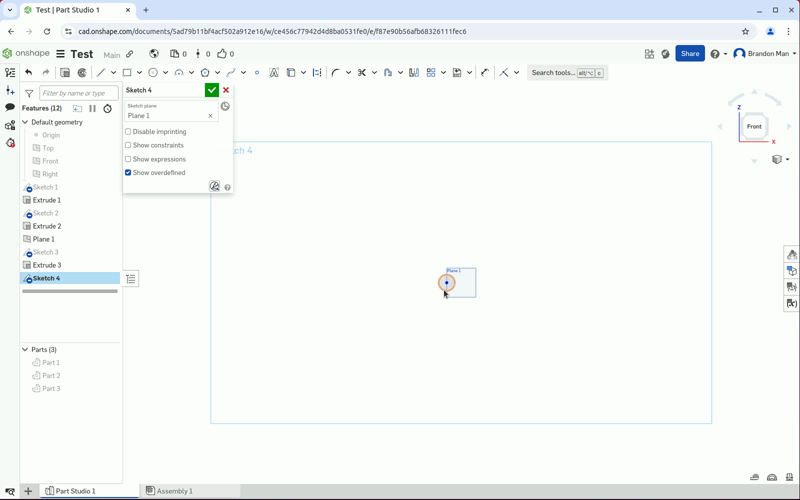
scroll(6)
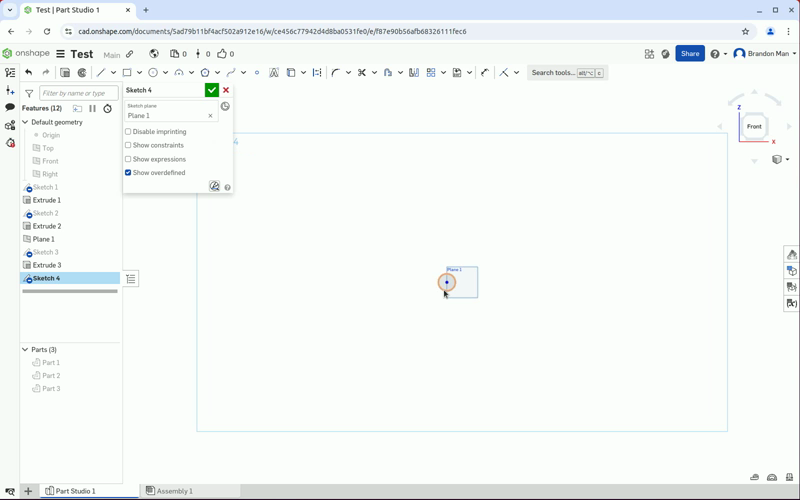
scroll(6)
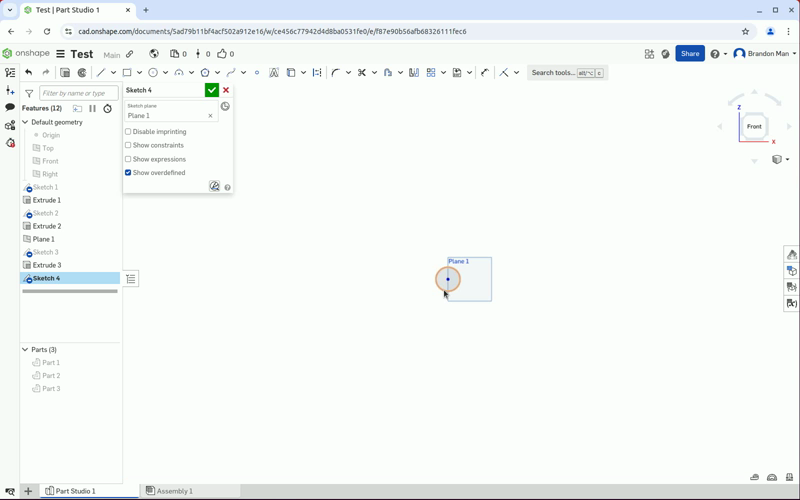
scroll(6)
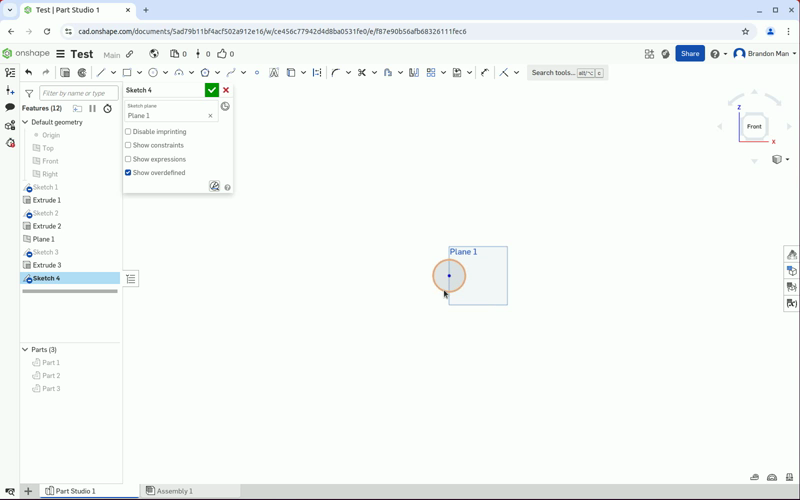
scroll(6)
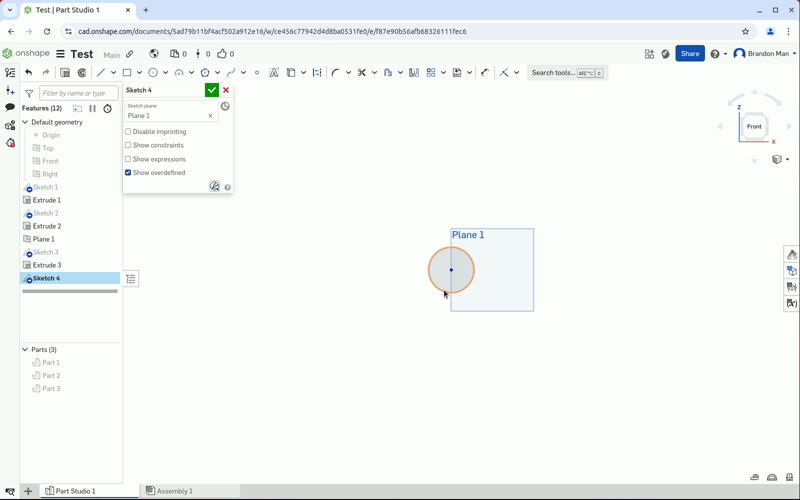
scroll(6)
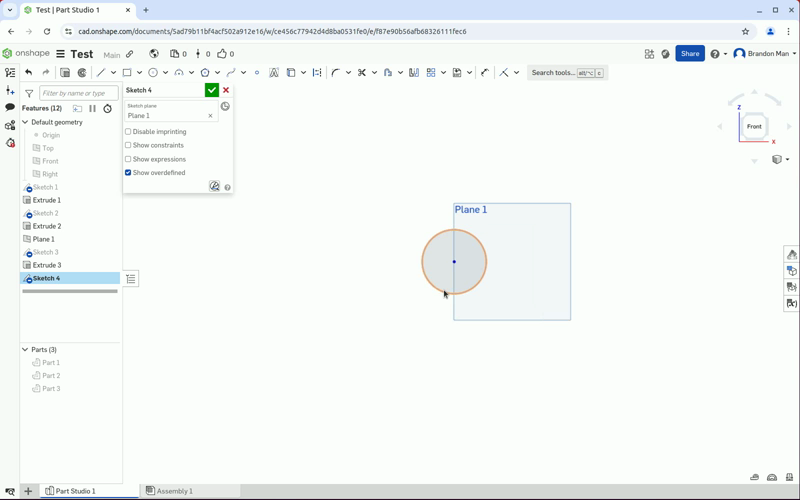
scroll(6)
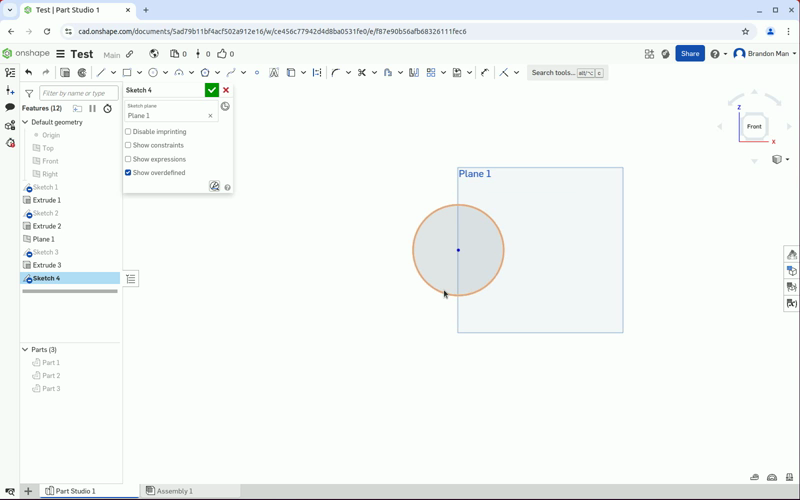
scroll(6)
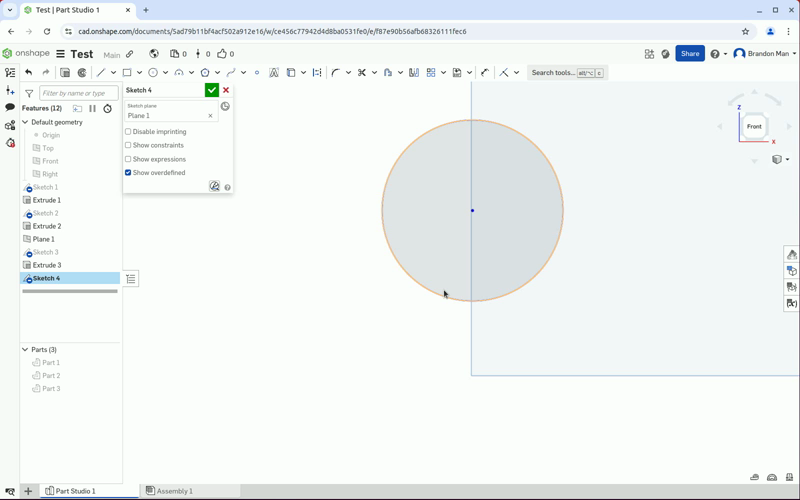
click(444, 289)
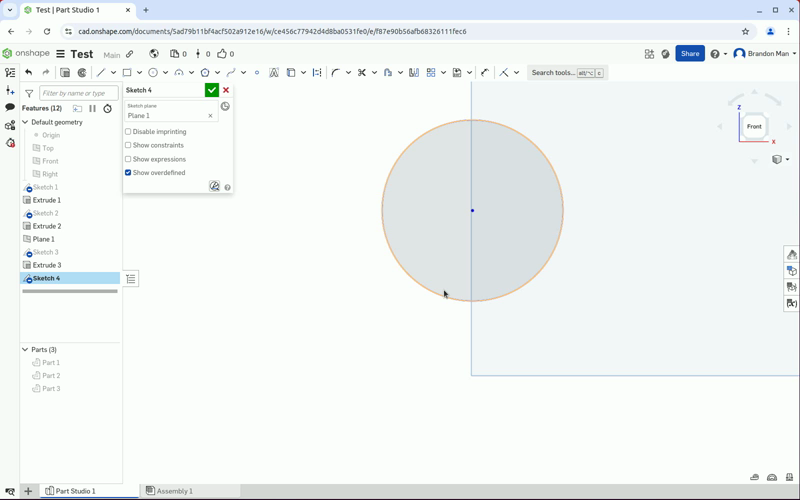
scroll(-6)
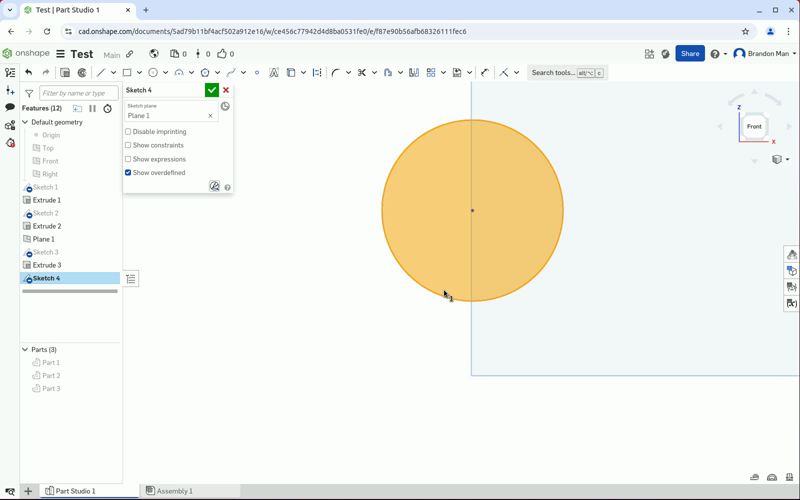
scroll(-6)
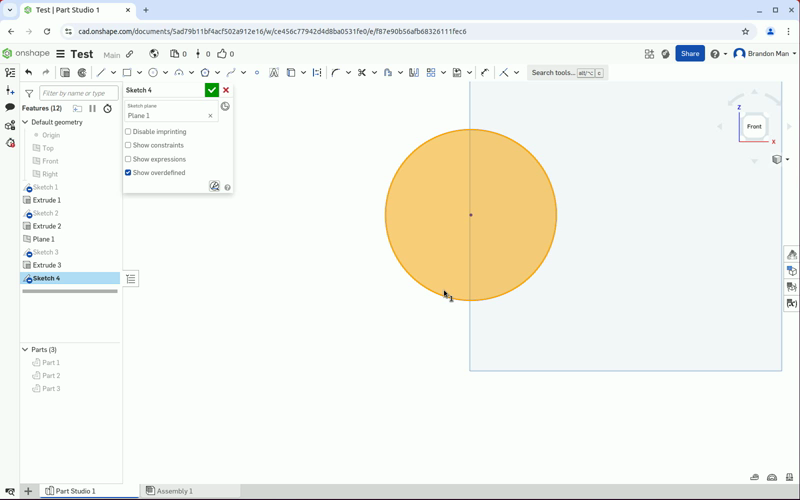
scroll(-6)
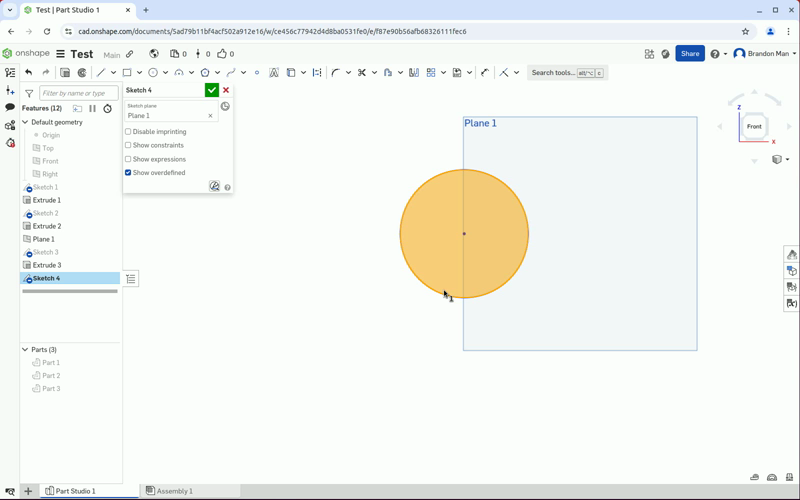
scroll(-6)
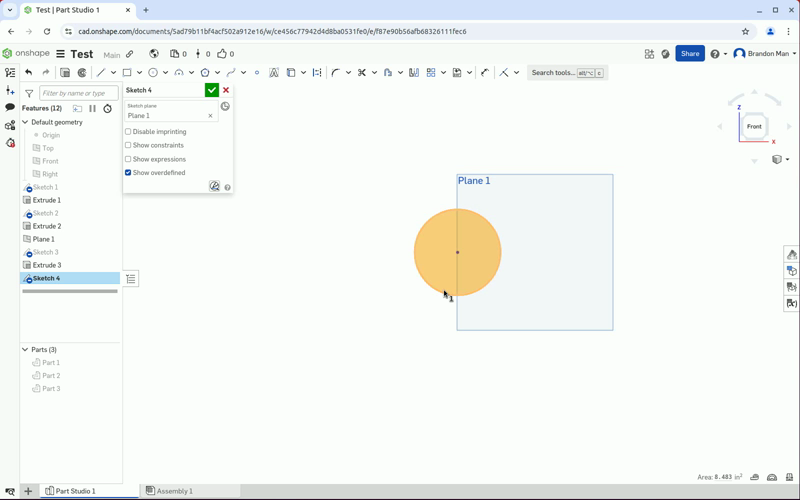
scroll(-6)
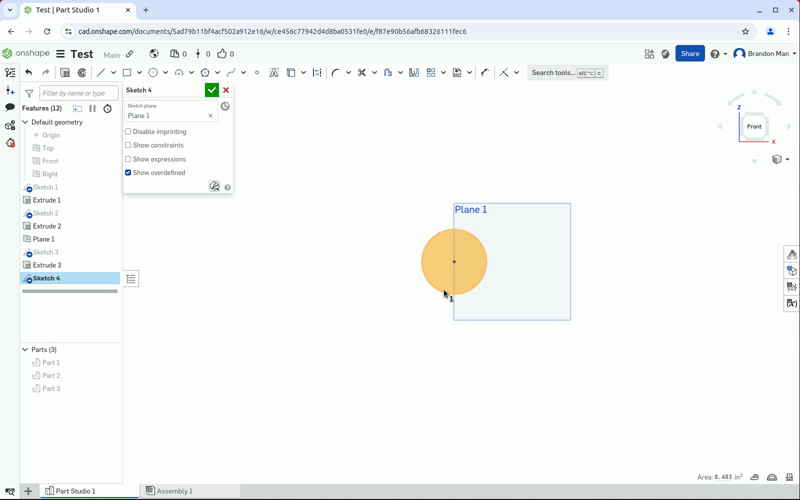
scroll(-6)
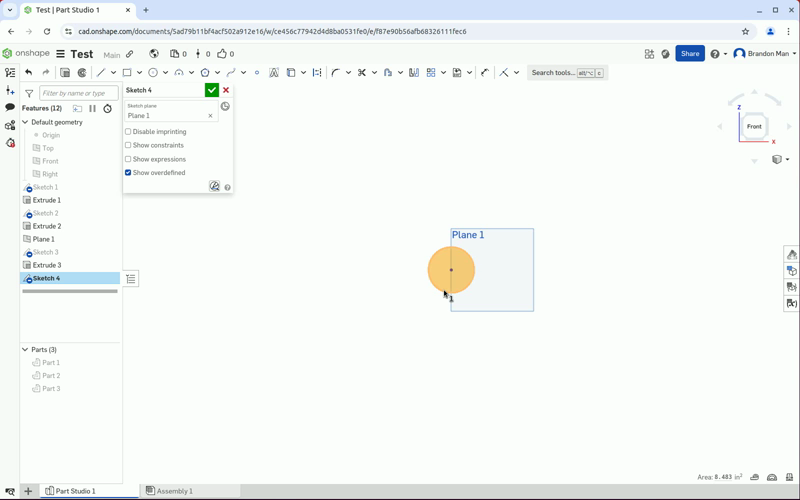
scroll(-6)
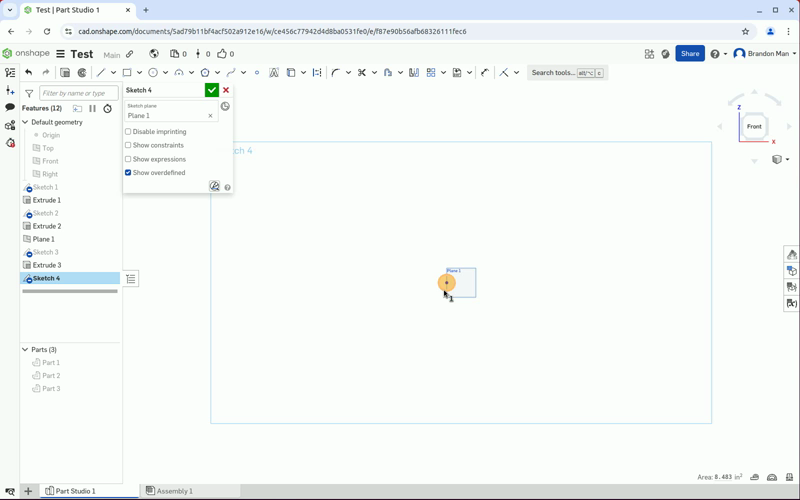
mouse_move(73, 352)
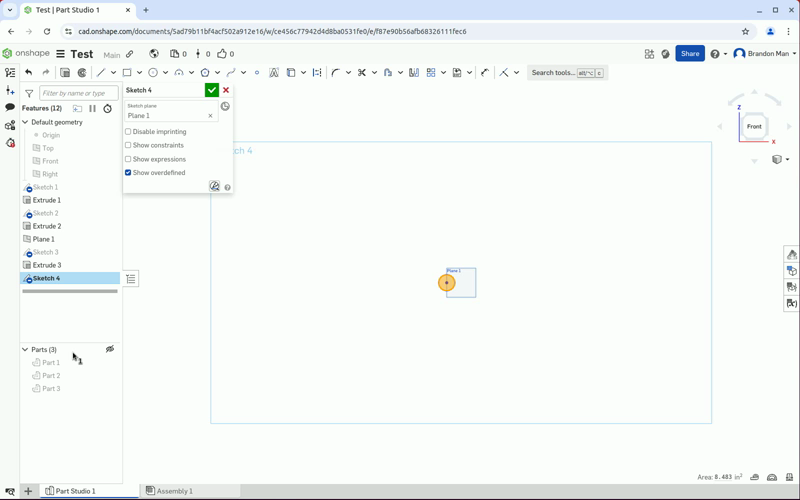
key(shift+y)
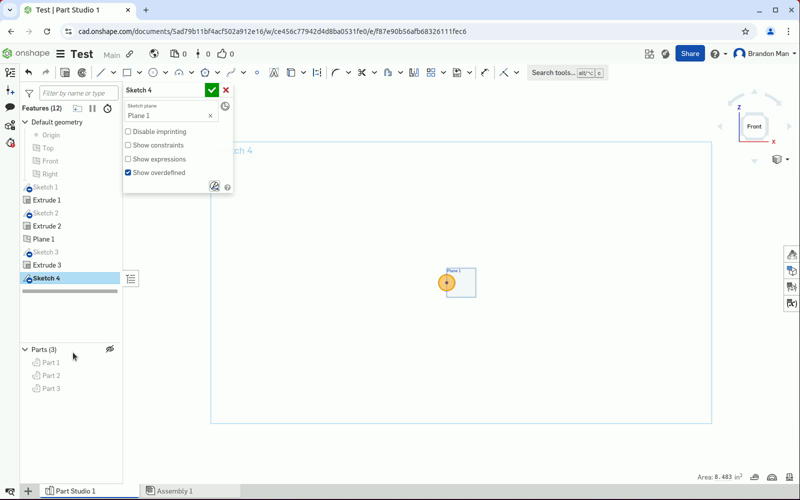
key(shift+e)
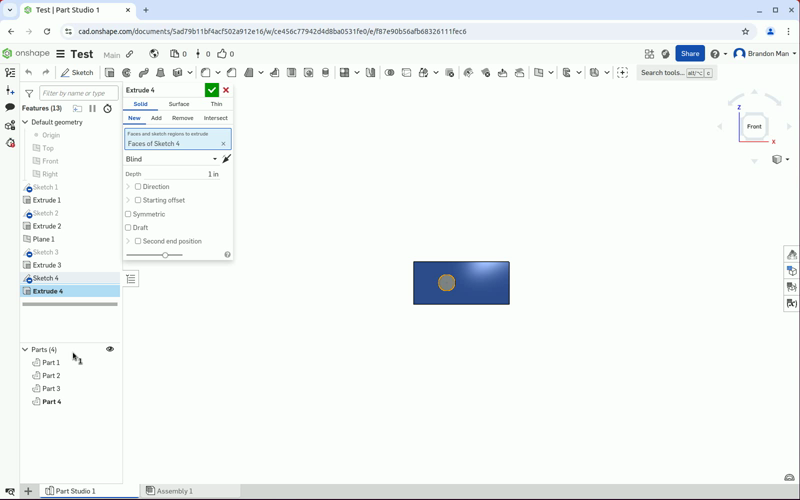
mouse_move(143, 106)
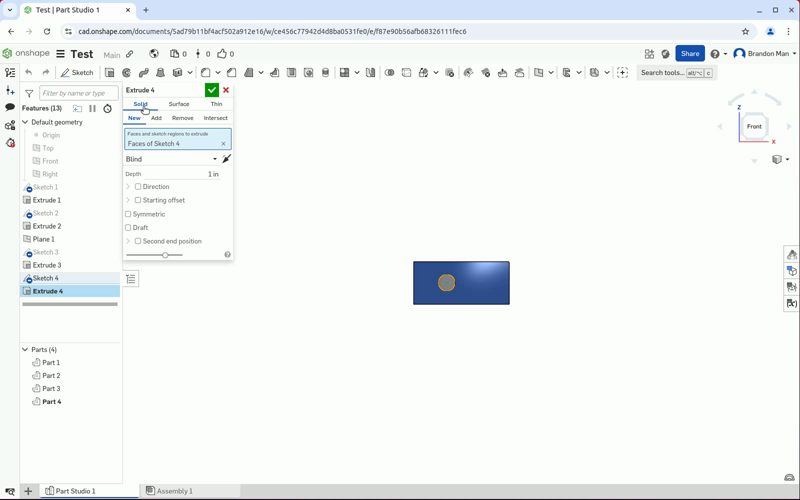
click(143, 106)
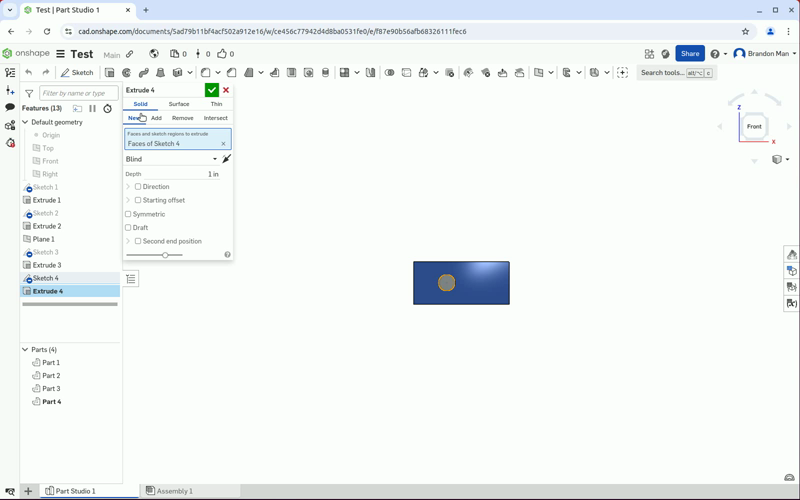
mouse_move(137, 120)
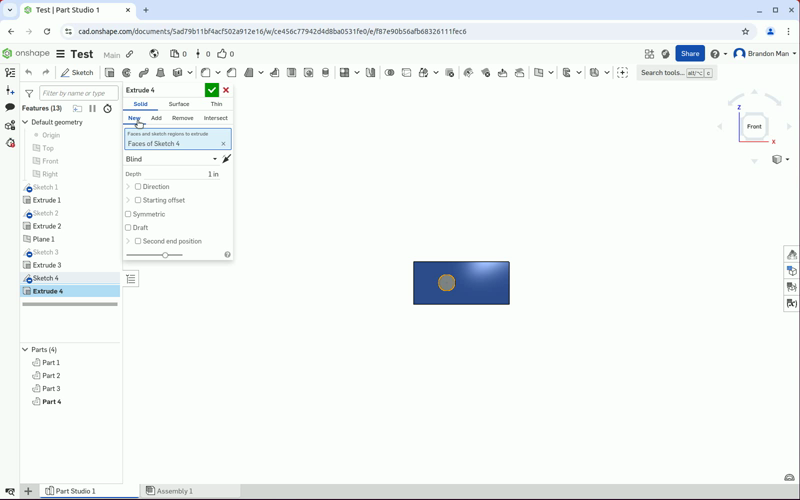
click(137, 120)
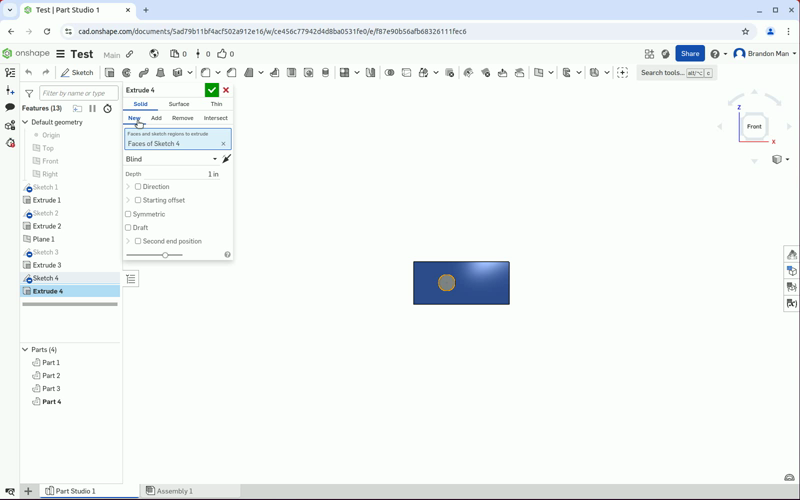
key(tab, 4)
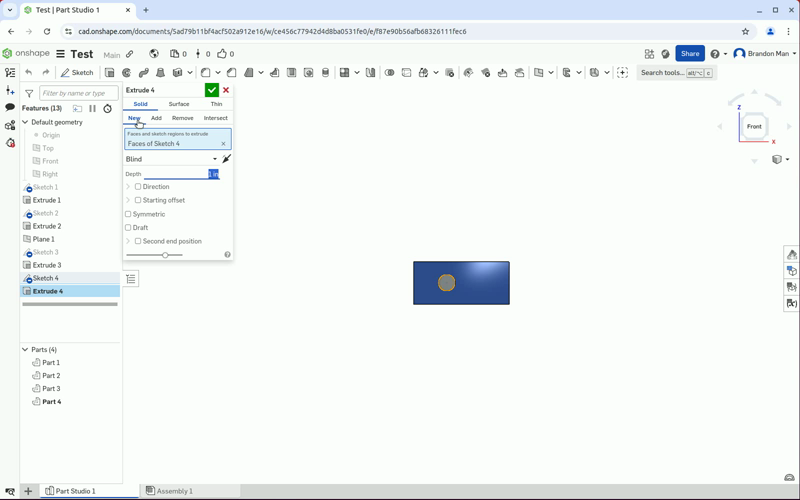
text(19.738)
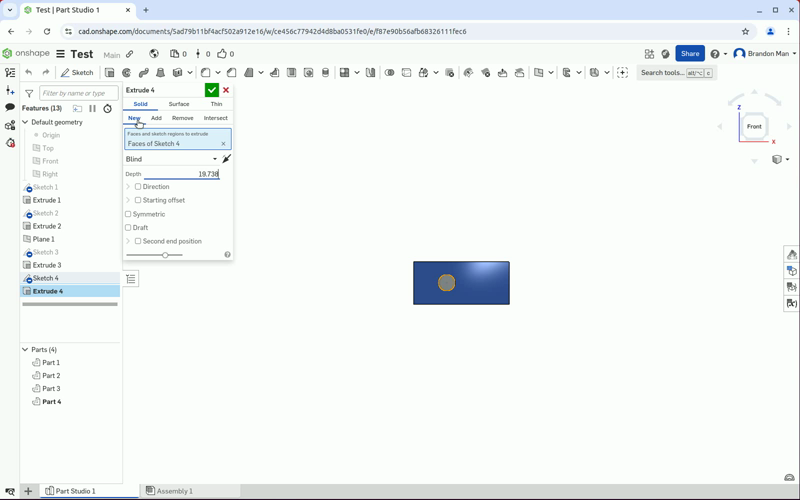
key(enter)
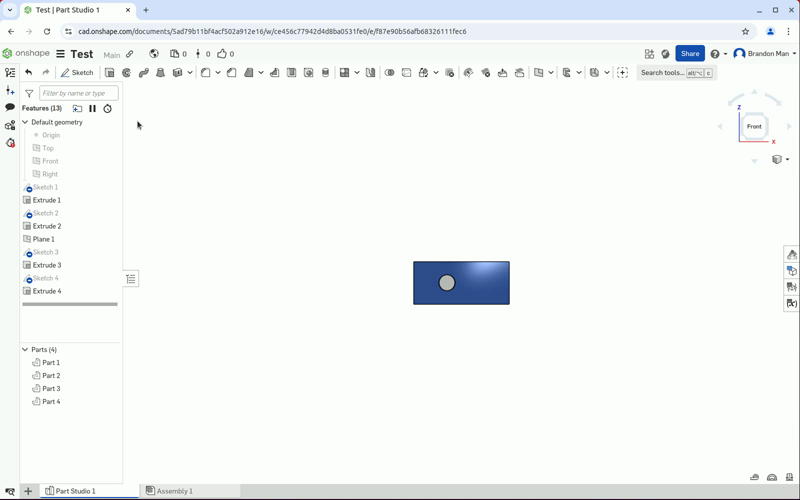
key(shift+h)
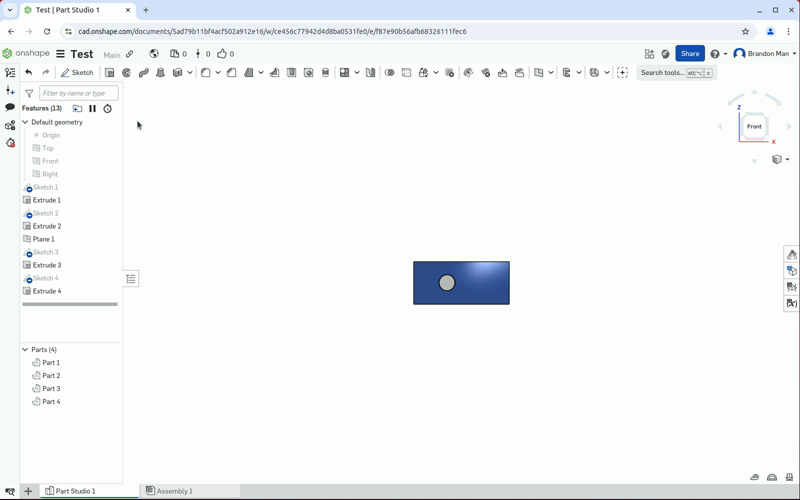
key(shift+h)
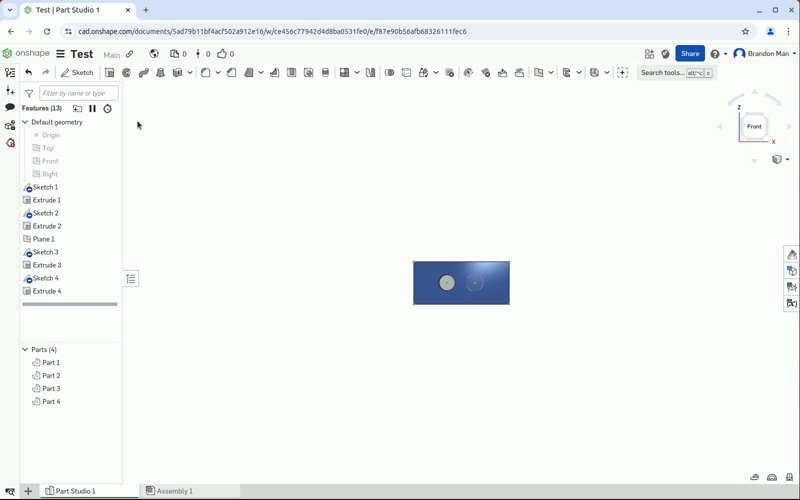
key(shift+7)
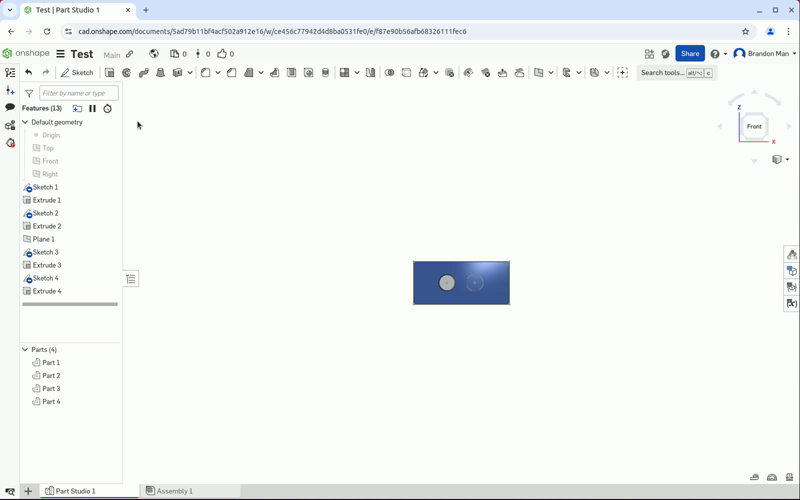
key(left, 2)
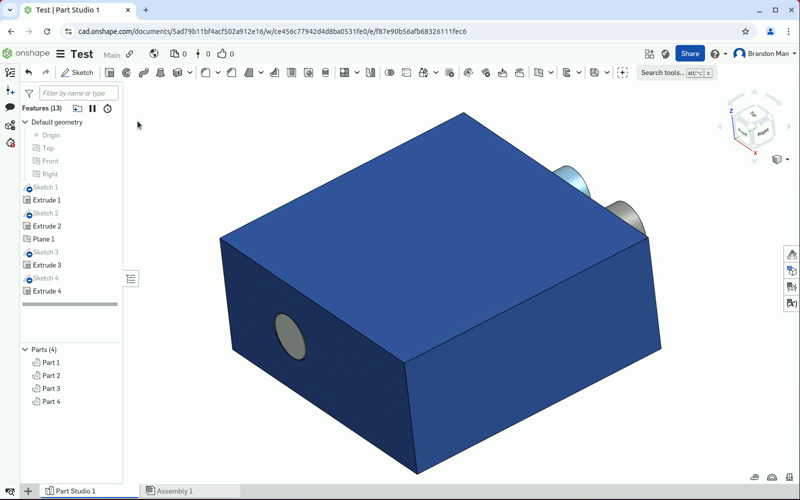
key(down, 2)
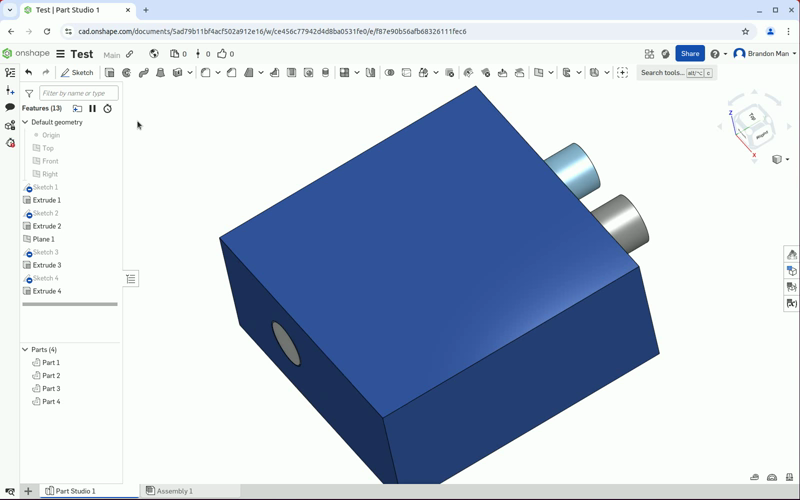
key(up, 2)
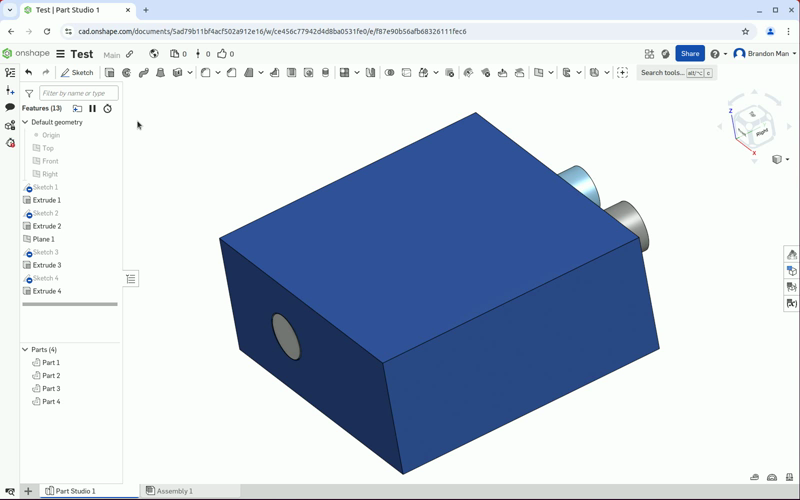
key(right, 2)
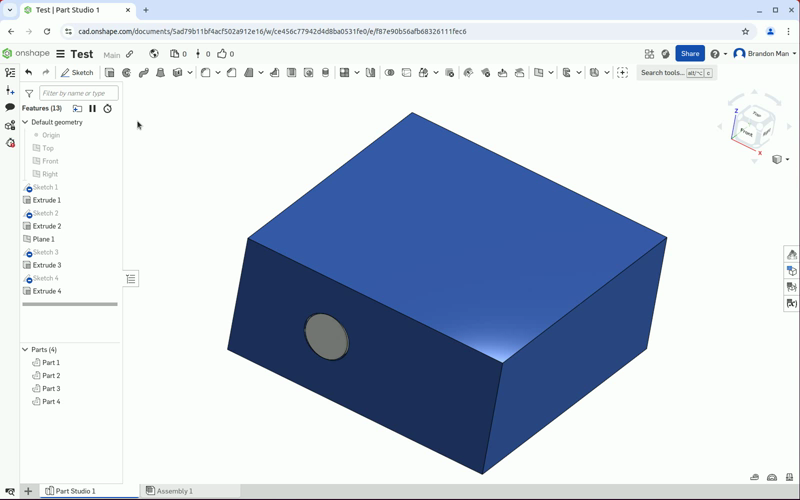
mouse_move(73, 189)
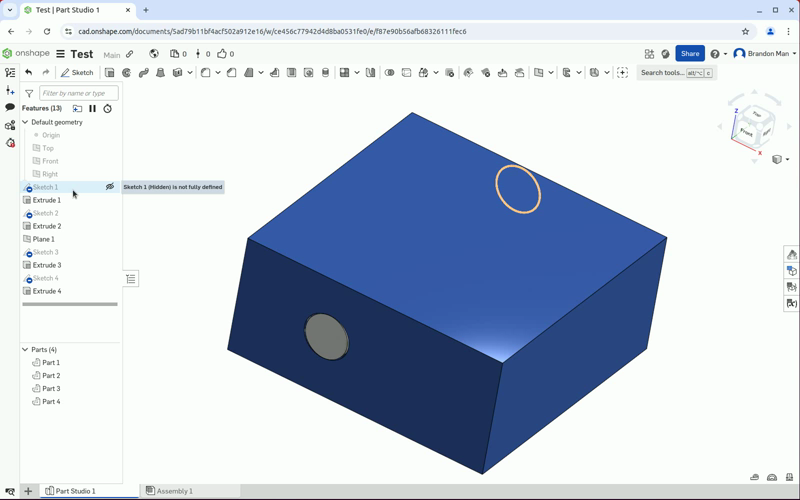
click(73, 189)